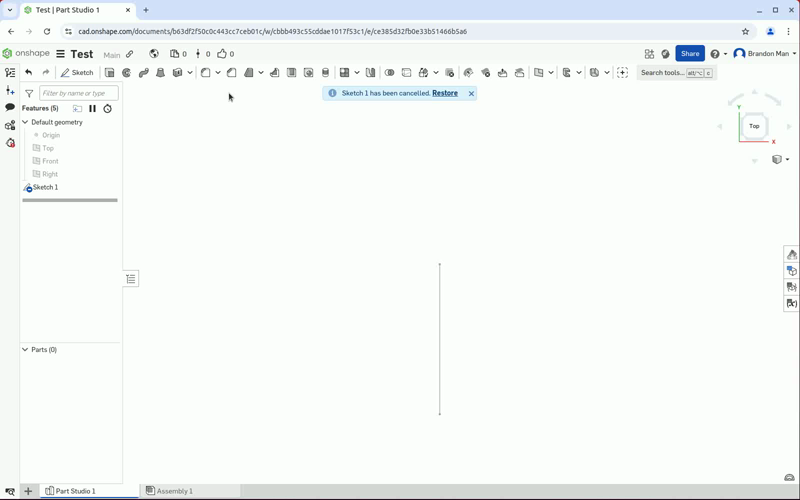
key(shift+h)
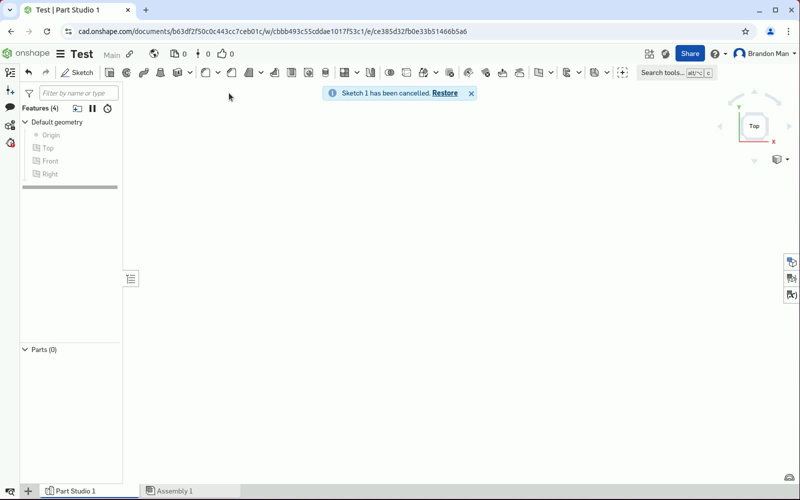
mouse_move(73, 352)
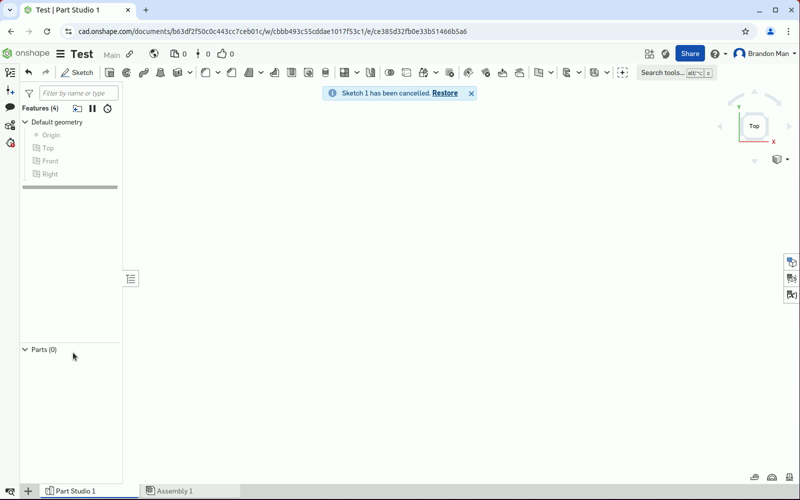
key(y)
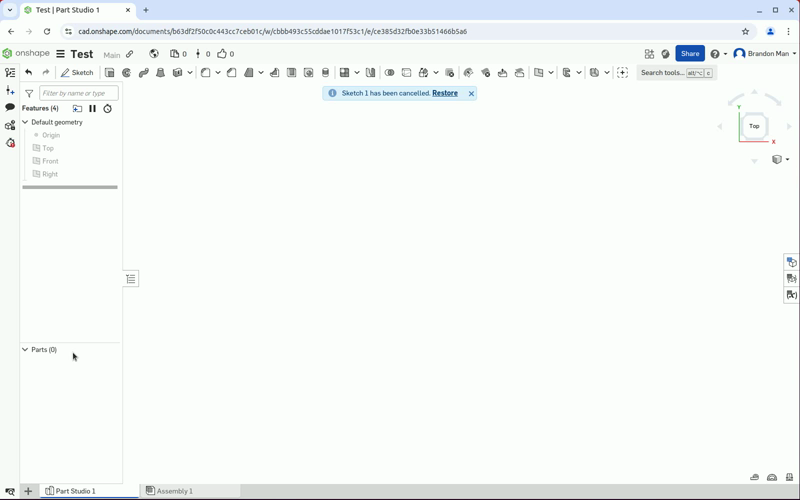
key(shift+p)
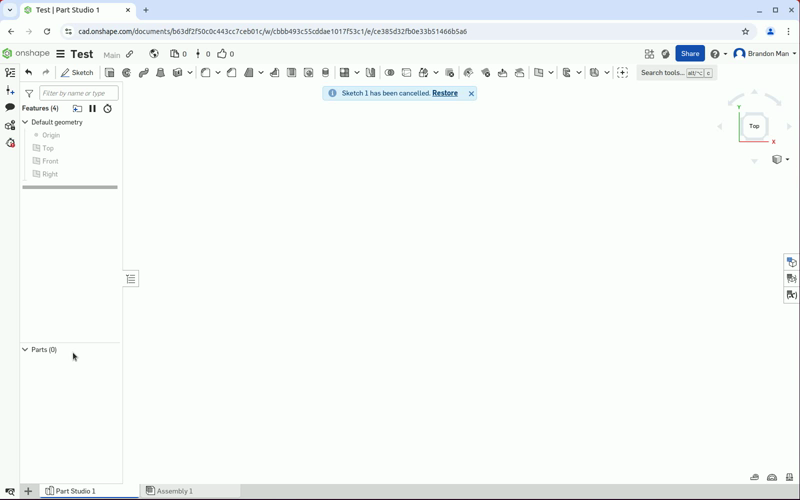
key(space)
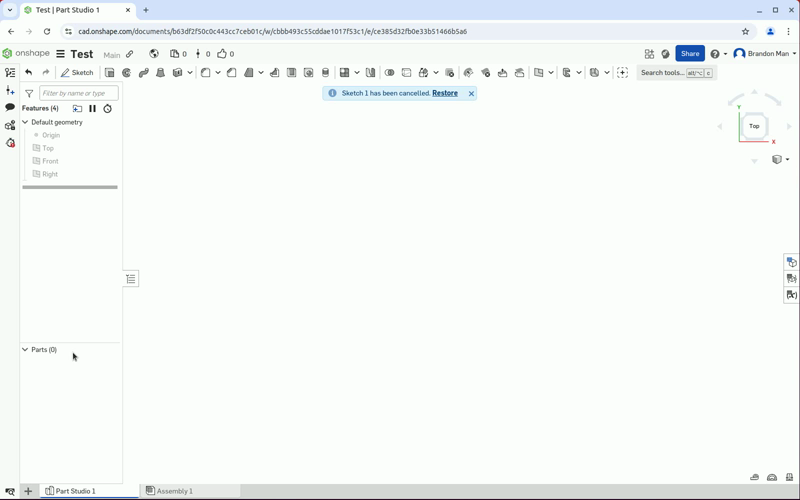
key_down(shift)
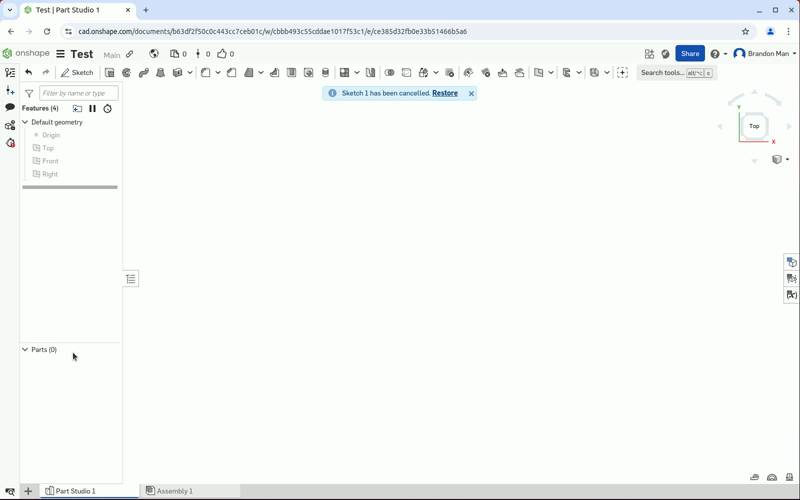
key(up)
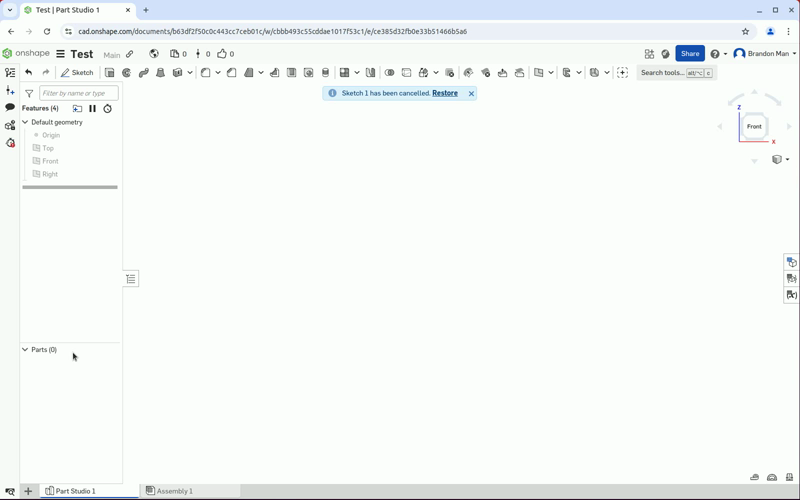
key_up(shift)
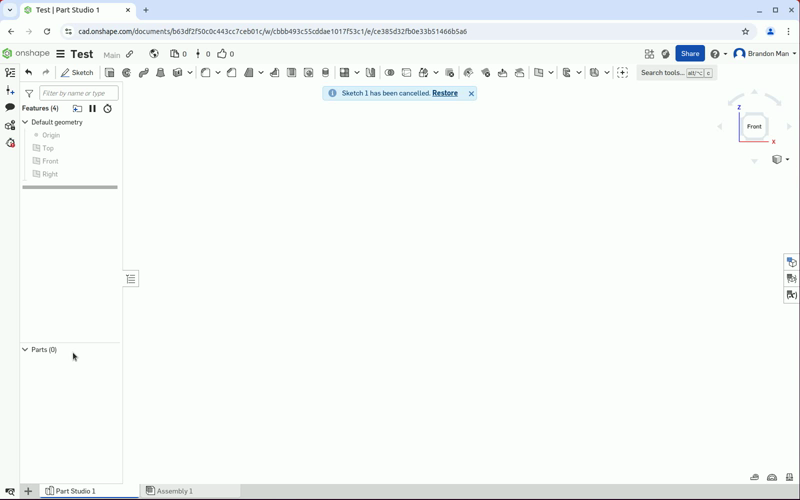
key(space)
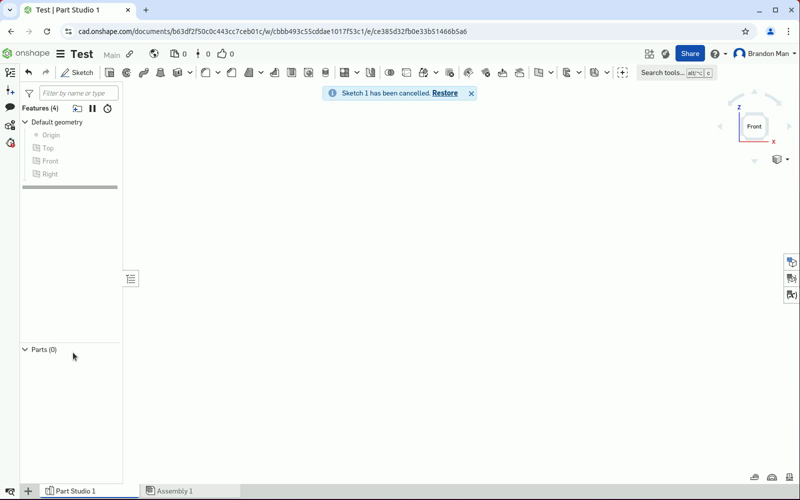
key_down(shift)
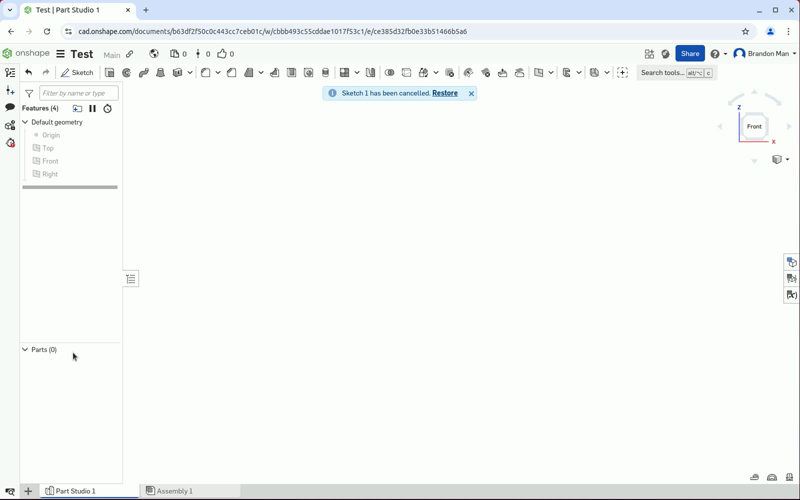
key(left)
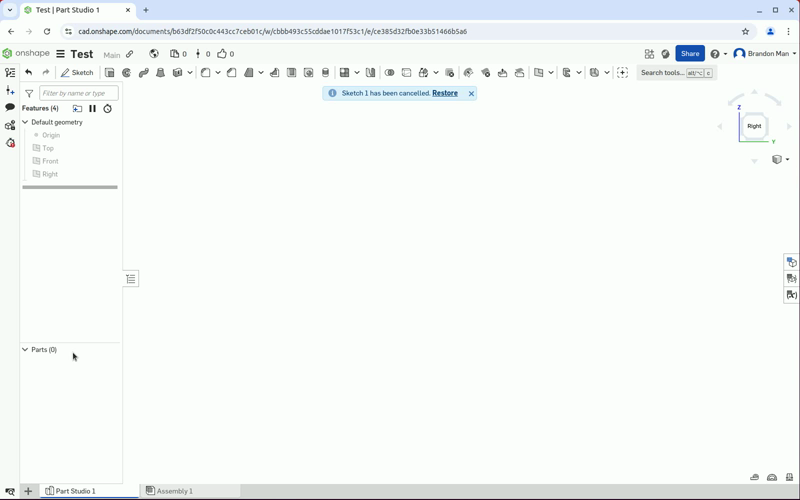
key_up(shift)
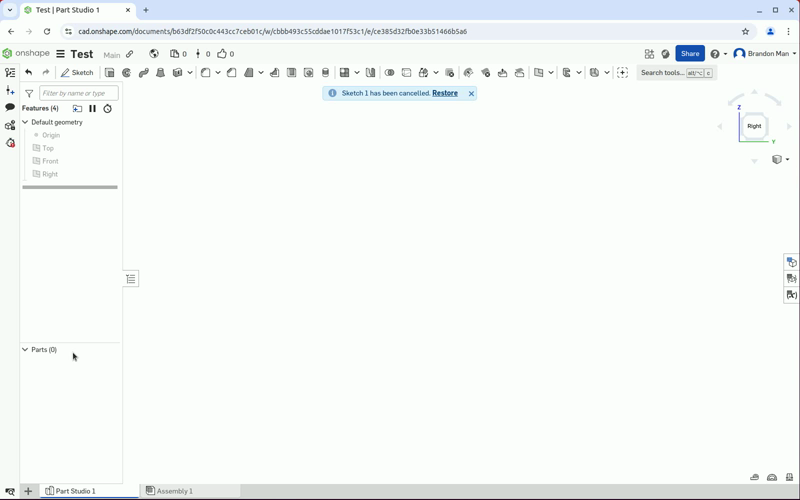
mouse_move(73, 352)
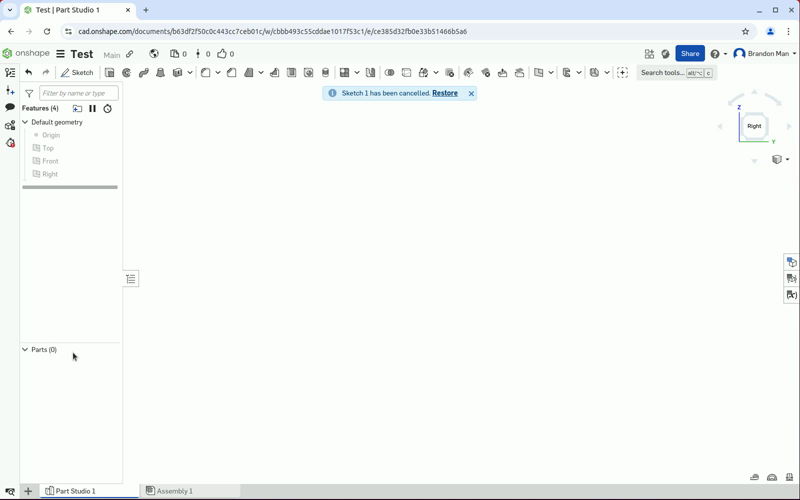
key(shift+y)
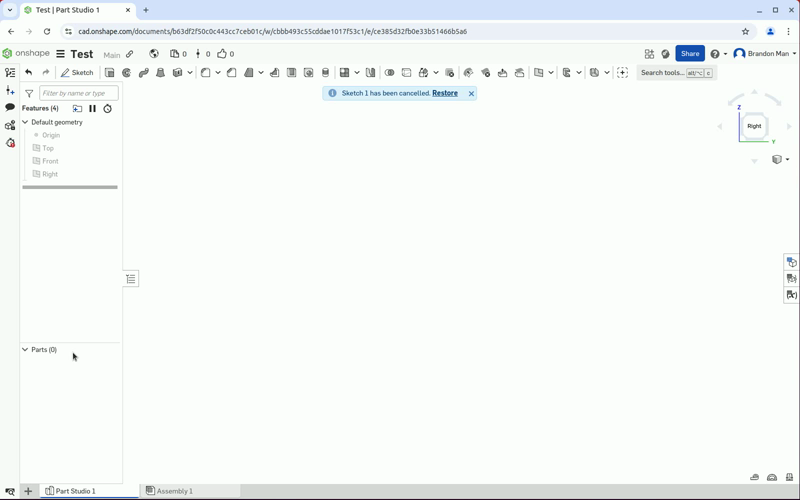
key(shift+s)
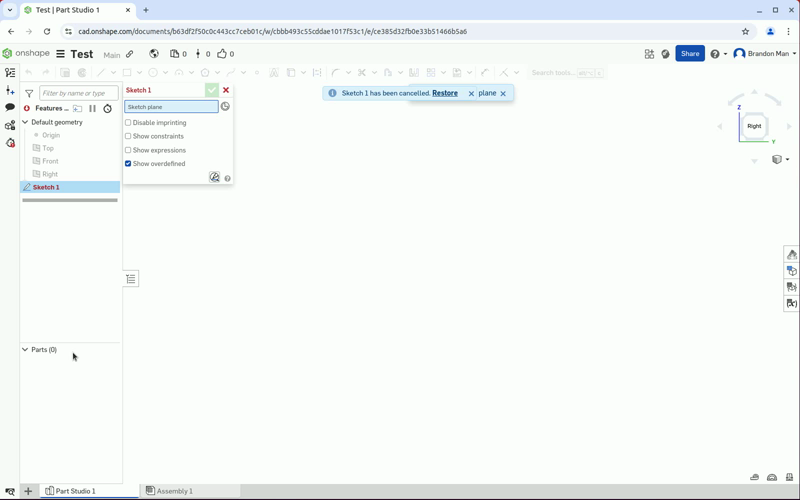
mouse_move(73, 176)
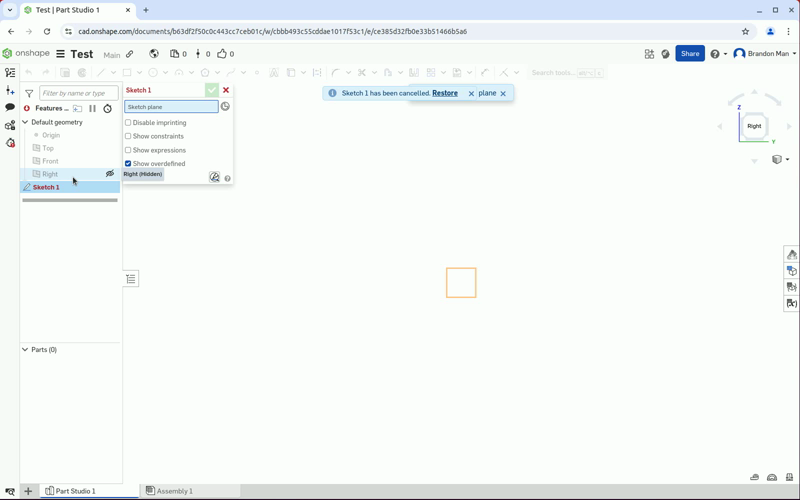
click(73, 176)
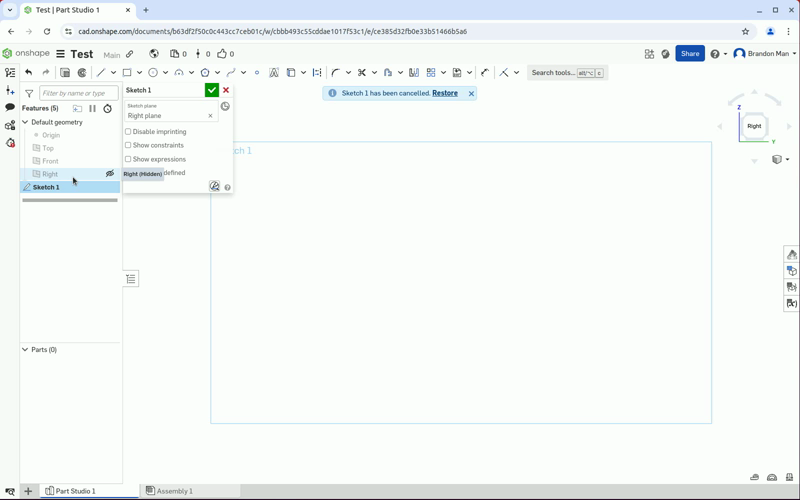
mouse_move(73, 352)
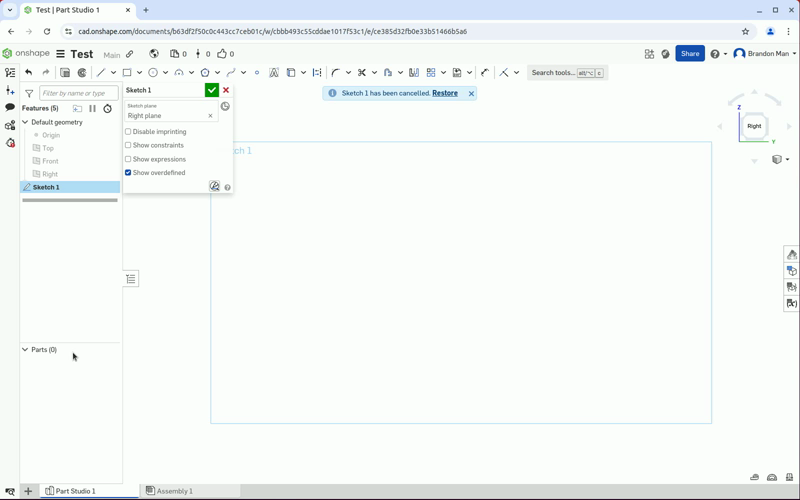
key(y)
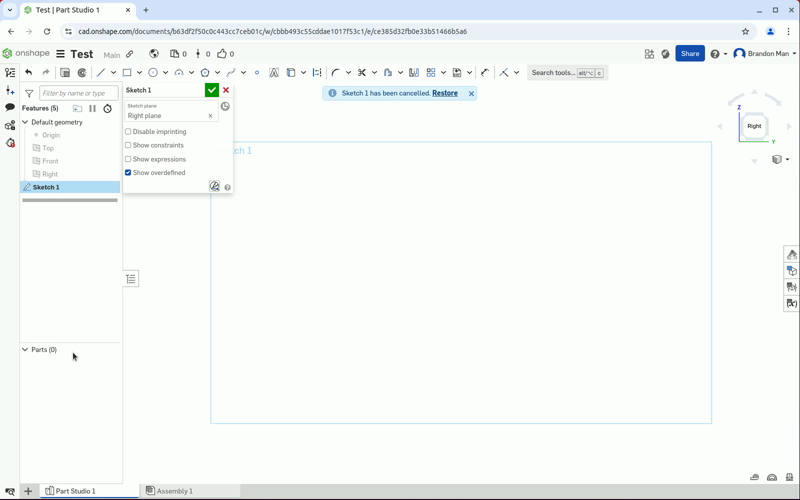
key(l)
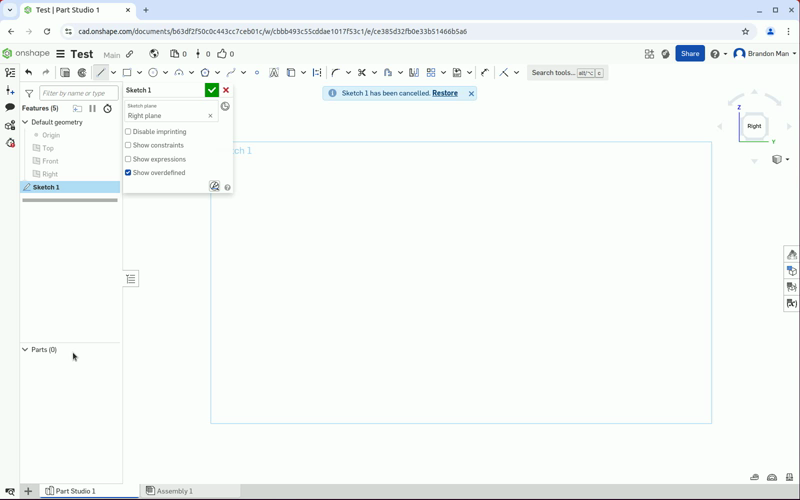
key_down(shift)
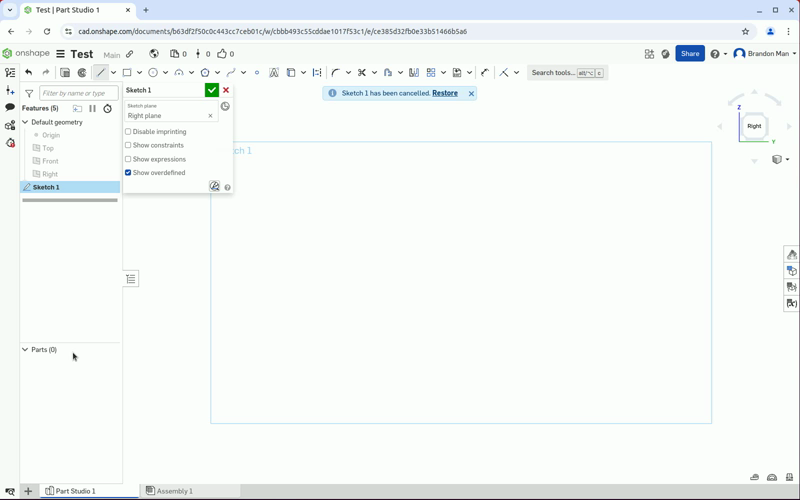
mouse_move(348, 354)
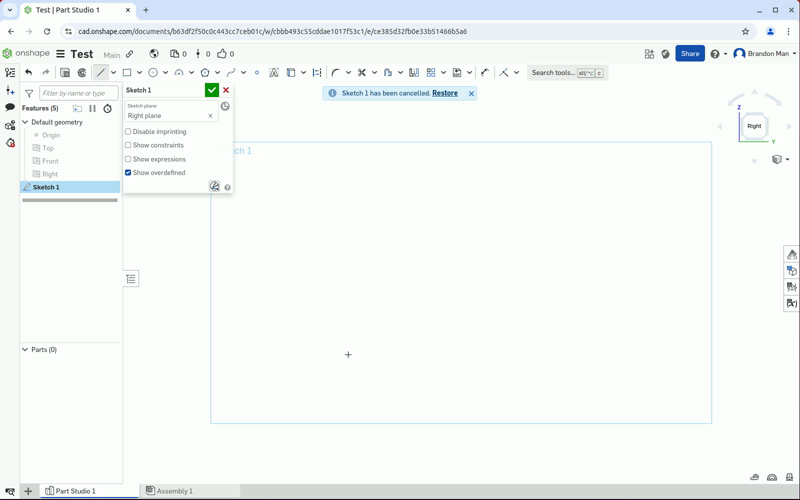
click(348, 354)
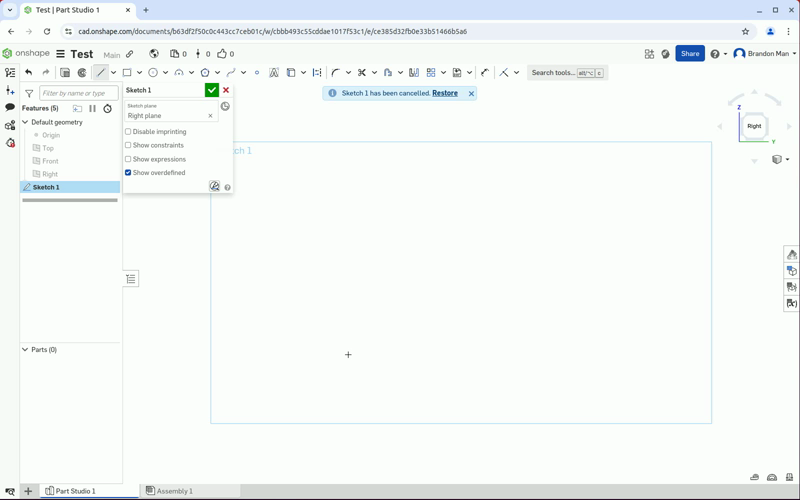
key_up(shift)
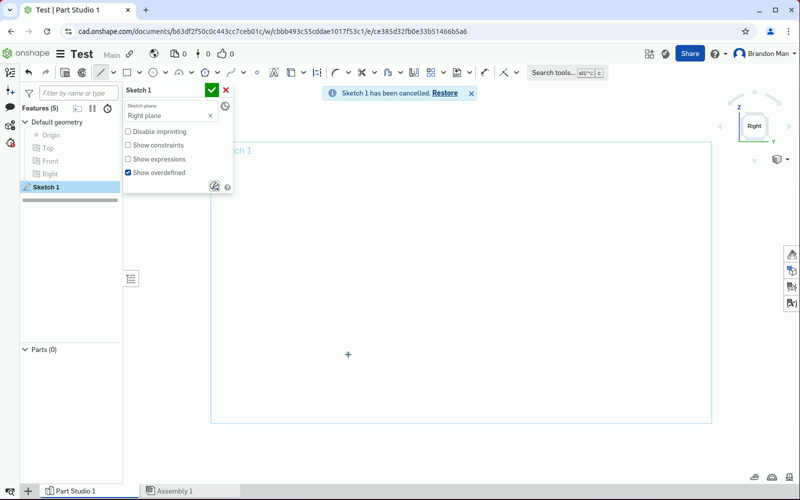
key_down(shift)
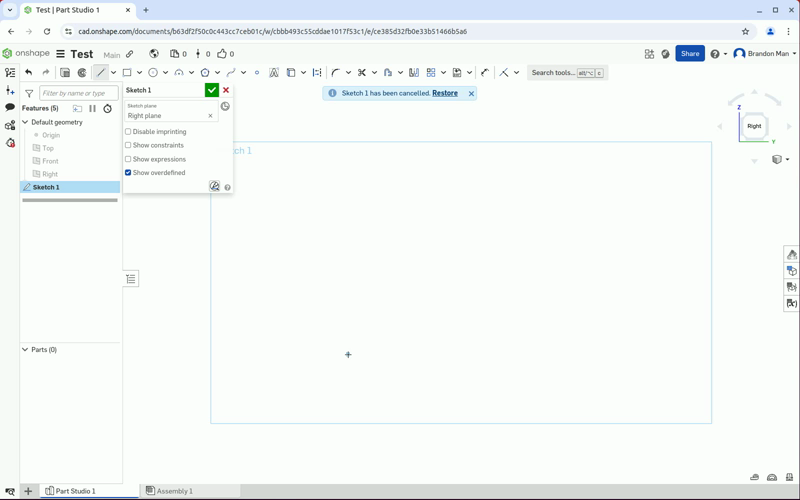
mouse_move(572, 354)
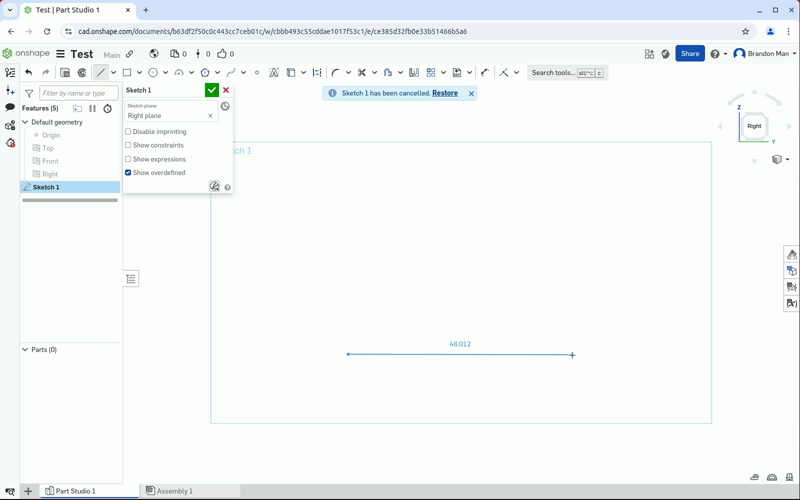
click(572, 354)
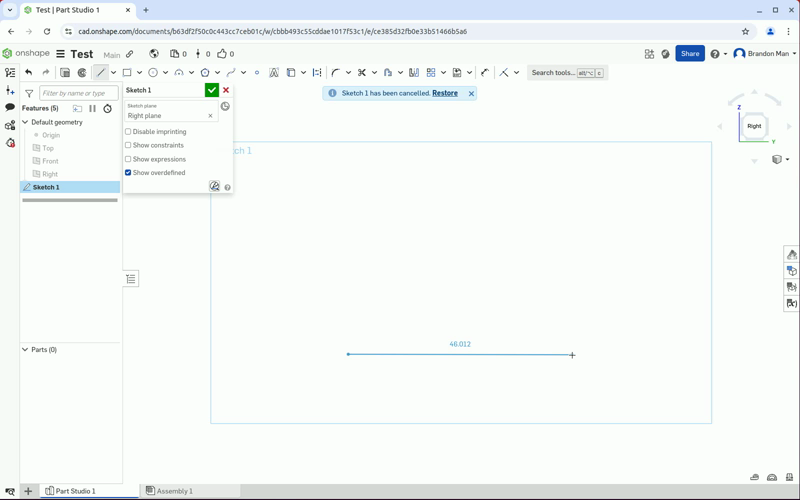
key_up(shift)
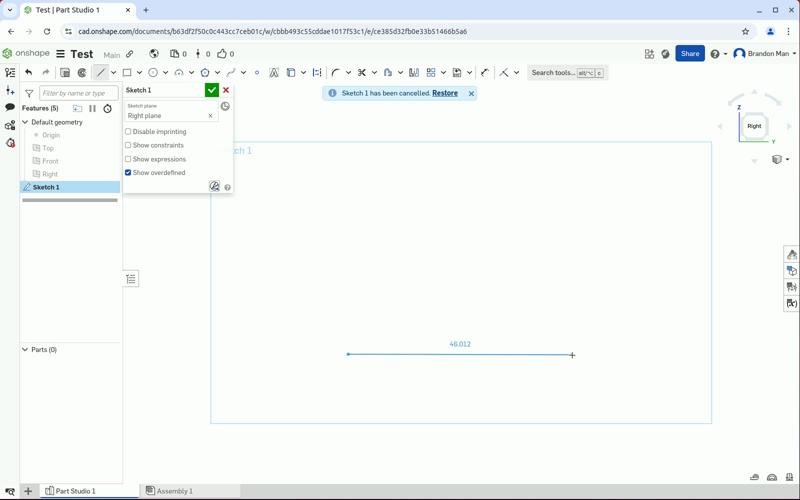
key_down(shift)
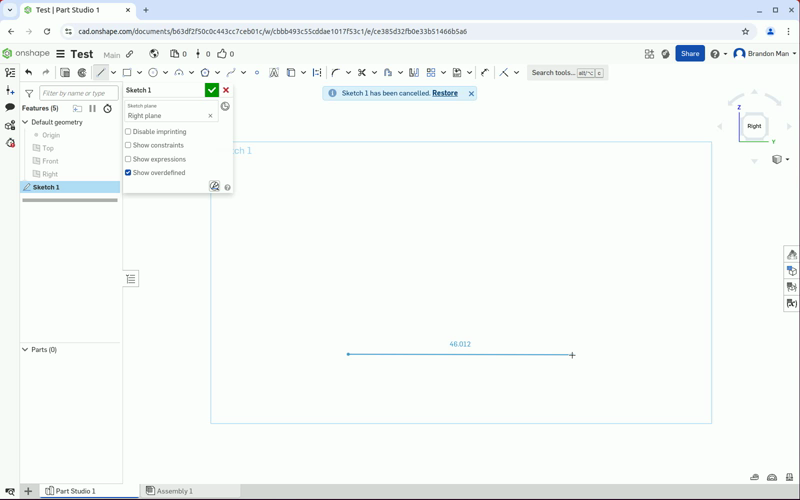
mouse_move(572, 213)
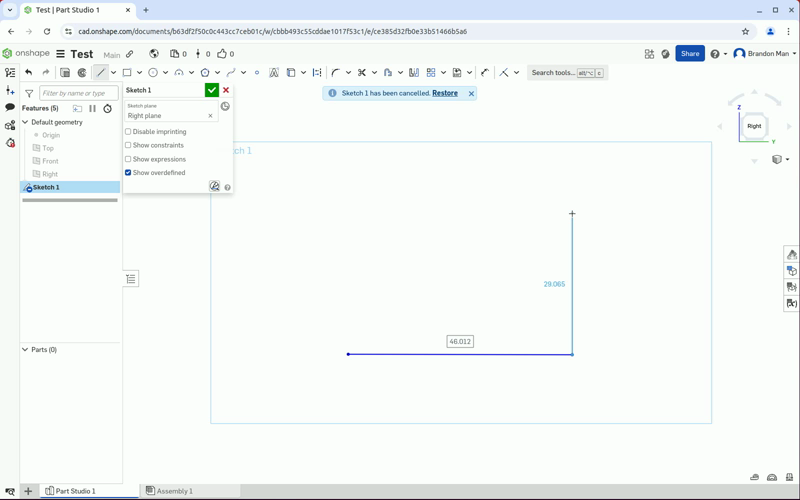
click(572, 213)
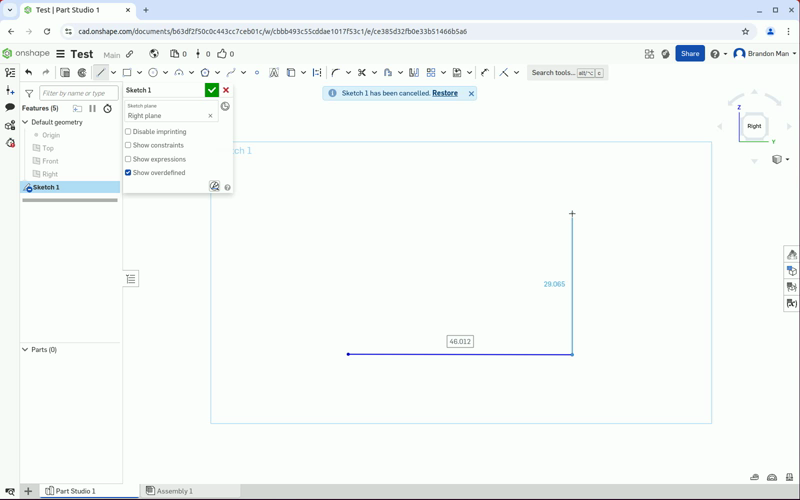
key_up(shift)
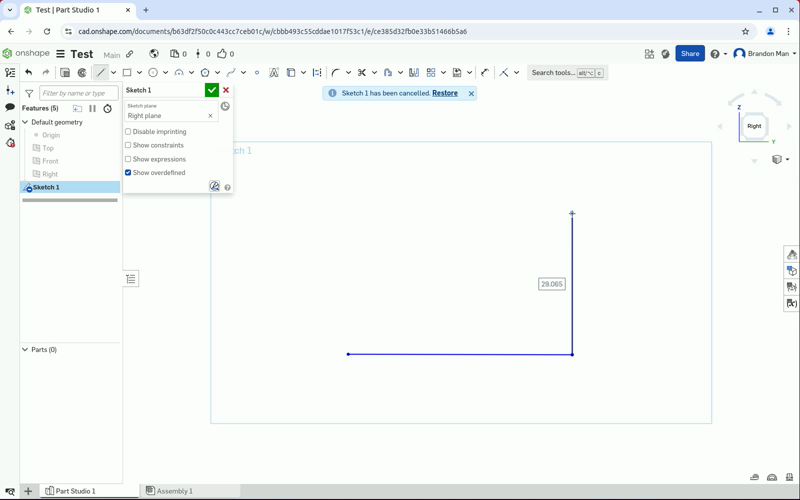
key_down(shift)
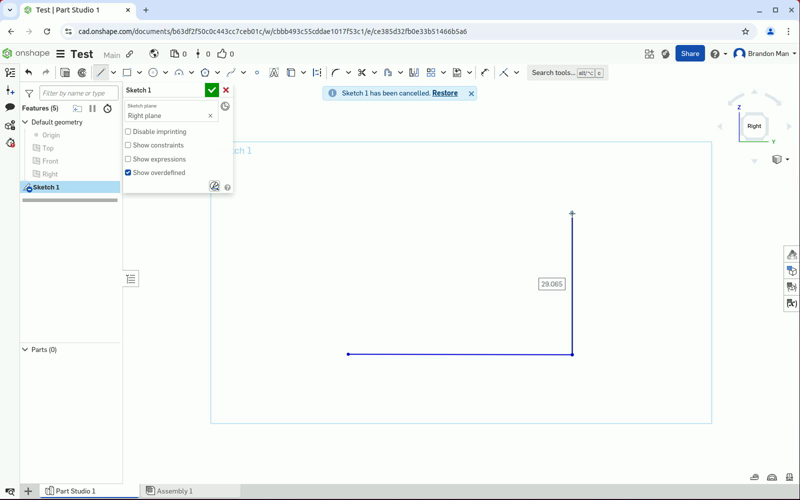
mouse_move(442, 213)
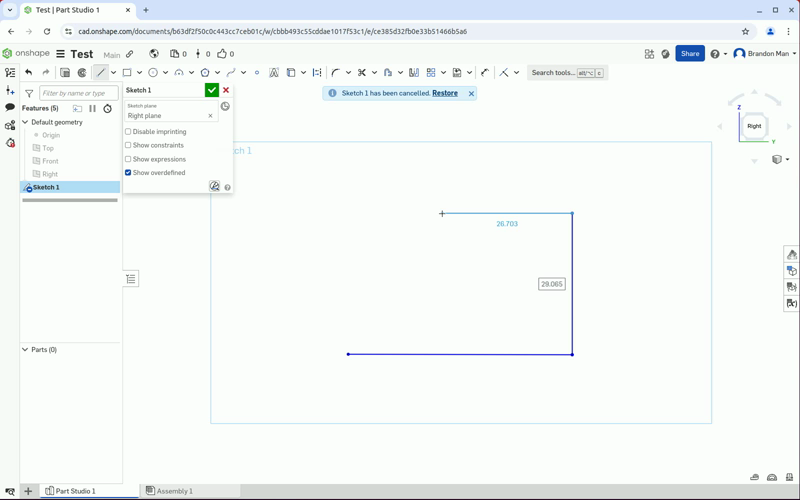
click(442, 213)
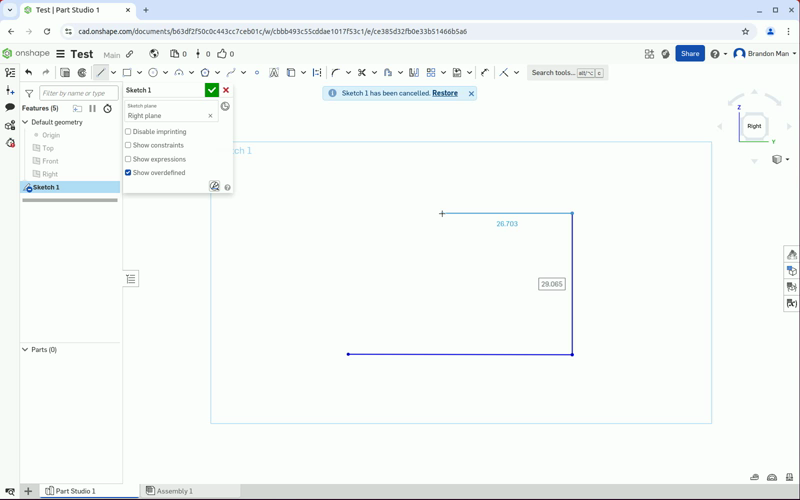
key_up(shift)
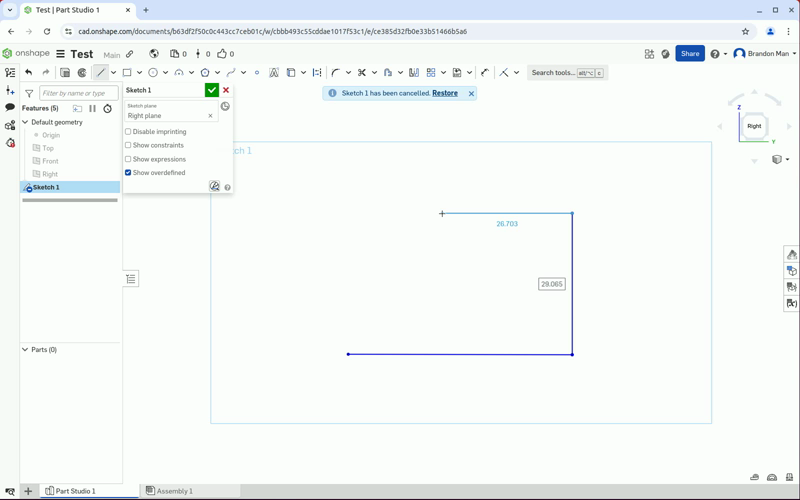
key(esc)
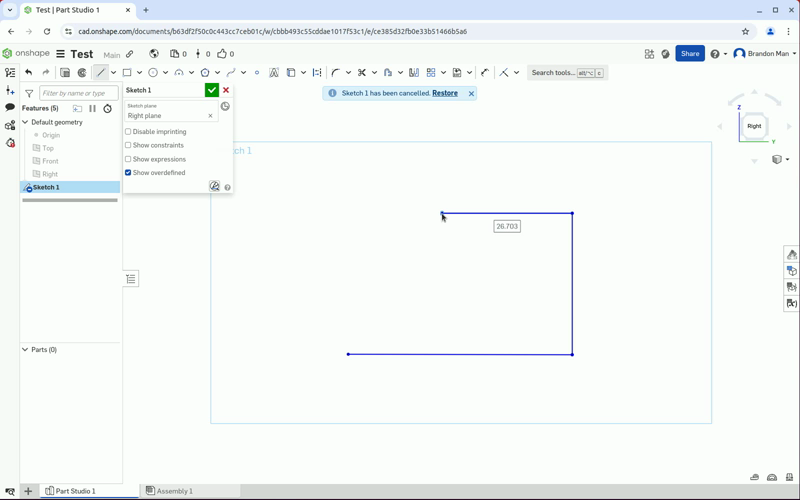
key(a)
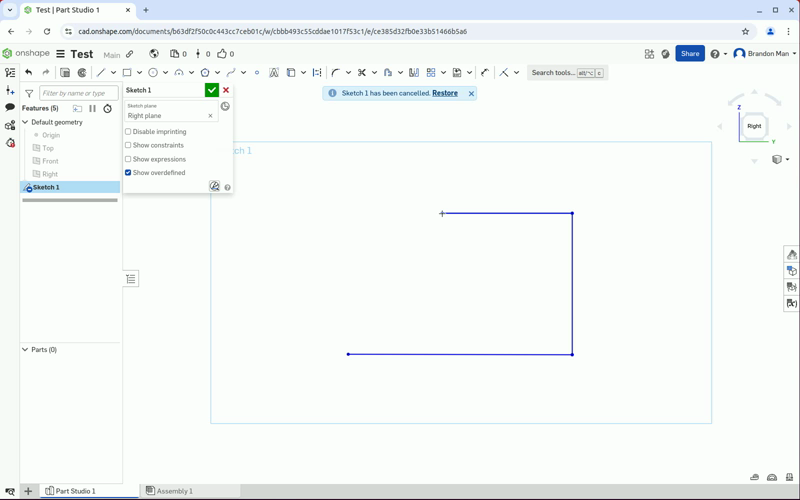
mouse_move(442, 213)
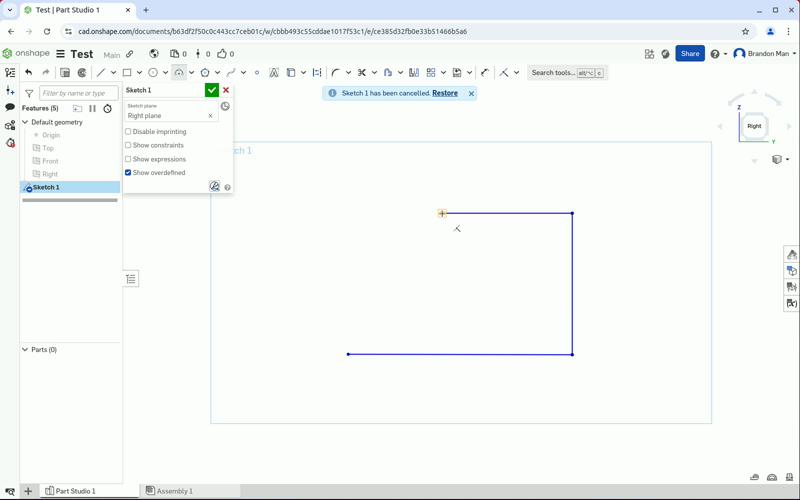
click(442, 213)
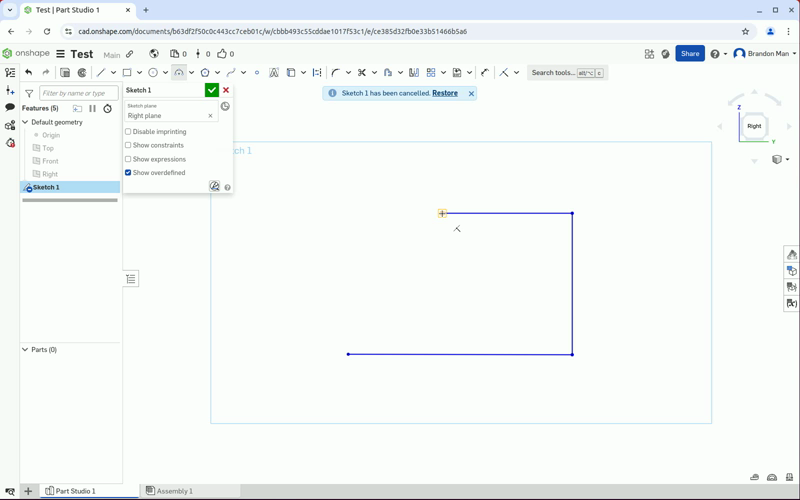
key_down(shift)
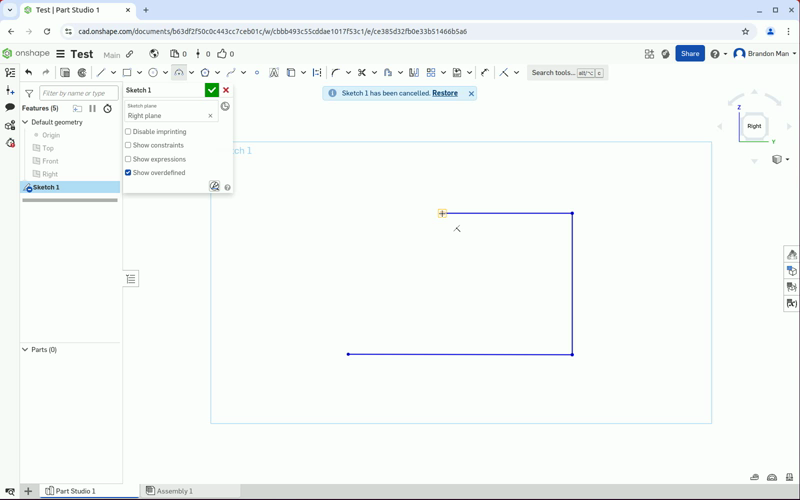
mouse_move(348, 305)
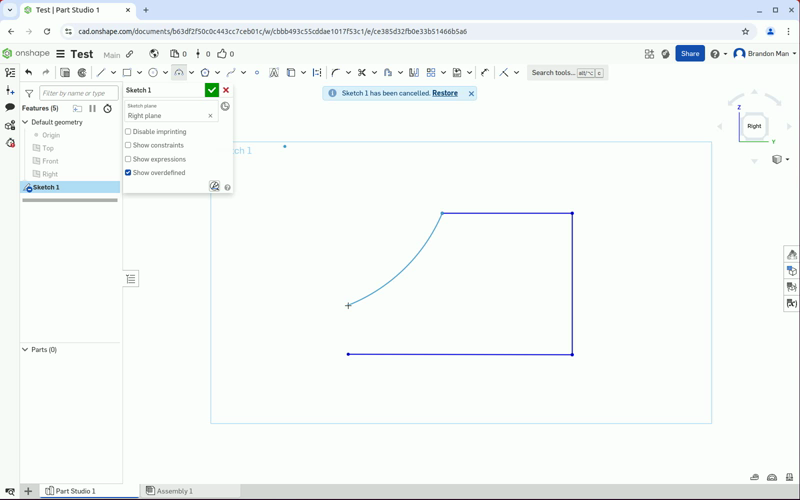
click(348, 305)
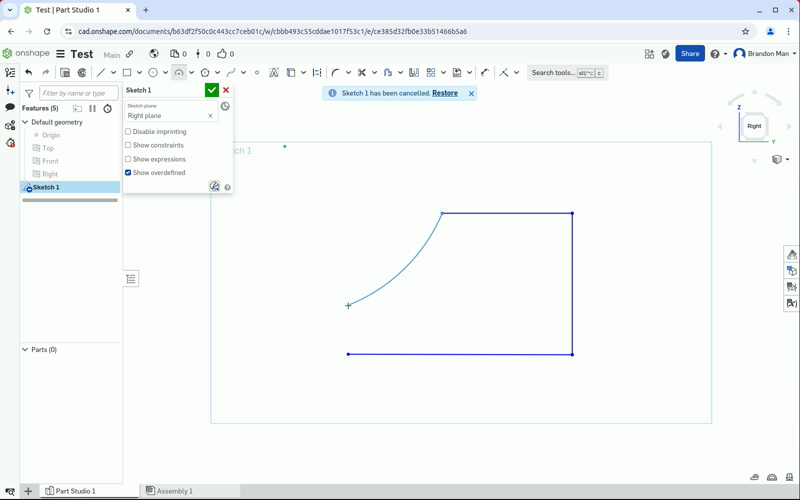
mouse_move(377, 240)
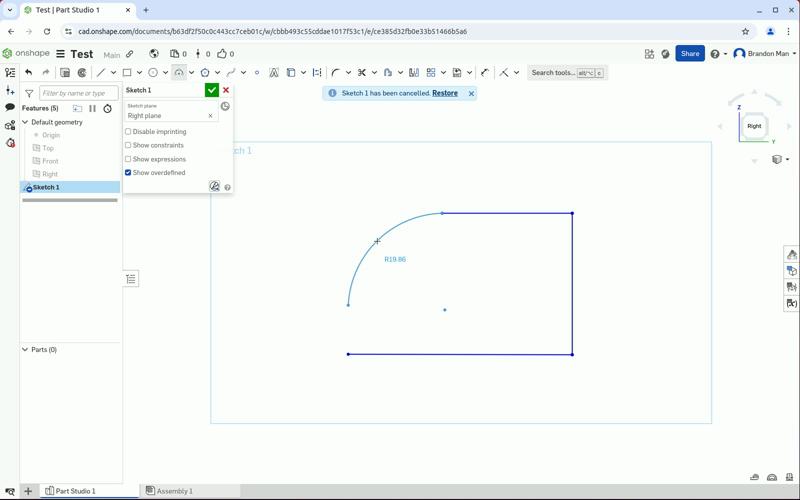
click(377, 240)
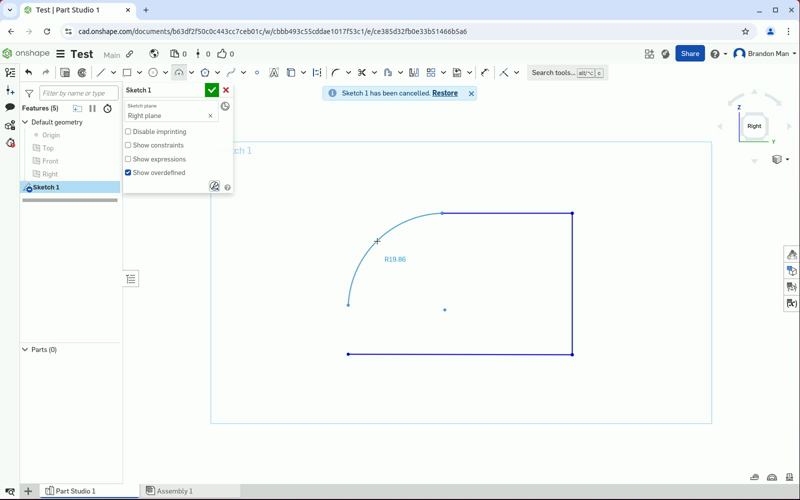
key_up(shift)
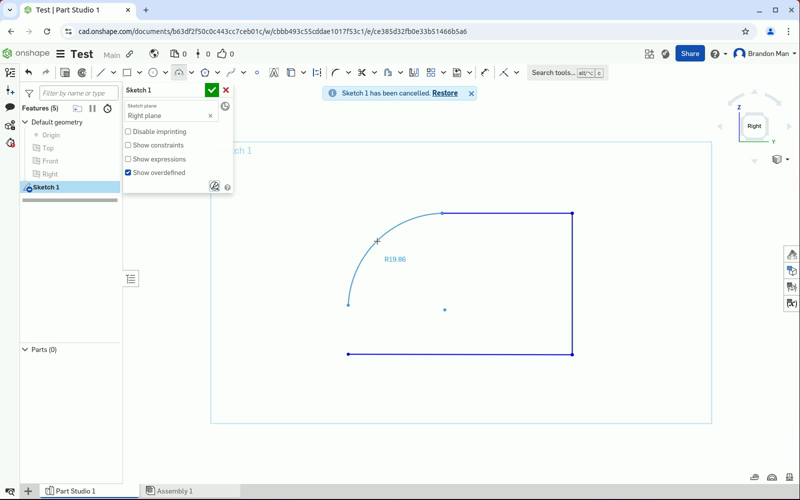
key(esc)
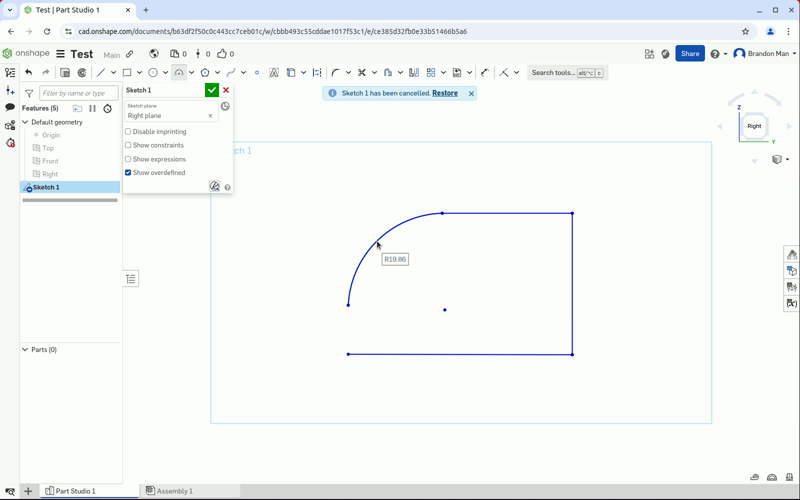
key(l)
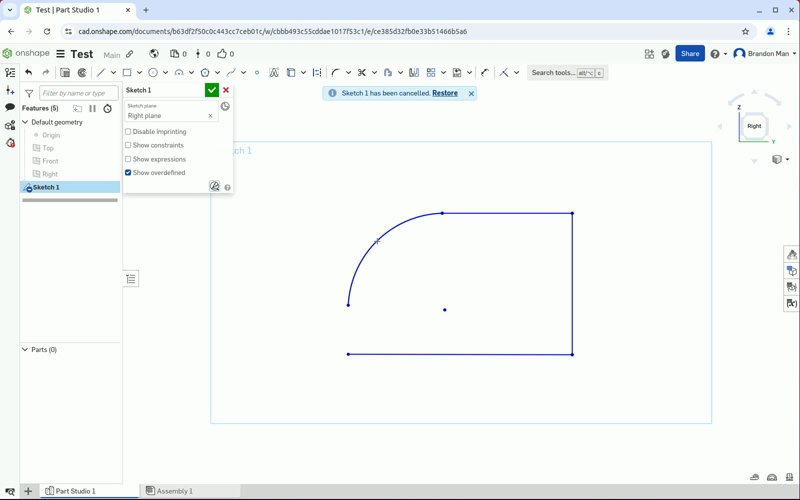
mouse_move(348, 305)
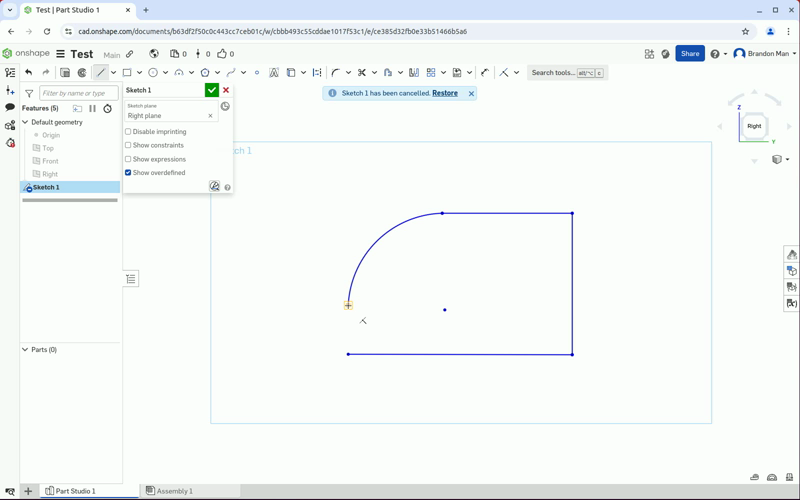
click(348, 305)
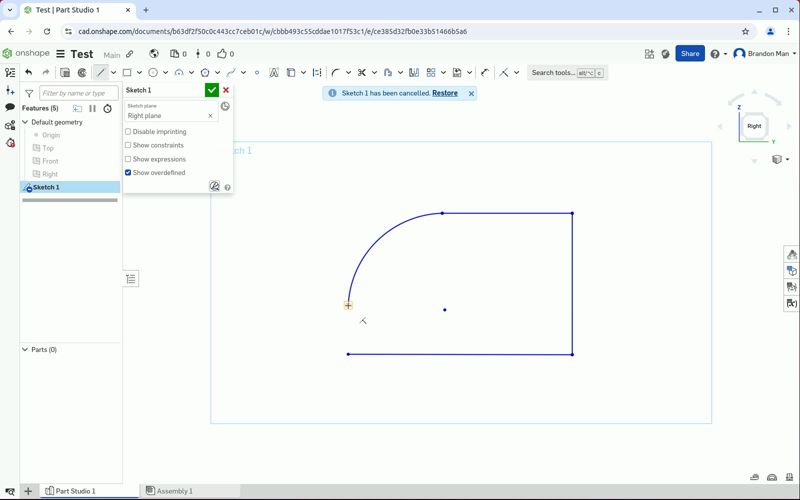
key_down(shift)
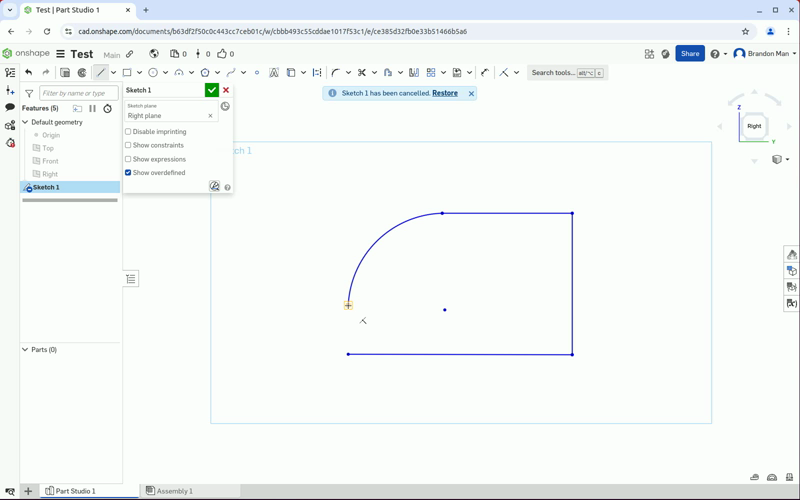
mouse_move(378, 305)
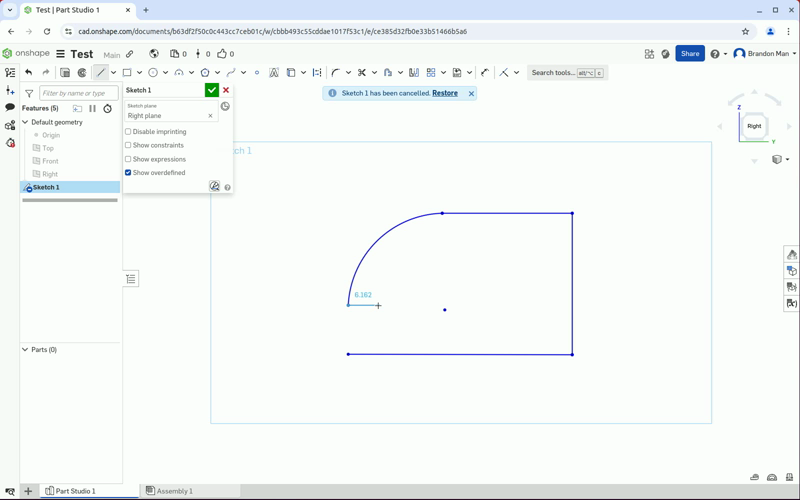
mouse_move(348, 314)
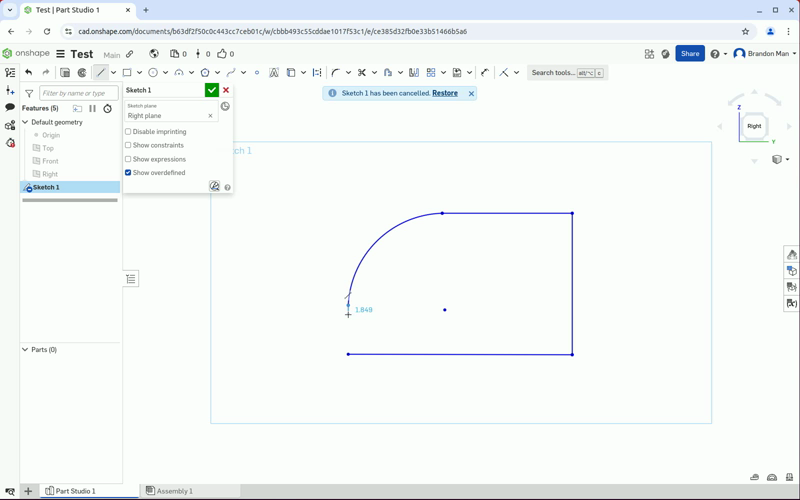
click(348, 314)
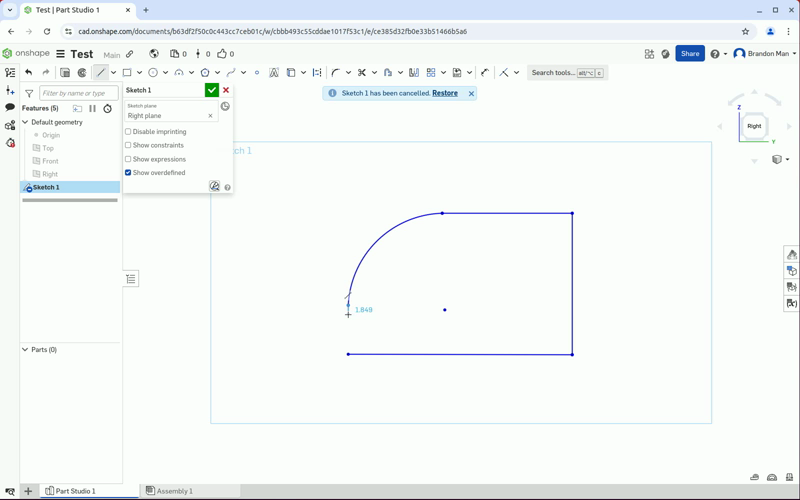
key_up(shift)
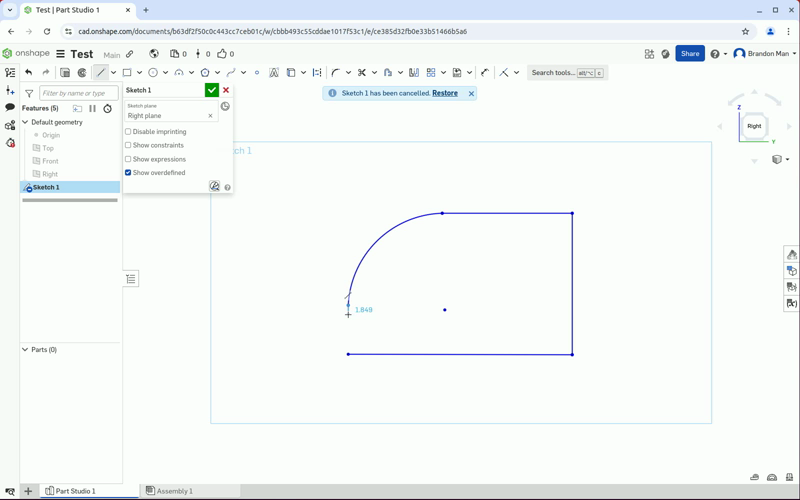
mouse_move(378, 314)
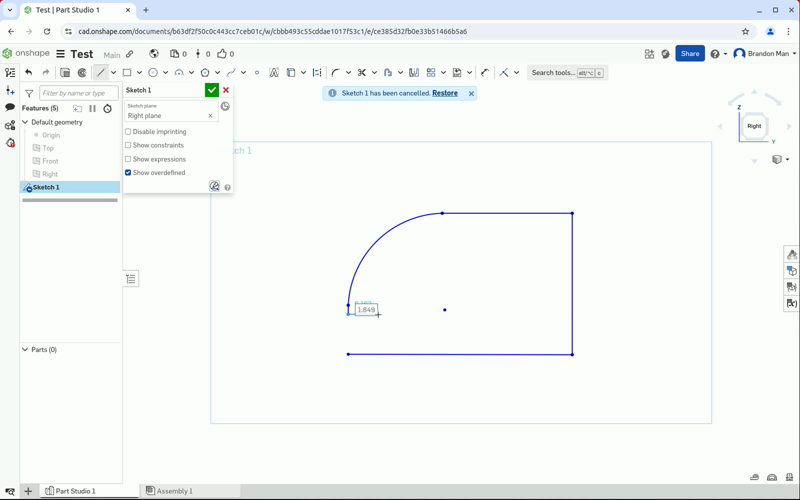
key_down(shift)
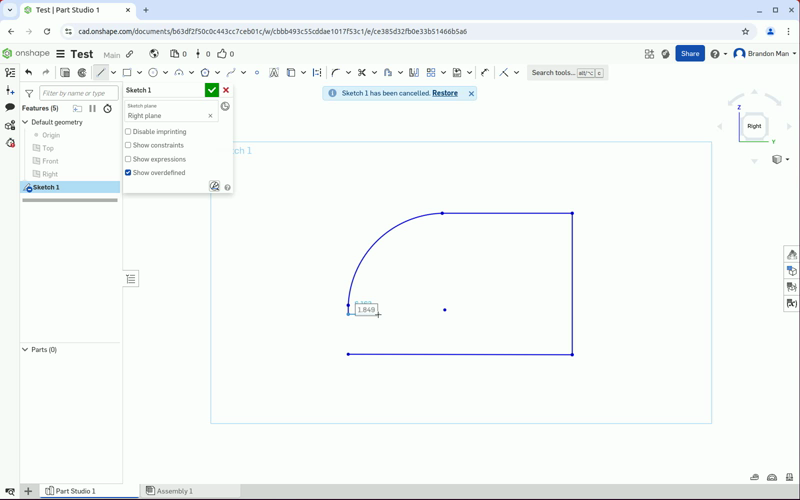
mouse_move(348, 354)
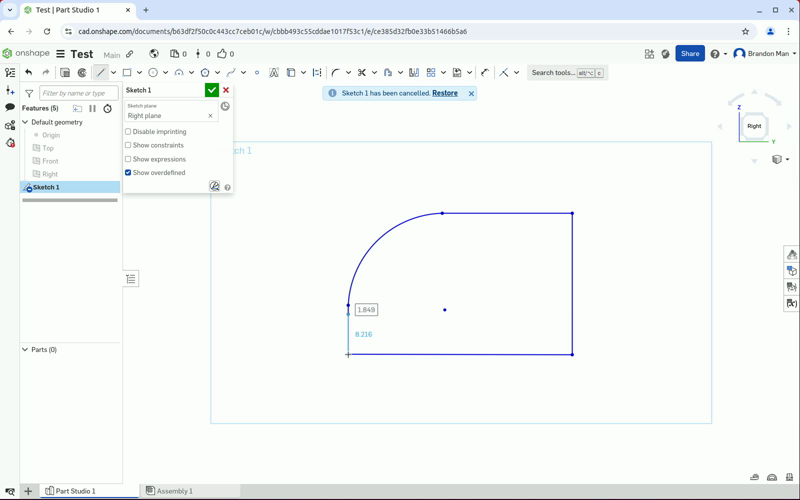
key_up(shift)
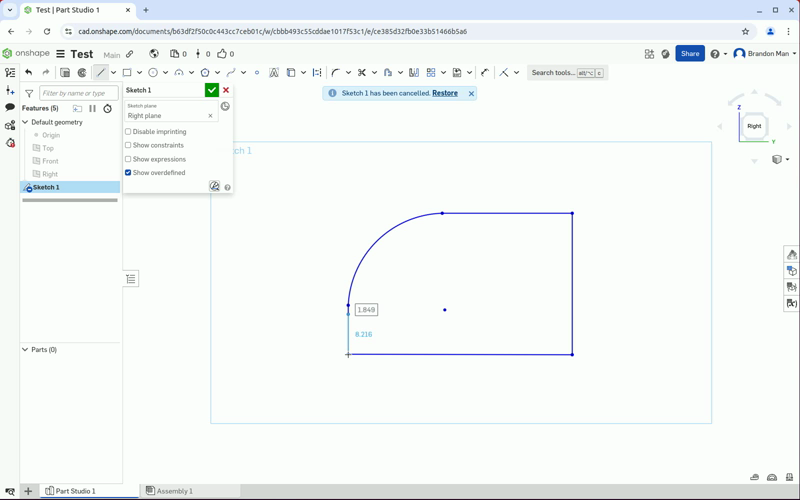
click(348, 354)
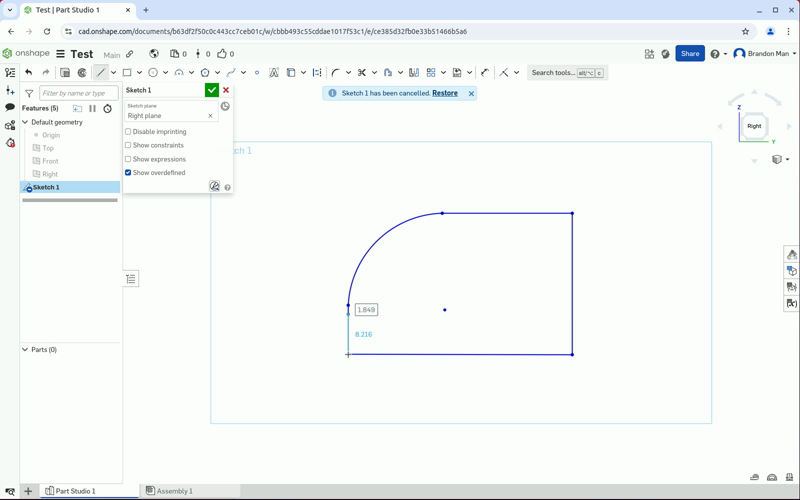
key(esc)
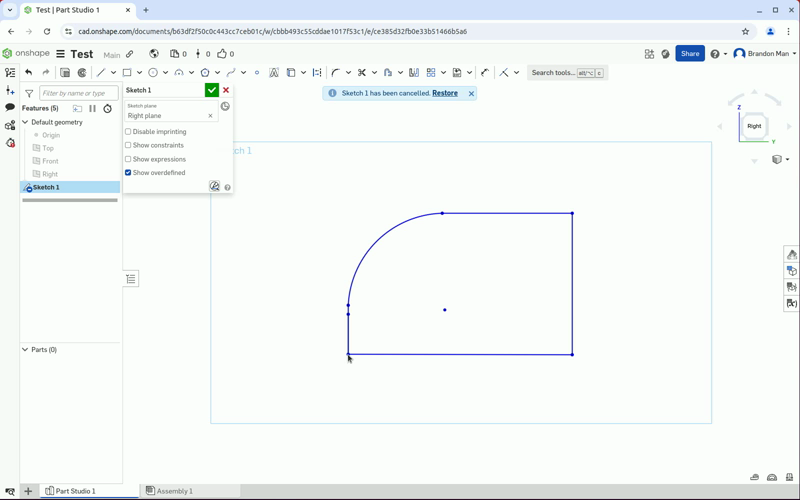
mouse_move(521, 279)
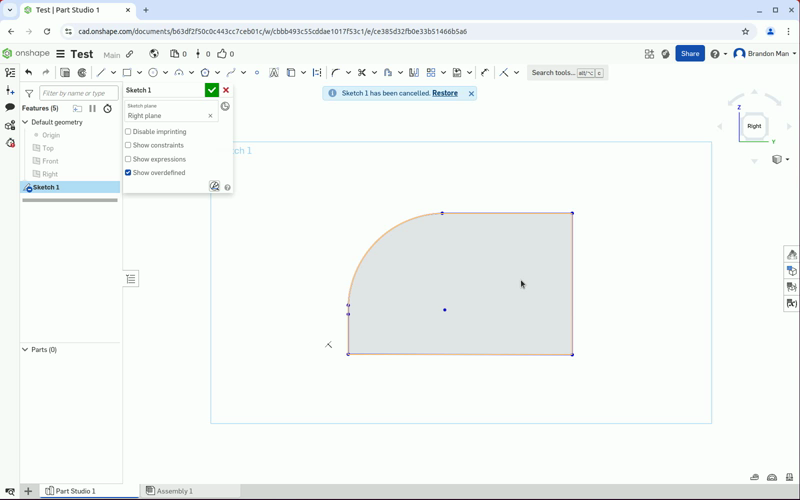
click(521, 279)
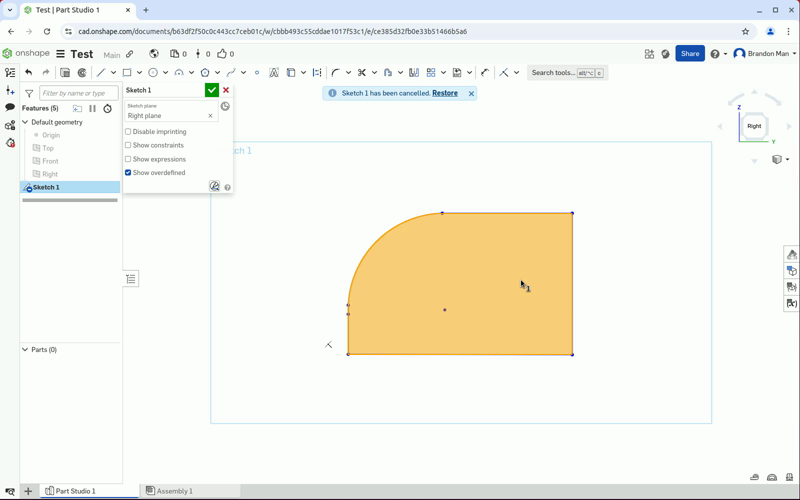
mouse_move(73, 352)
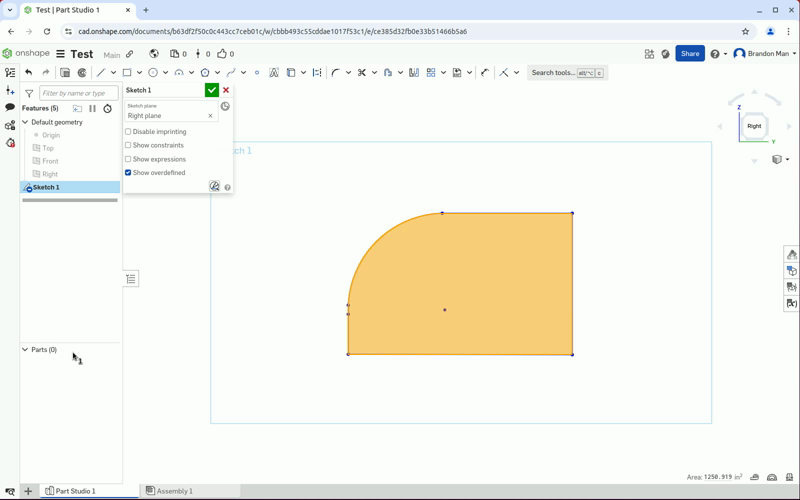
key(shift+y)
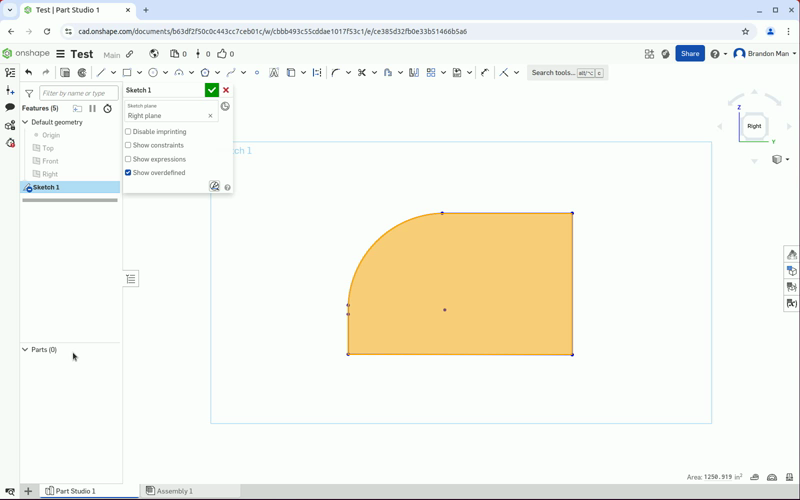
key(shift+e)
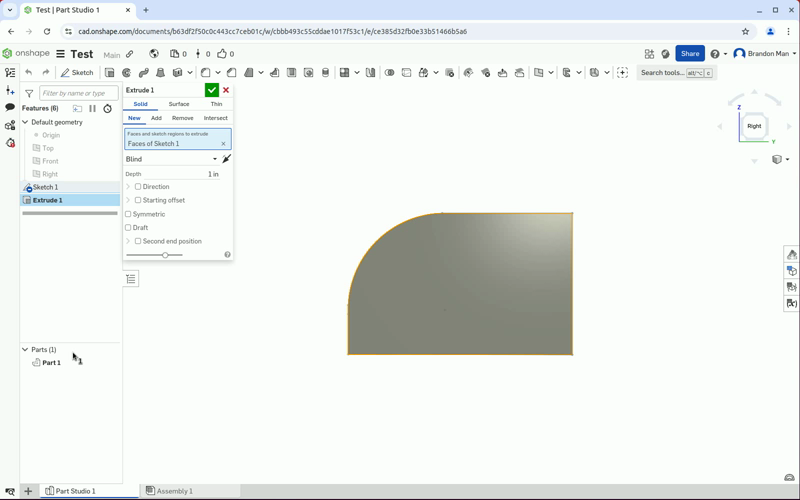
mouse_move(143, 106)
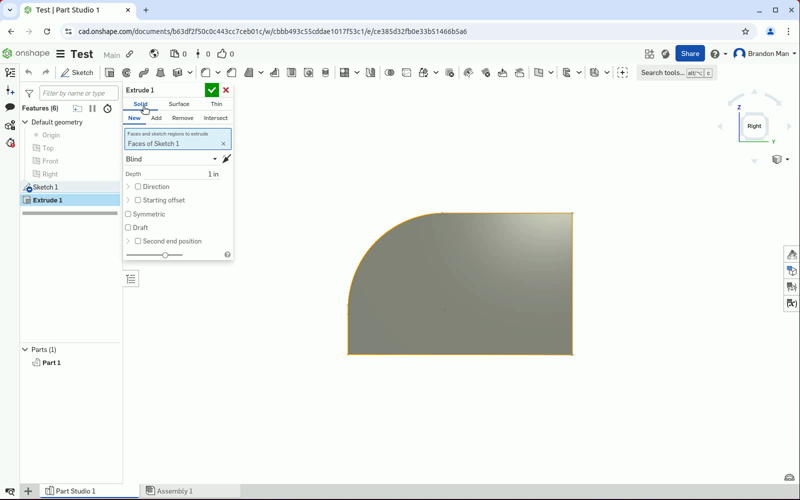
click(143, 106)
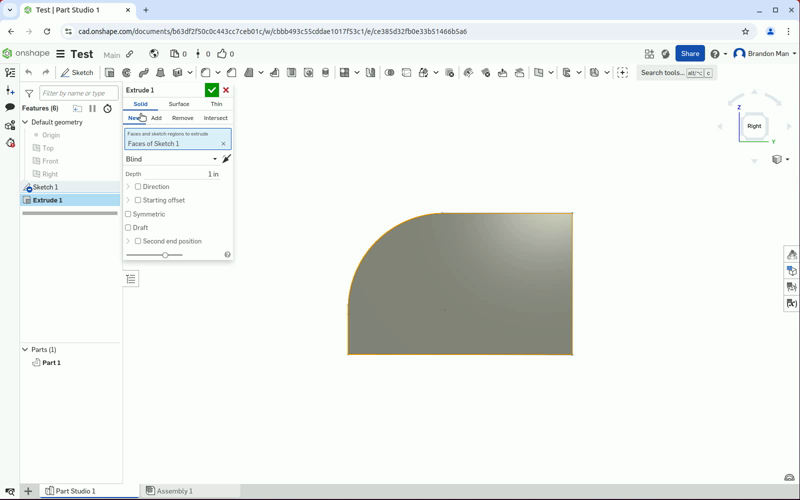
mouse_move(137, 120)
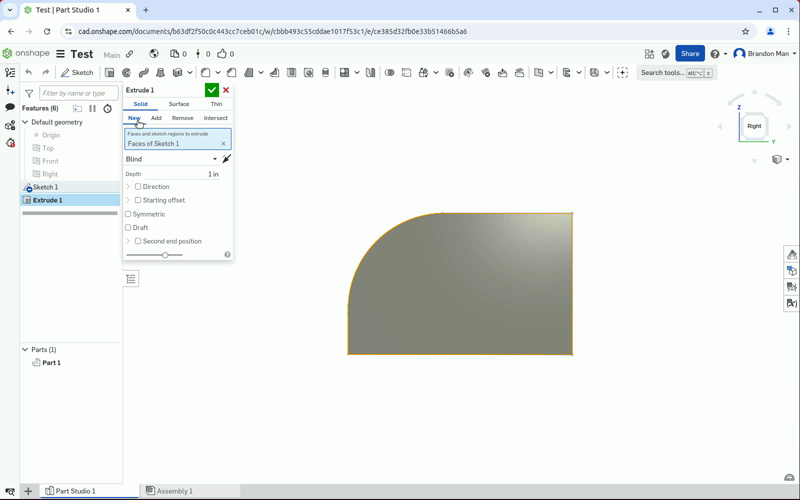
click(137, 120)
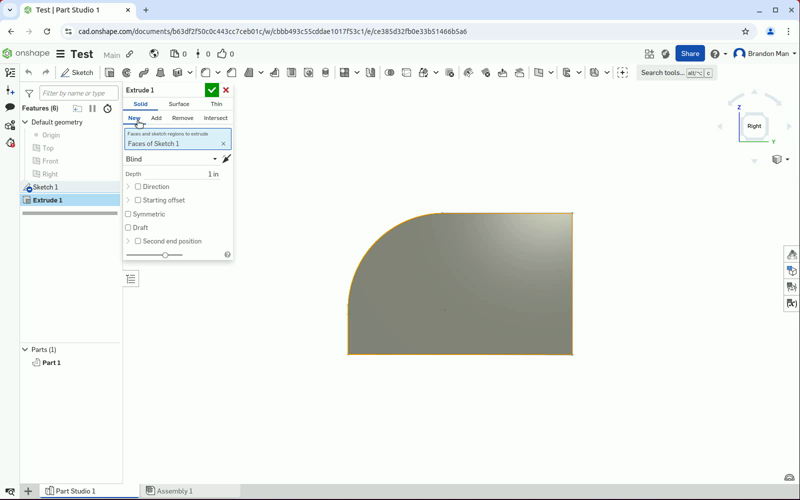
key(tab, 4)
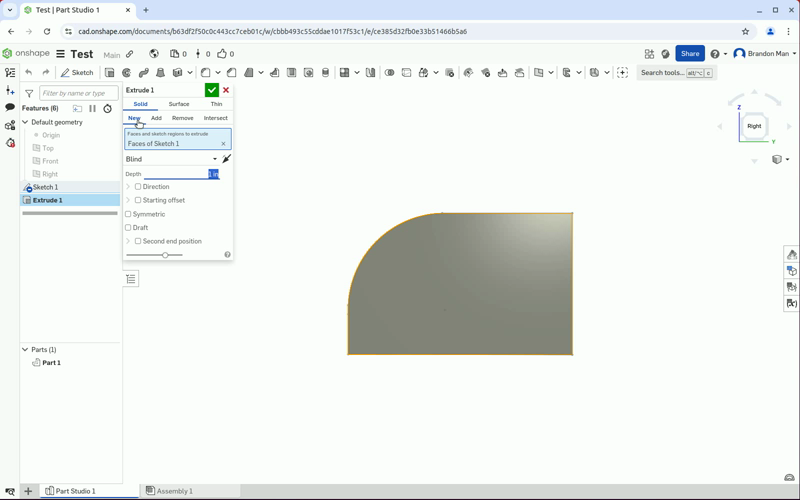
text(2.889)
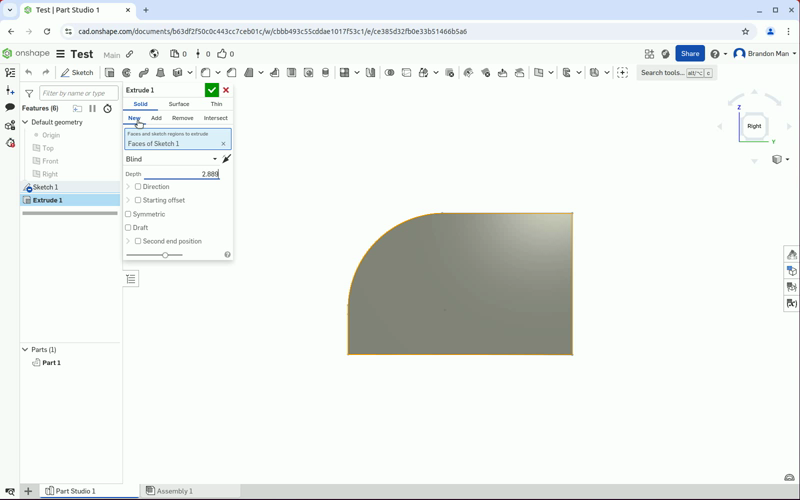
key(enter)
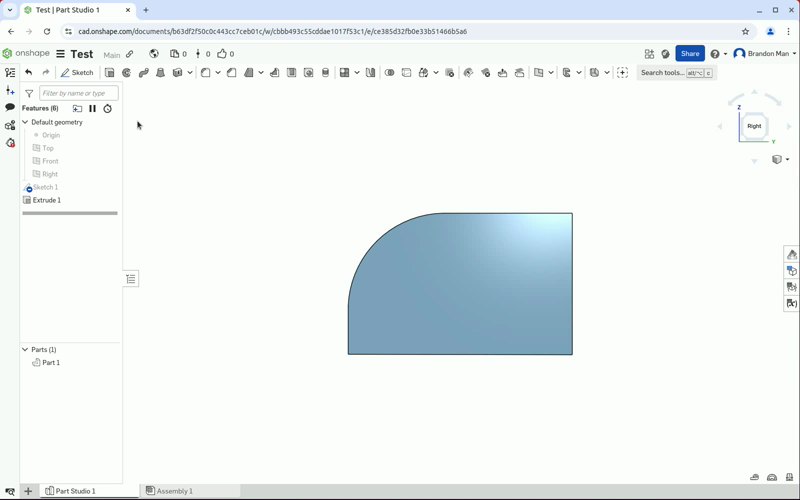
key(shift+h)
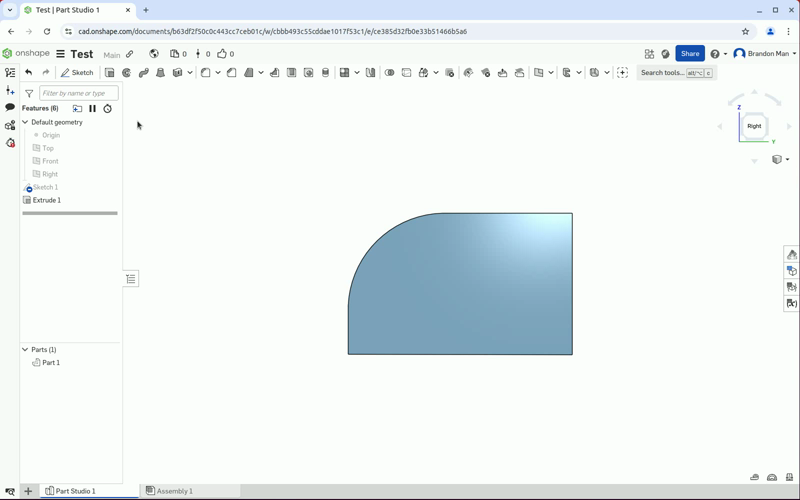
key(shift+h)
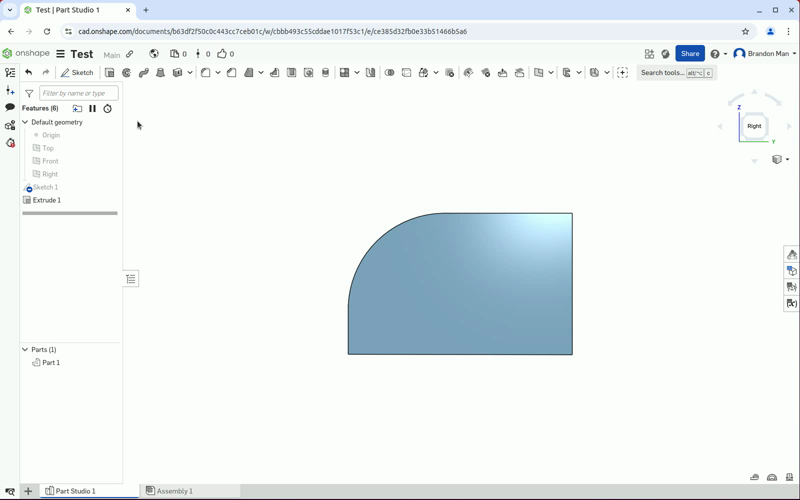
mouse_move(73, 189)
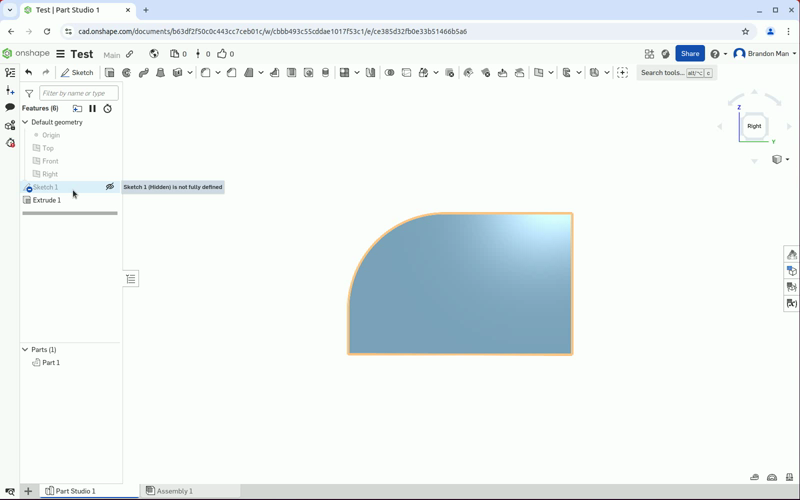
click(73, 189)
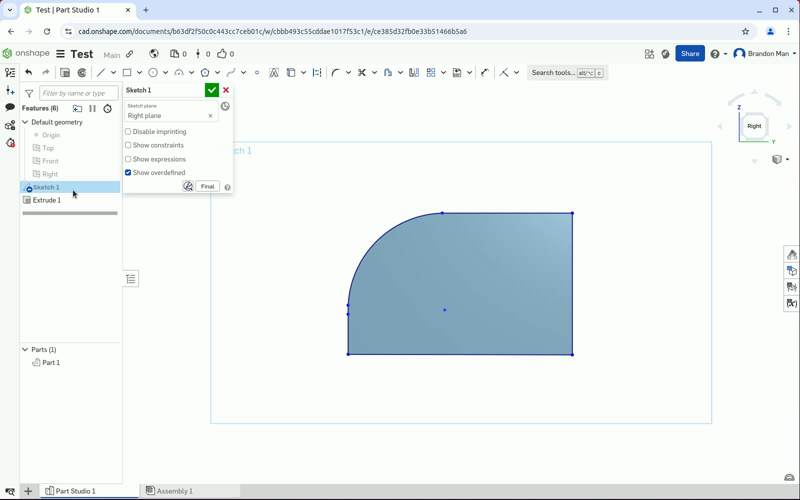
mouse_move(229, 92)
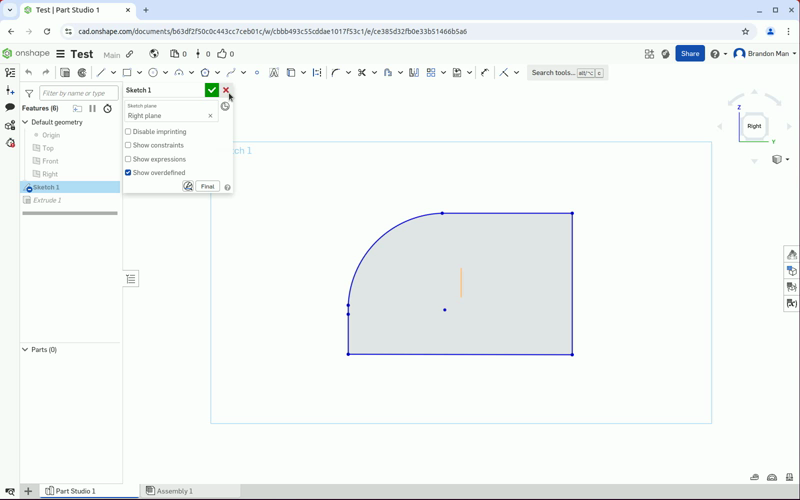
click(229, 92)
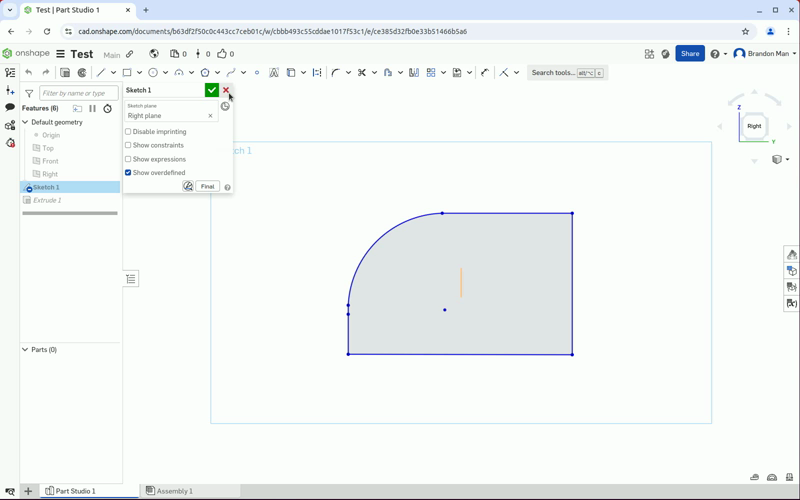
key(shift+s)
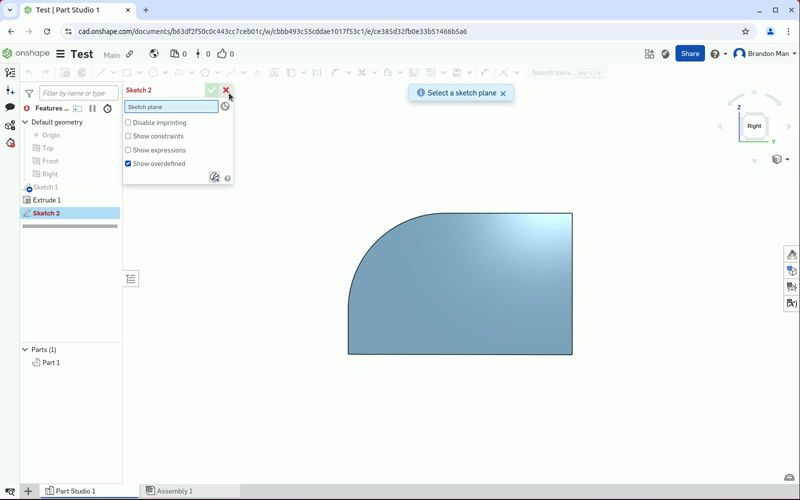
mouse_move(73, 176)
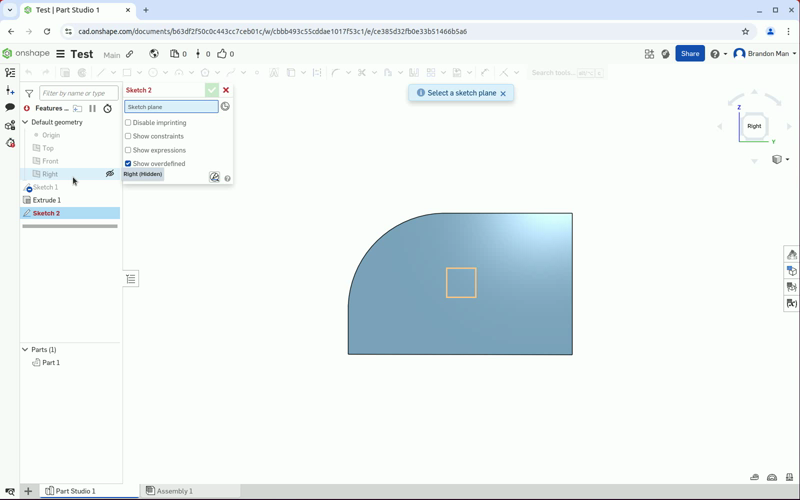
click(73, 176)
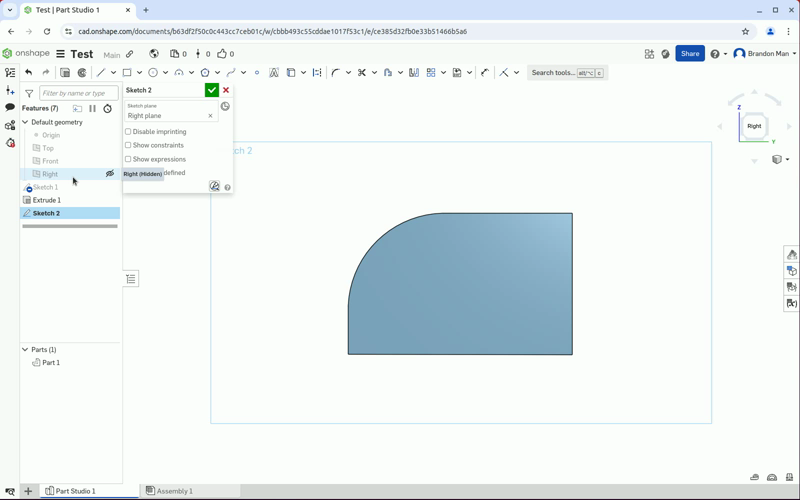
mouse_move(73, 352)
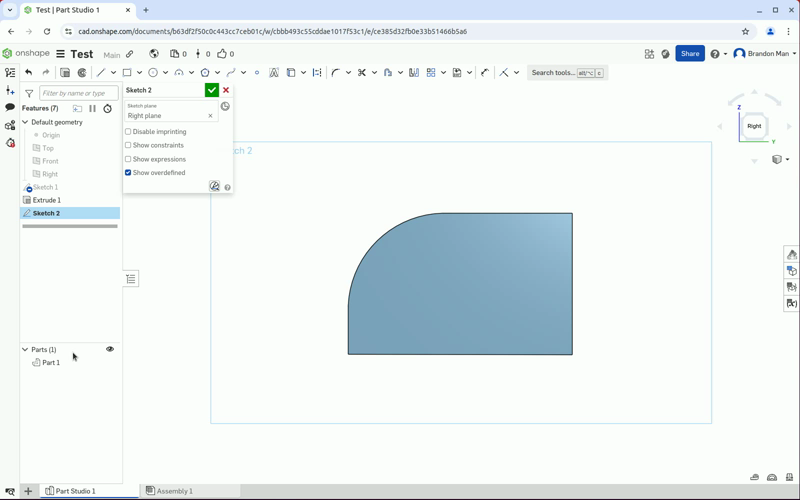
key(y)
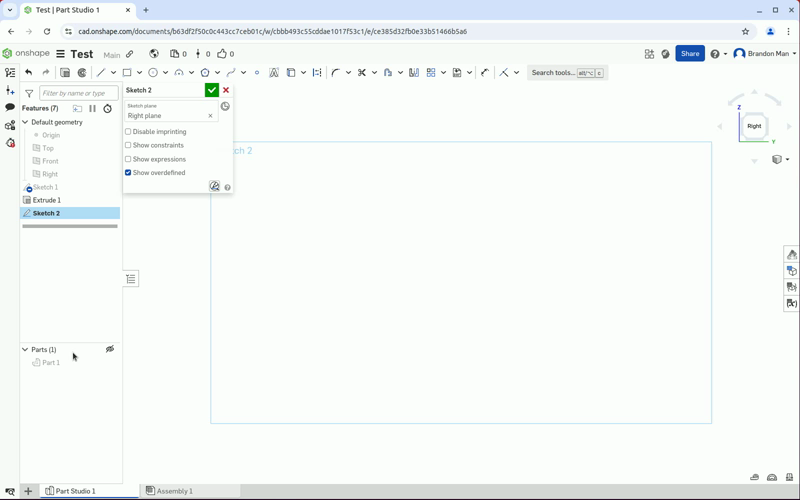
key(l)
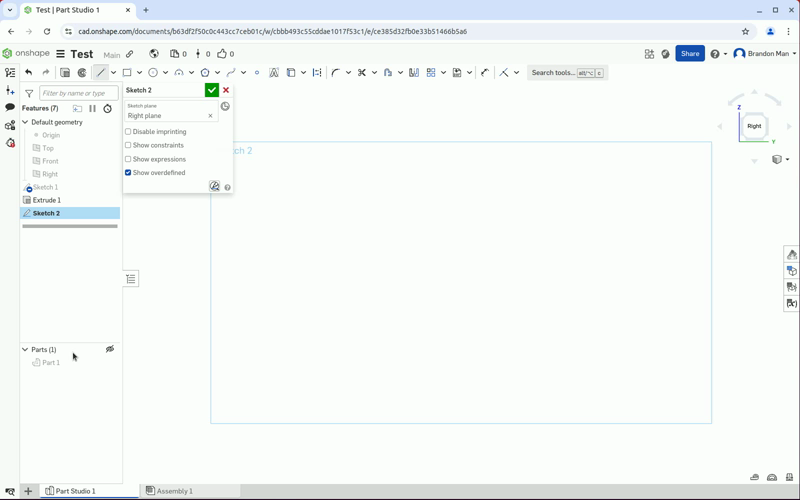
key_down(shift)
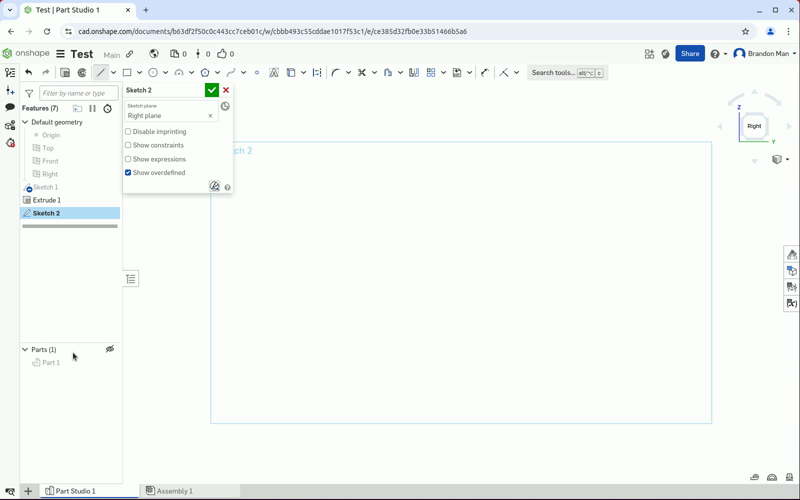
mouse_move(359, 223)
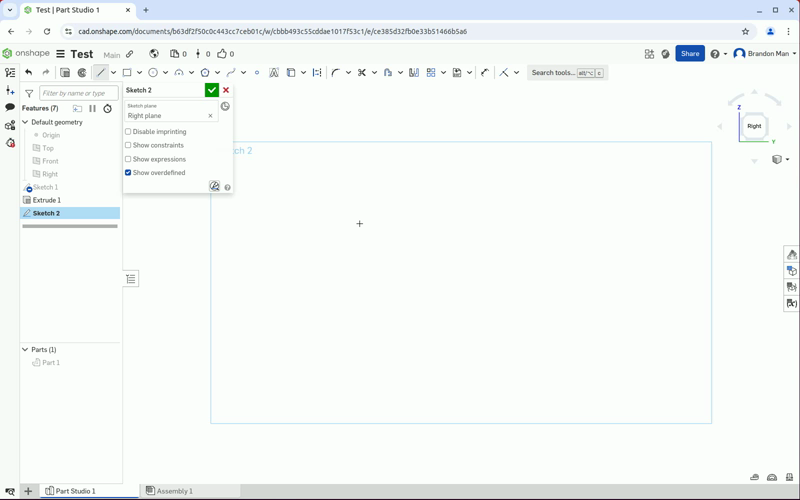
click(359, 223)
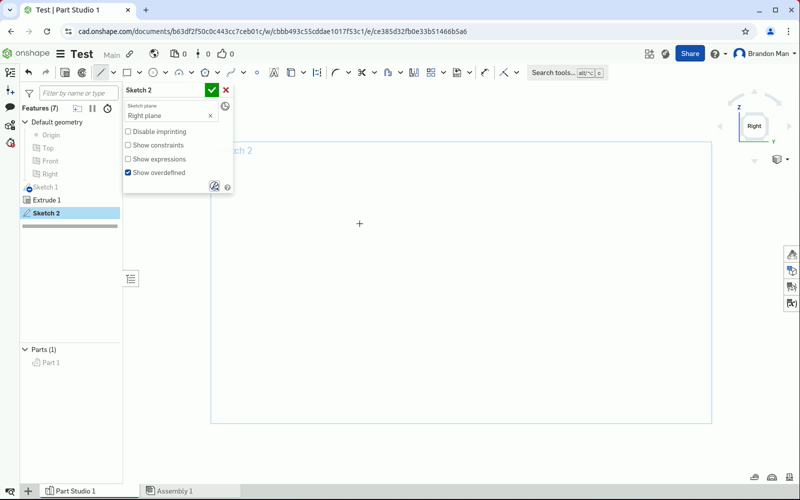
key_up(shift)
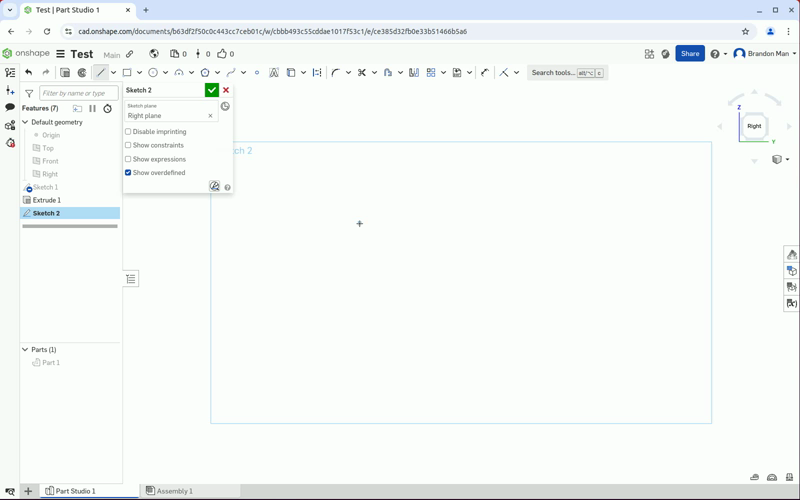
key_down(shift)
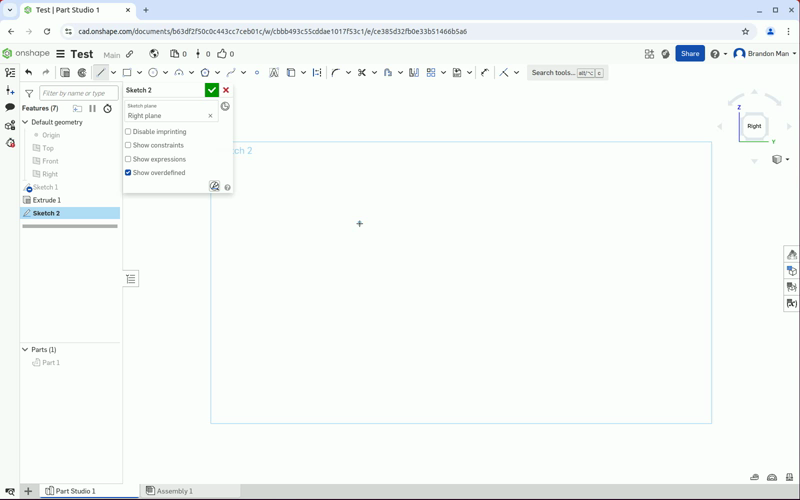
mouse_move(490, 223)
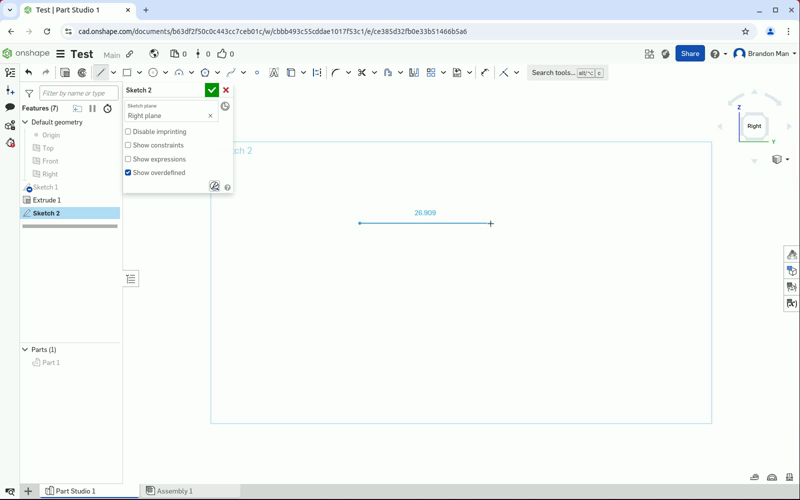
click(490, 223)
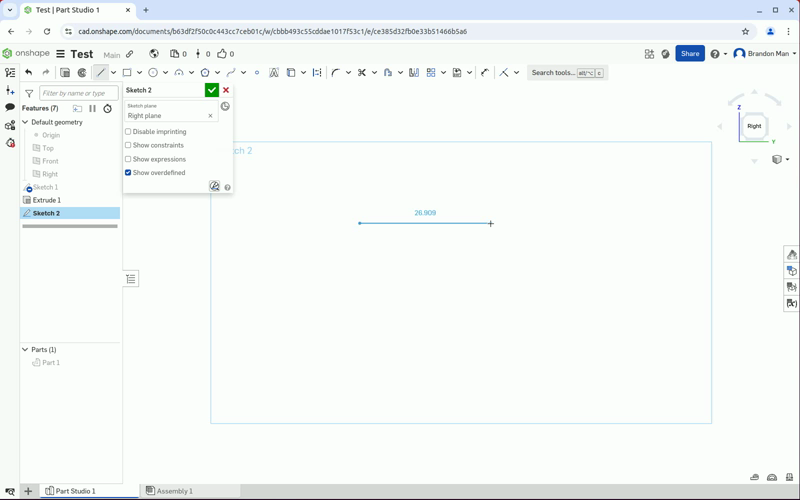
key_up(shift)
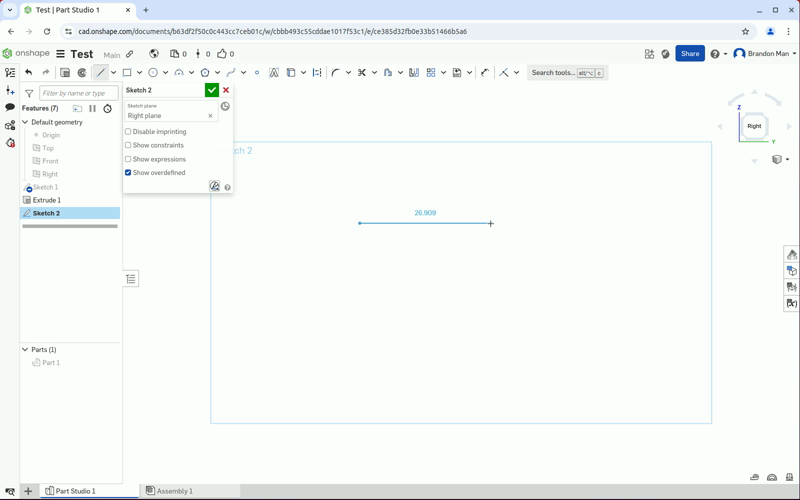
key(esc)
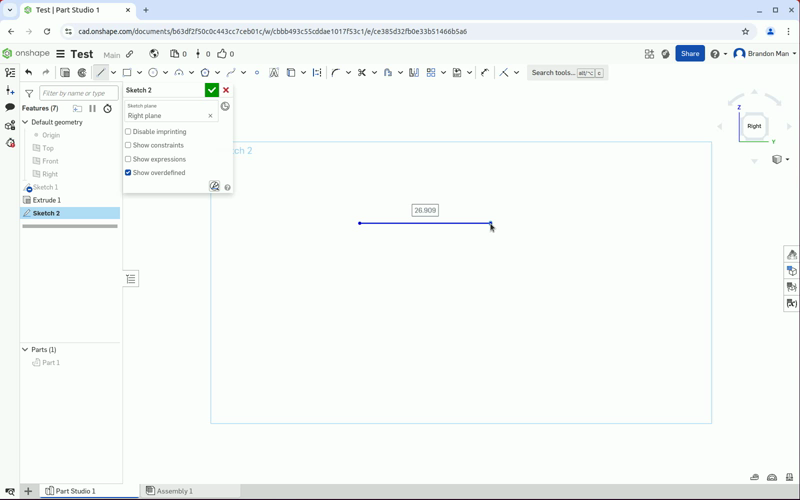
key(a)
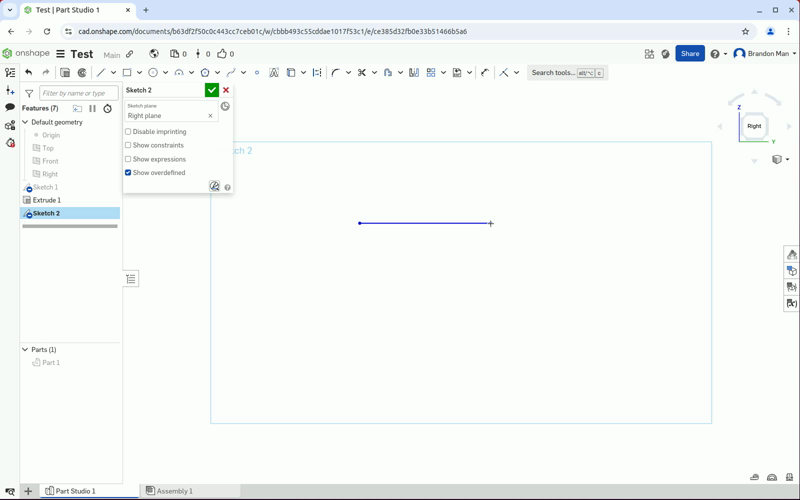
mouse_move(490, 223)
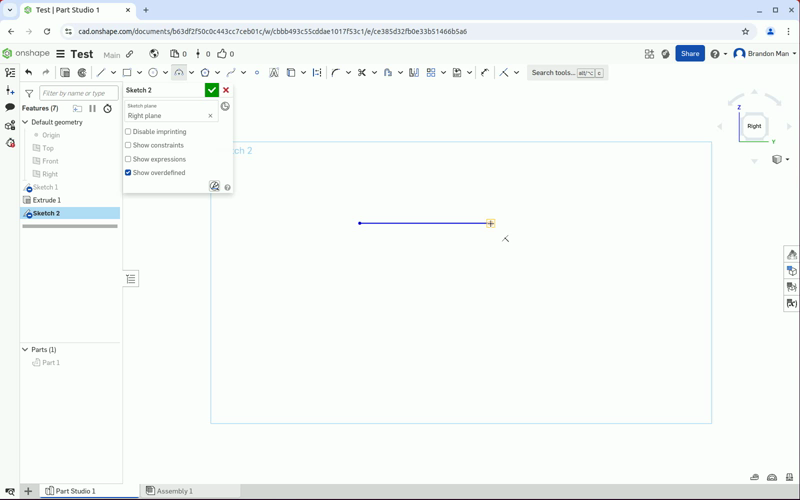
click(490, 223)
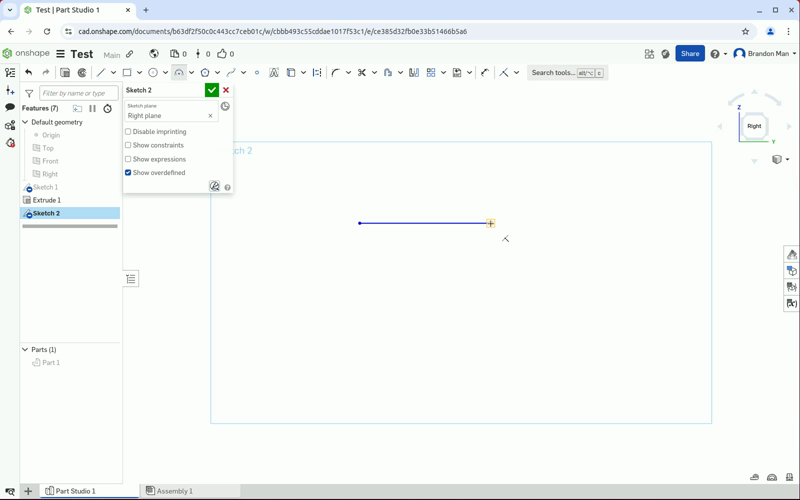
key_down(shift)
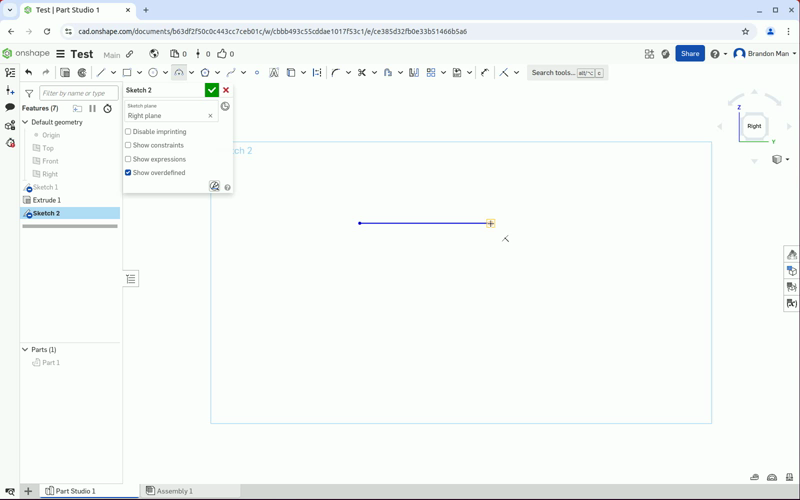
mouse_move(571, 312)
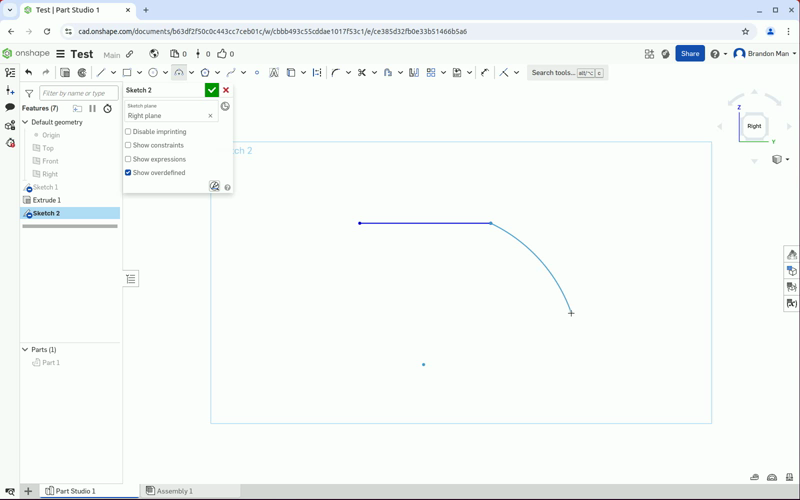
click(571, 312)
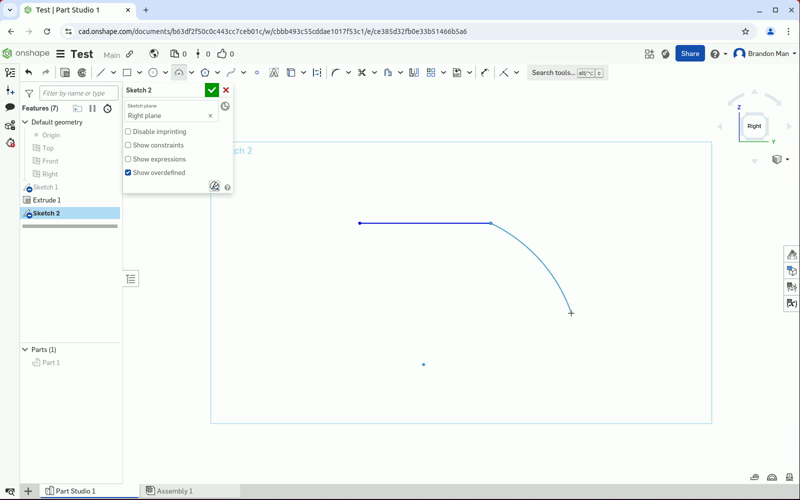
mouse_move(548, 252)
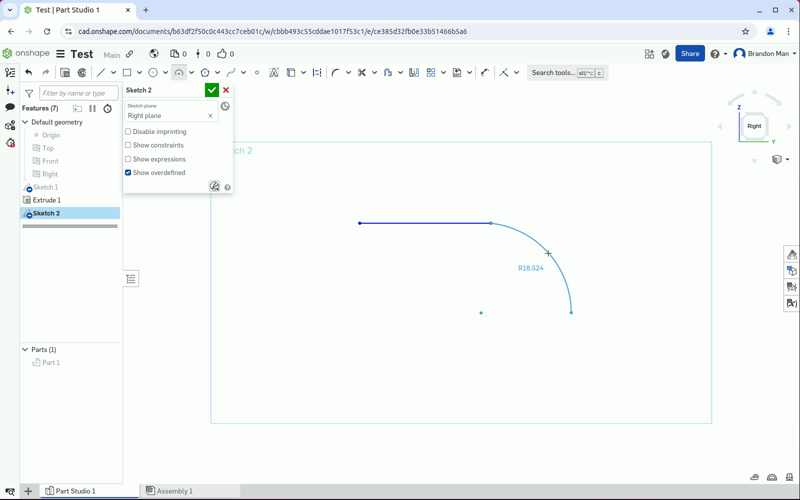
click(548, 252)
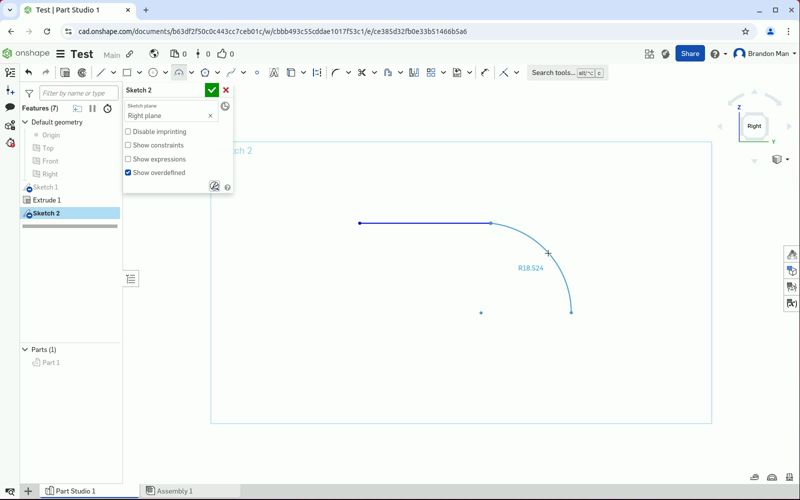
key_up(shift)
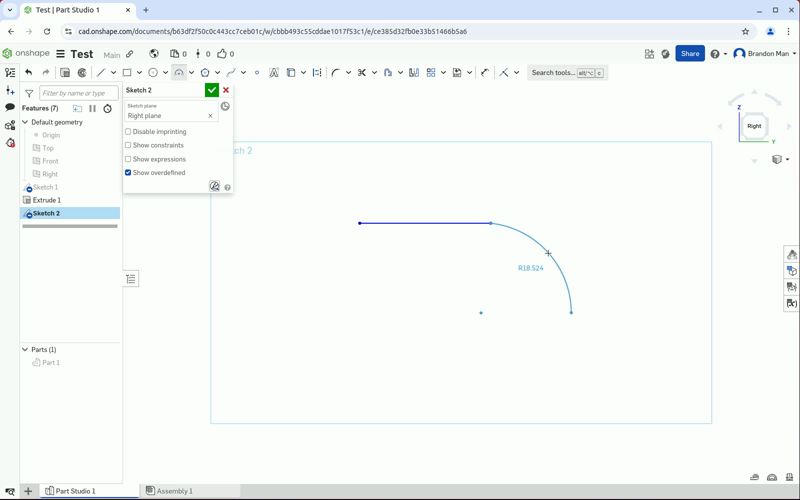
key(esc)
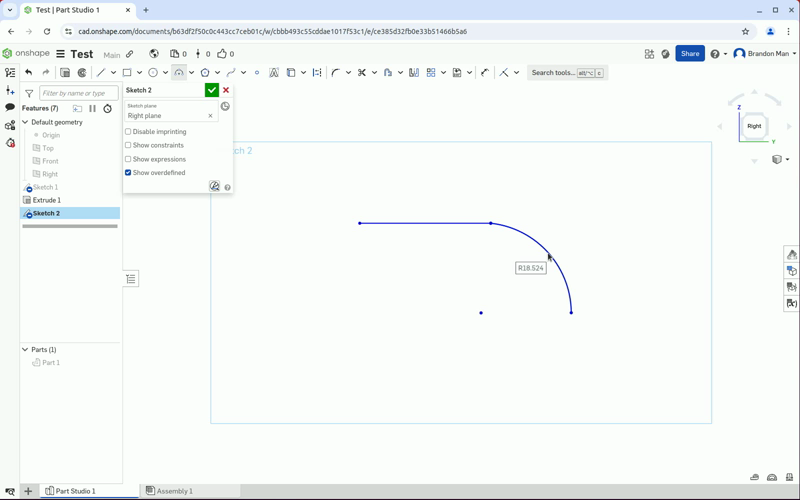
key(l)
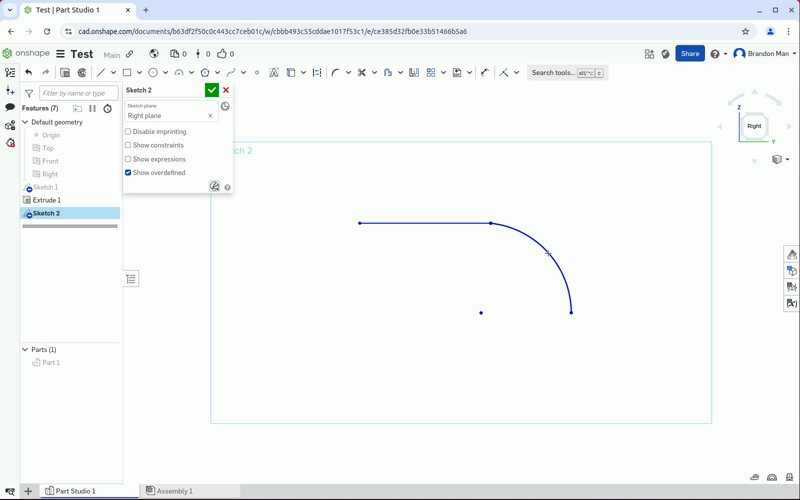
mouse_move(571, 312)
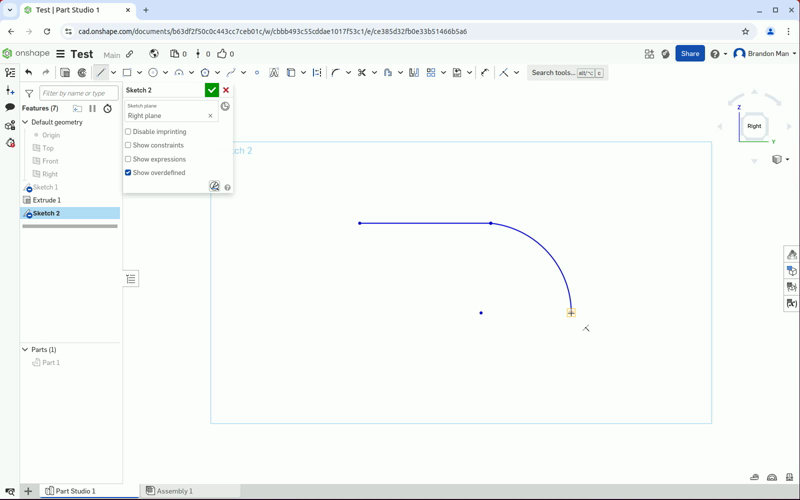
click(571, 312)
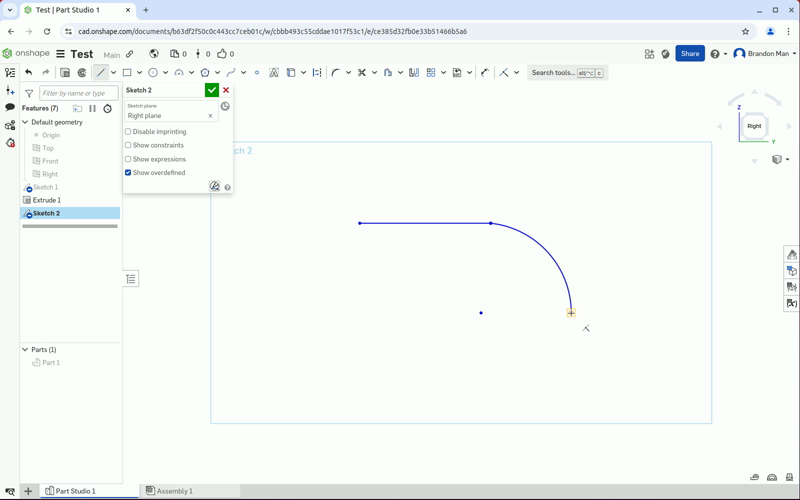
key_down(shift)
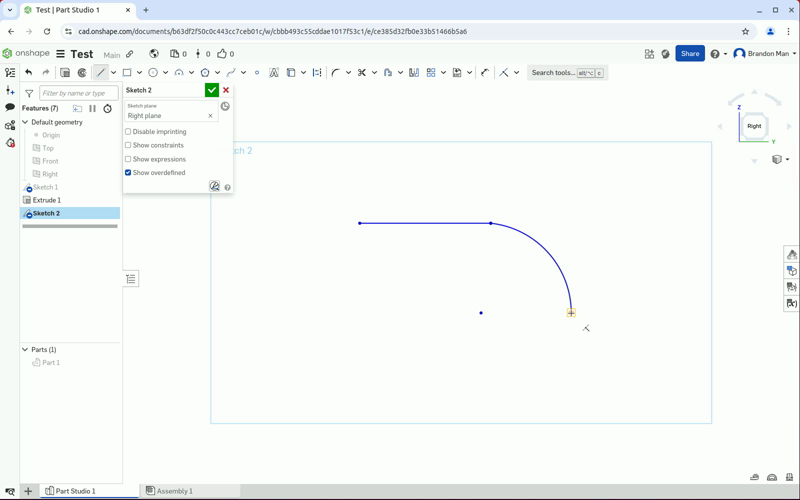
mouse_move(589, 312)
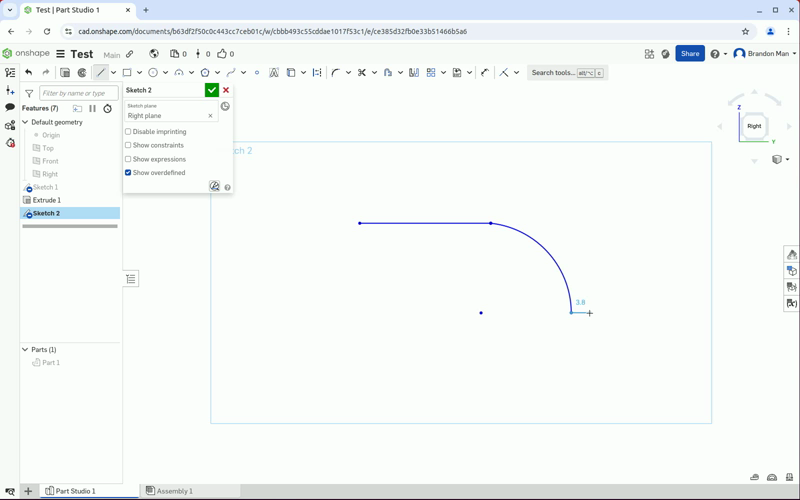
mouse_move(571, 354)
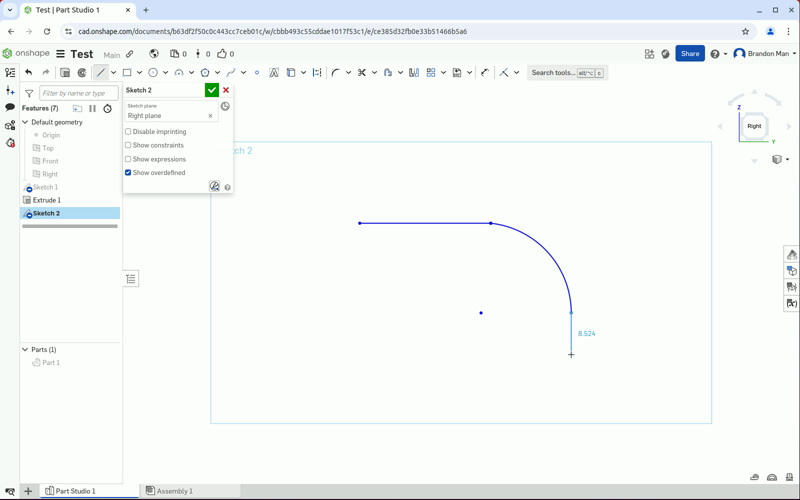
click(571, 354)
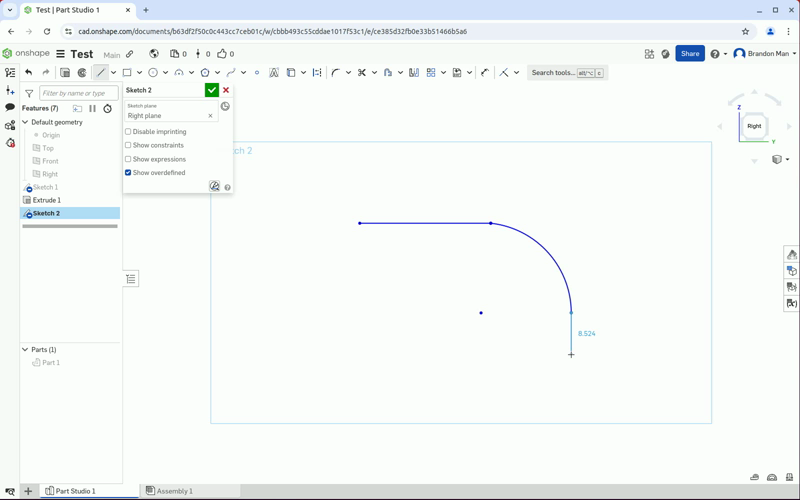
key_up(shift)
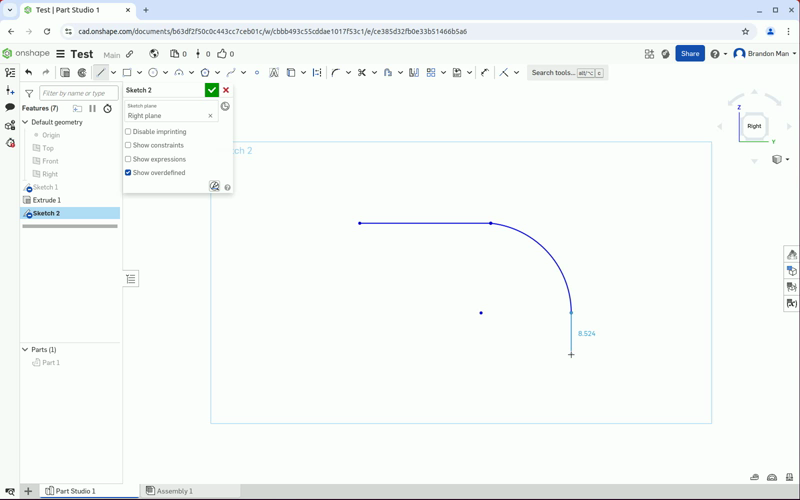
key_down(shift)
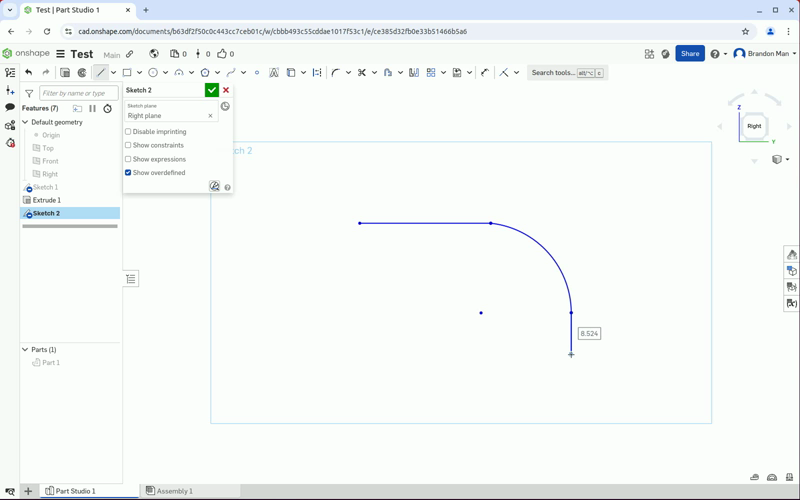
mouse_move(589, 354)
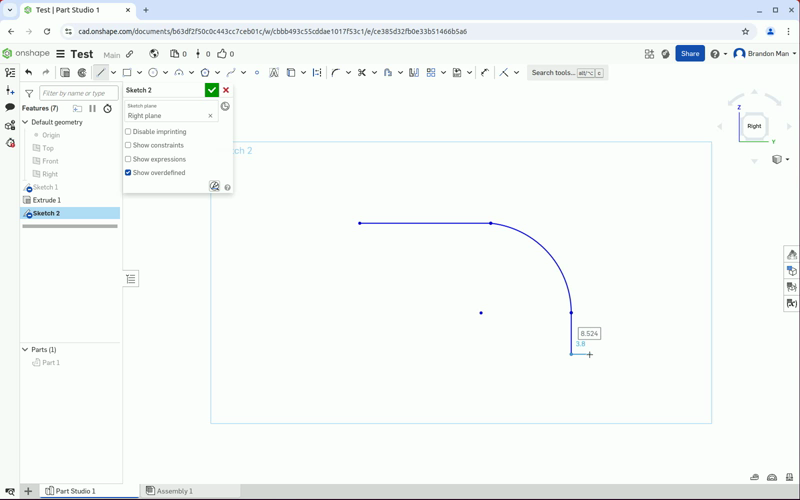
mouse_move(578, 354)
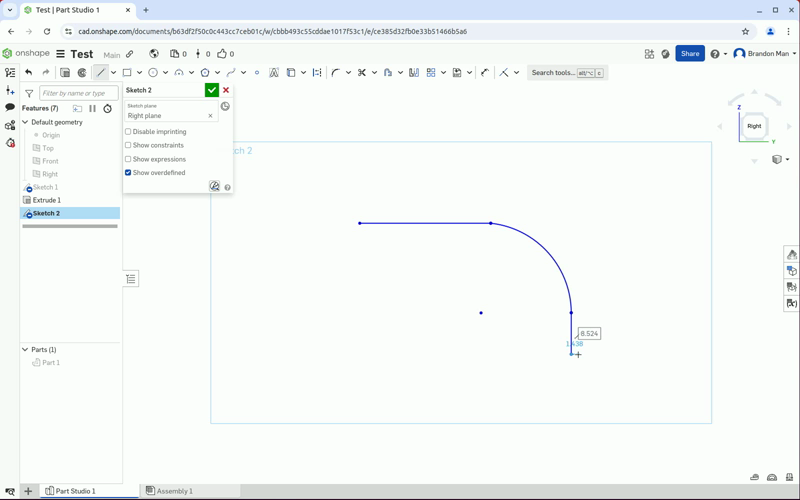
scroll(6)
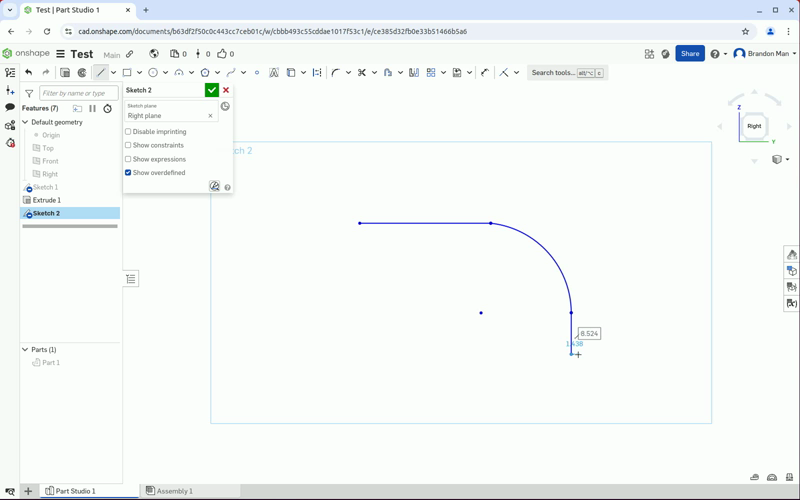
scroll(6)
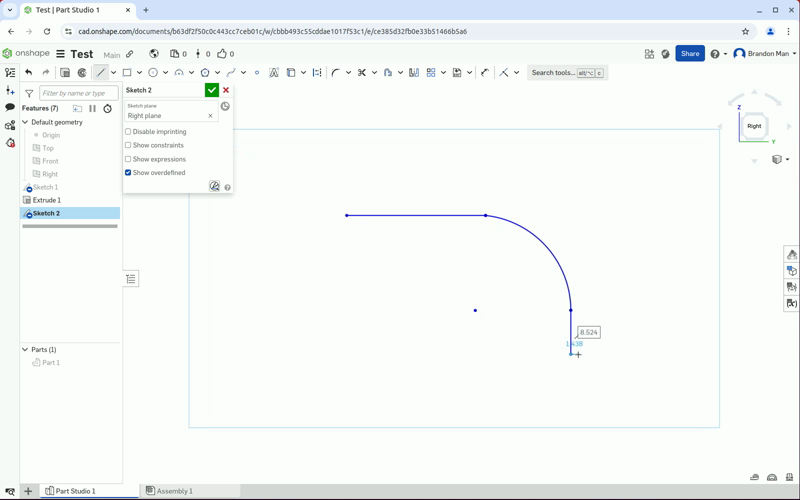
scroll(6)
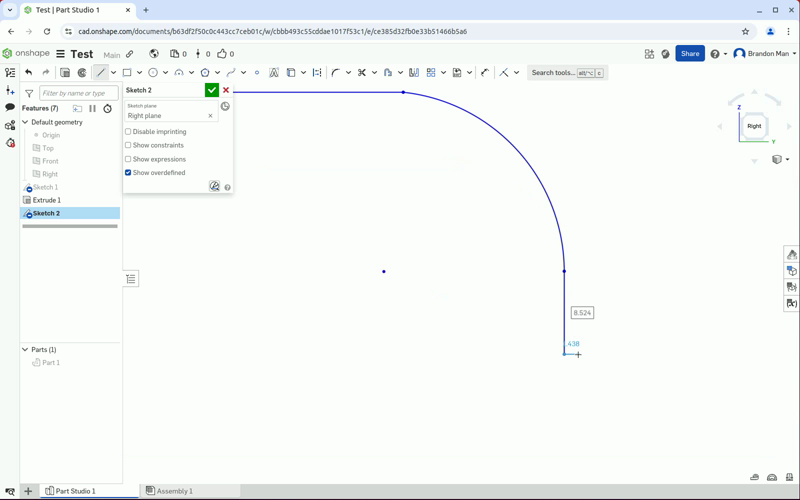
scroll(6)
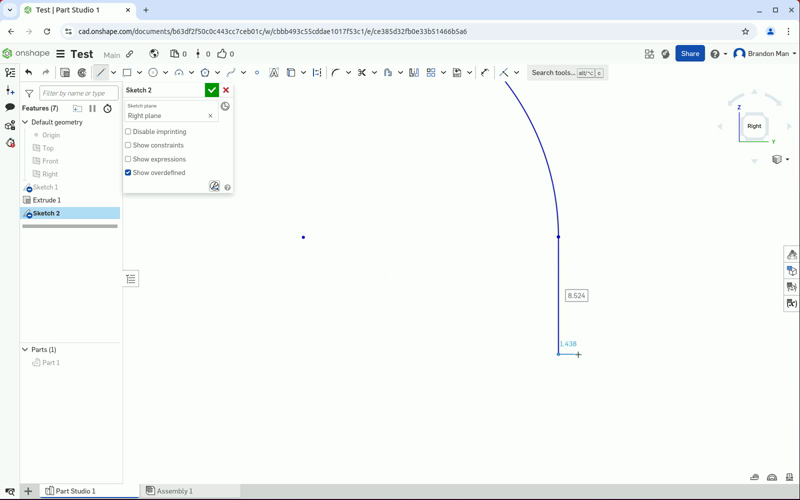
scroll(6)
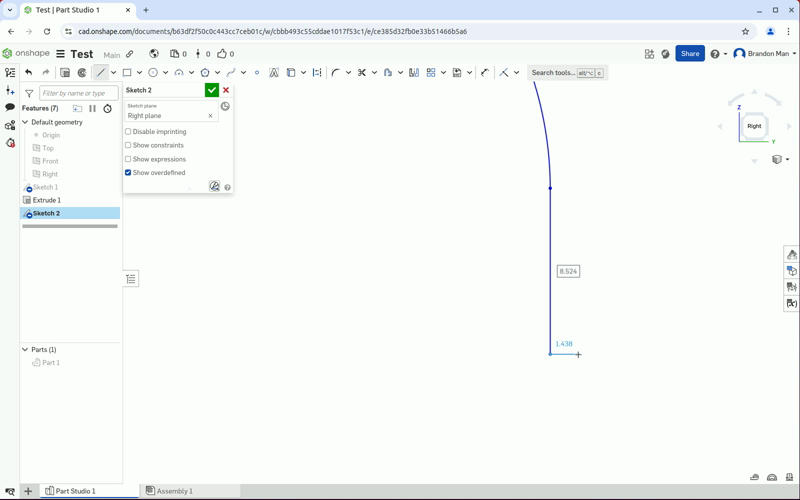
scroll(6)
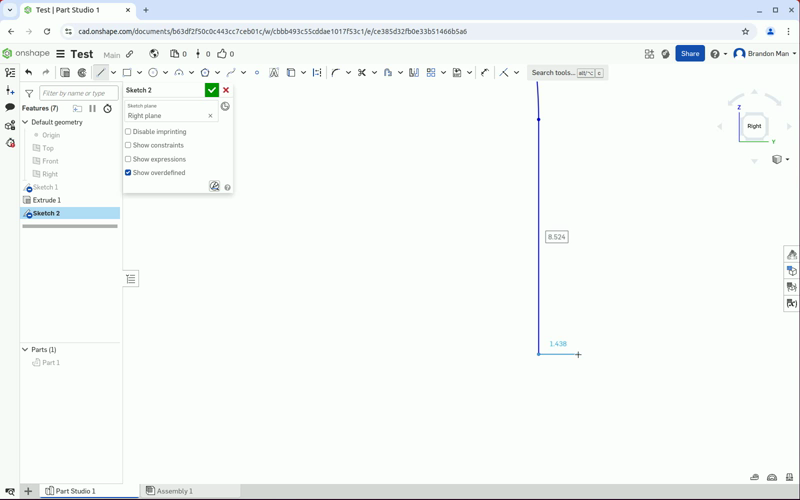
scroll(6)
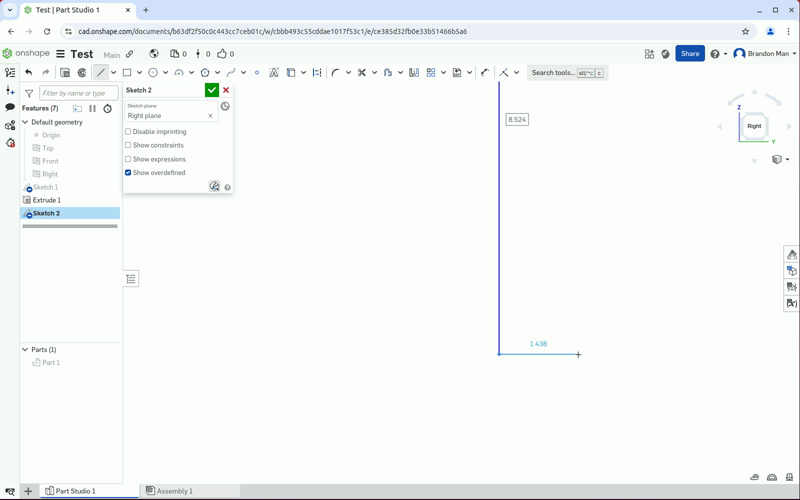
click(578, 354)
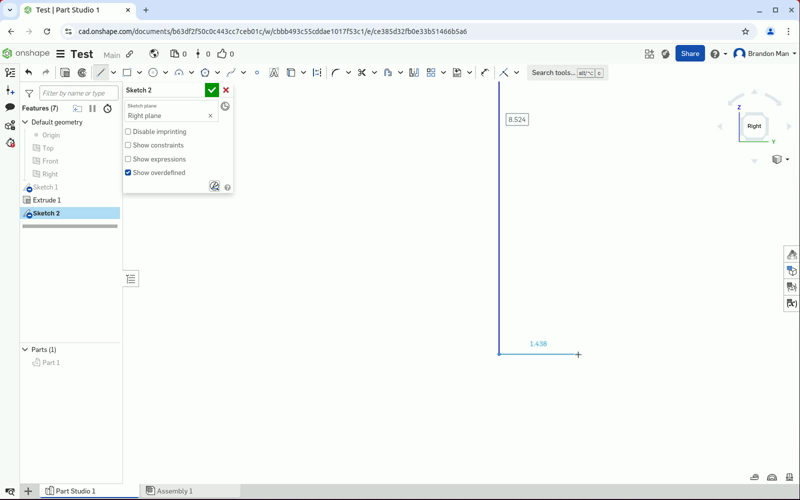
scroll(-6)
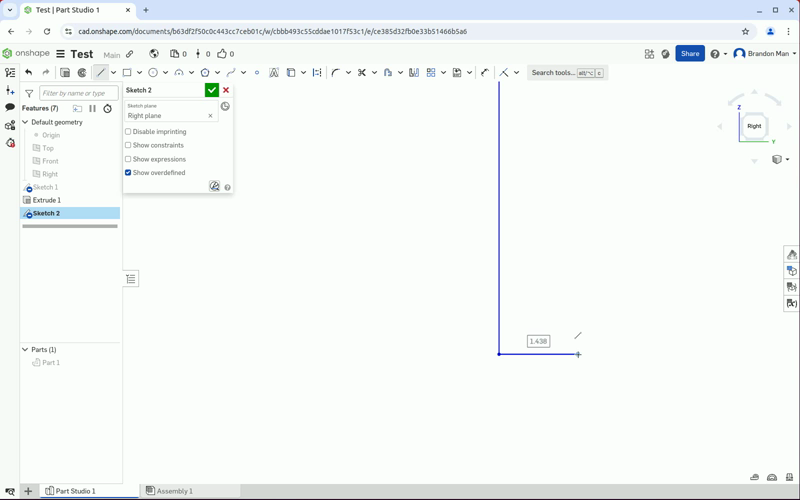
scroll(-6)
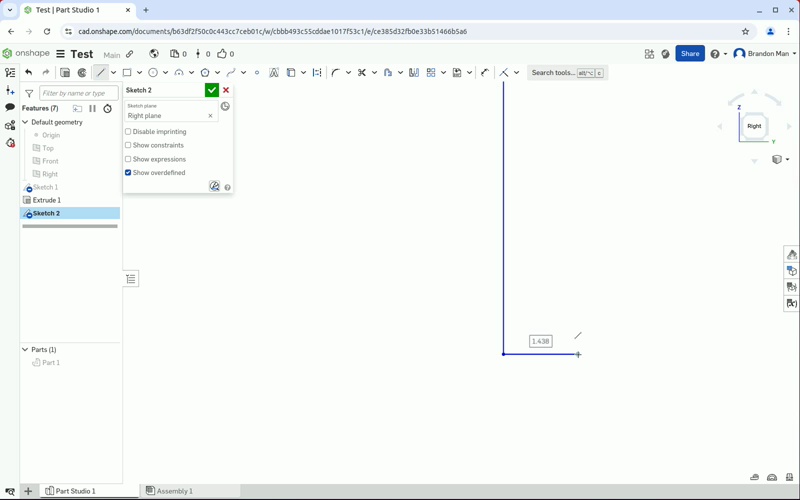
scroll(-6)
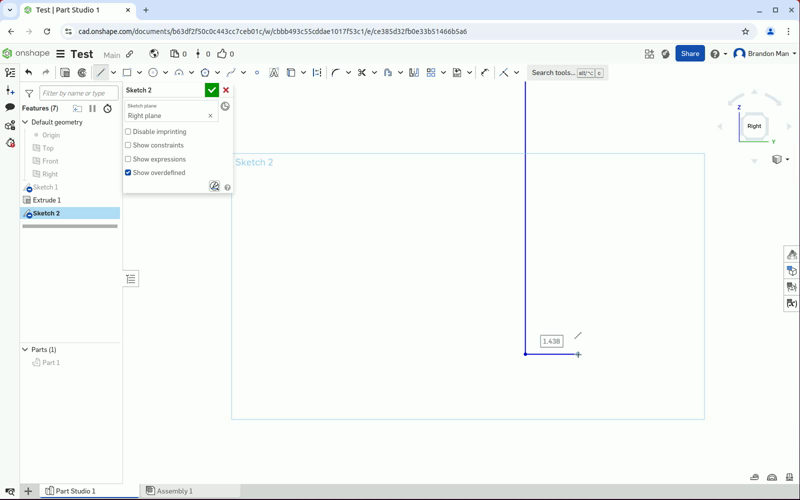
scroll(-6)
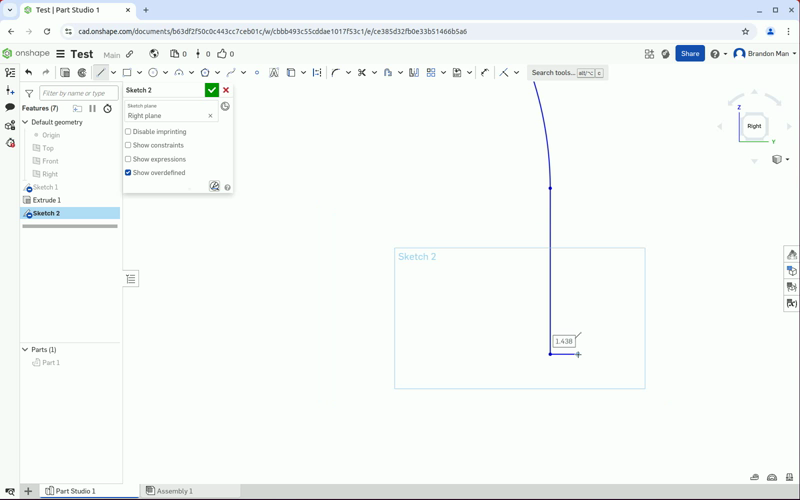
scroll(-6)
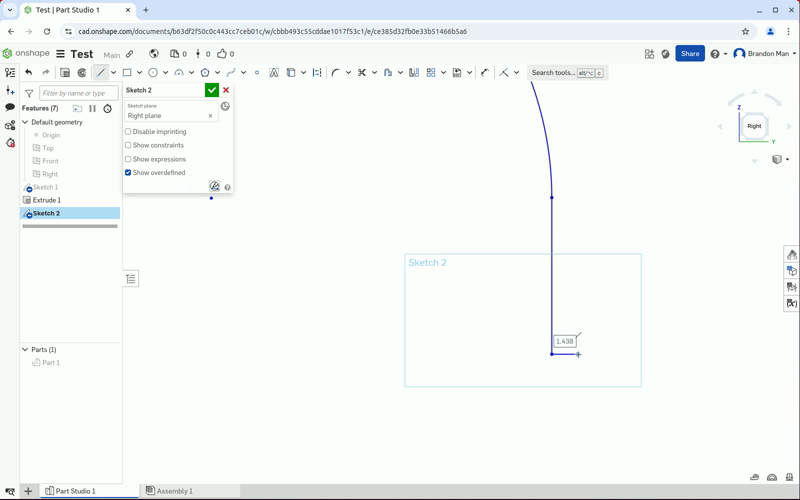
scroll(-6)
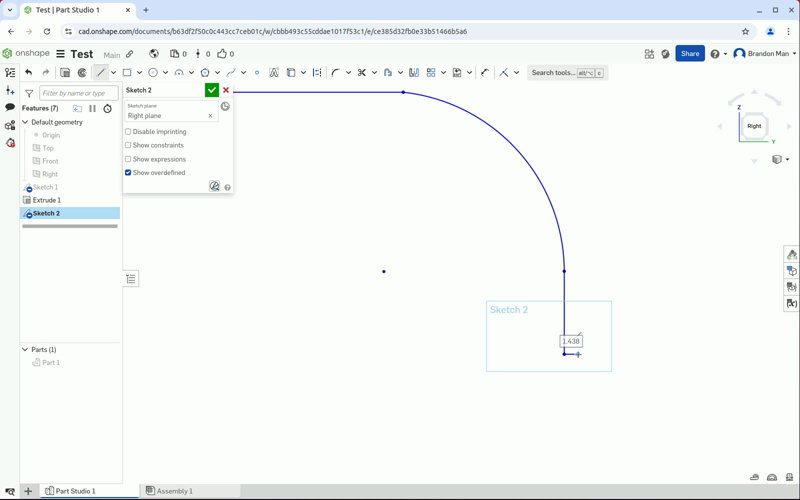
scroll(-6)
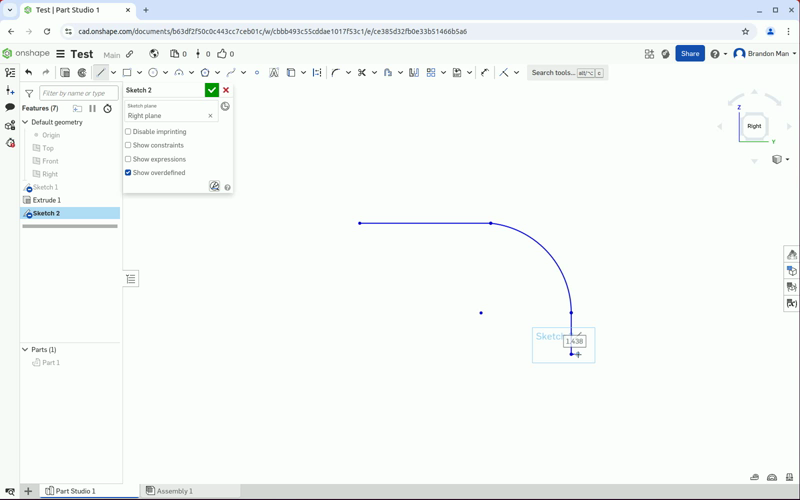
key_up(shift)
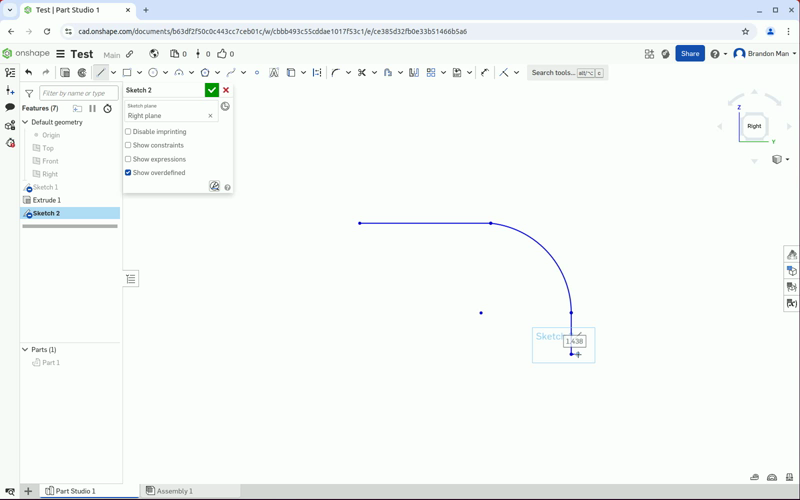
key_down(shift)
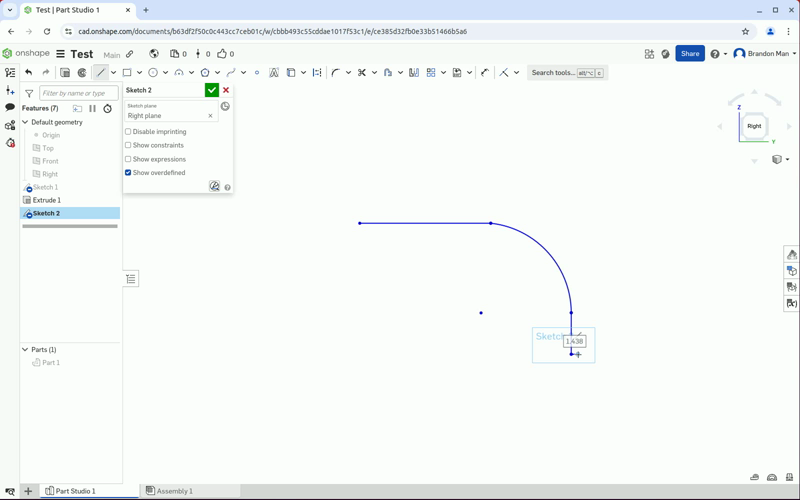
mouse_move(589, 354)
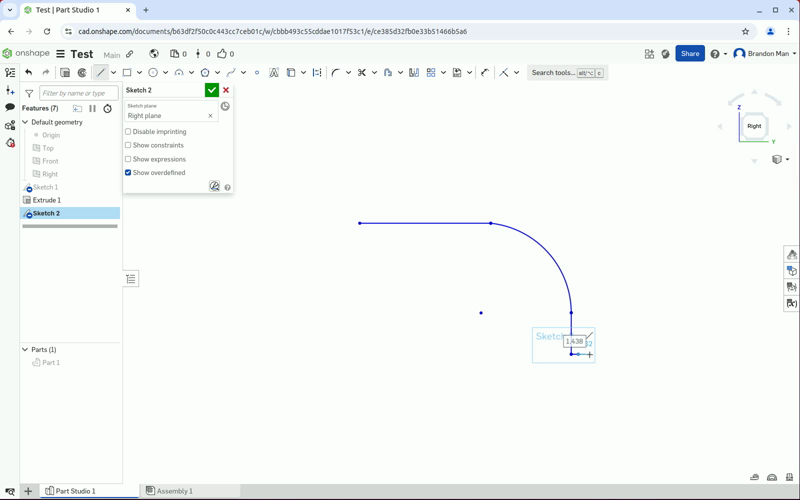
mouse_move(578, 312)
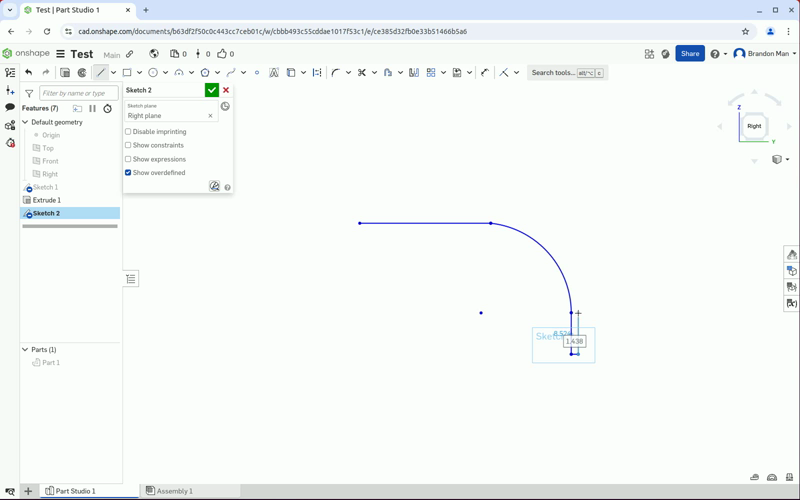
click(578, 312)
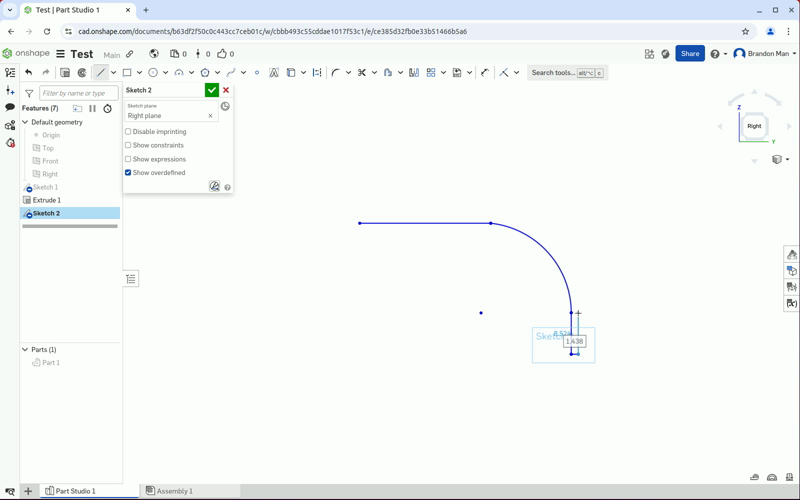
key_up(shift)
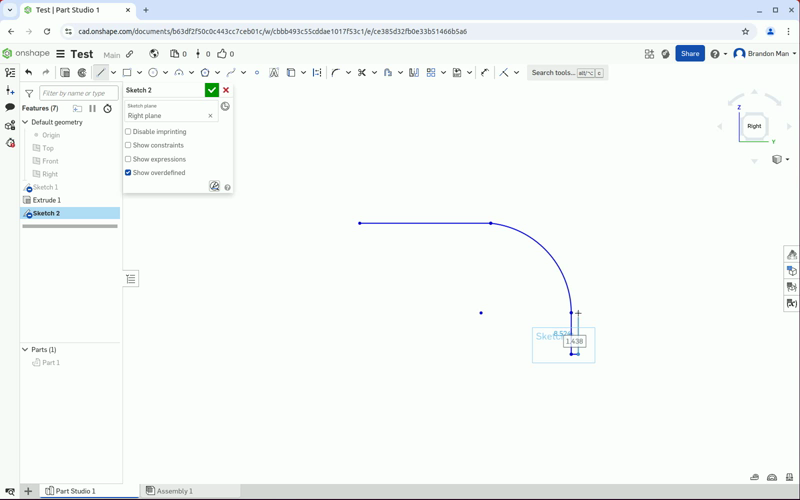
key(esc)
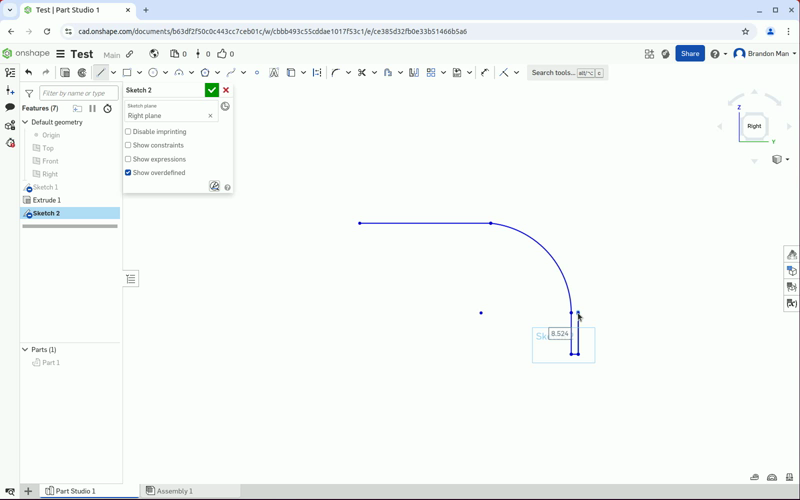
key(a)
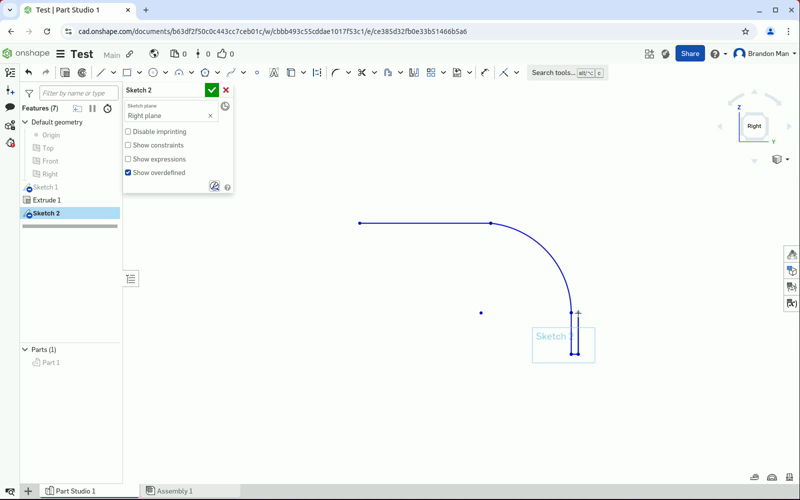
mouse_move(578, 312)
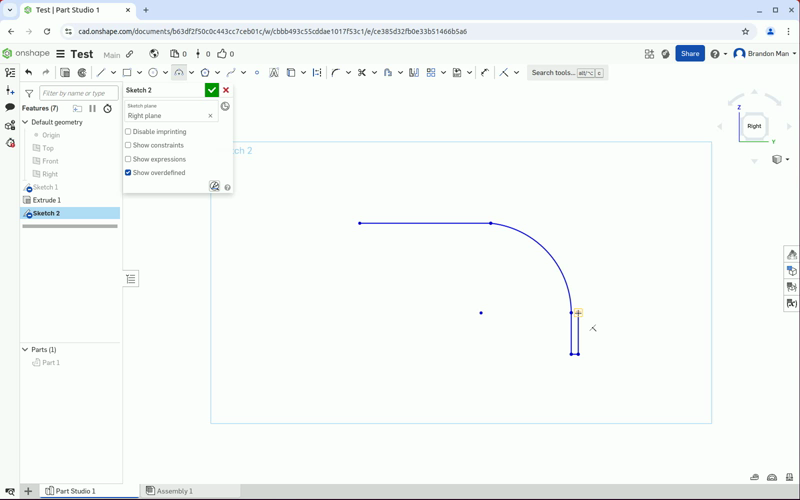
click(578, 312)
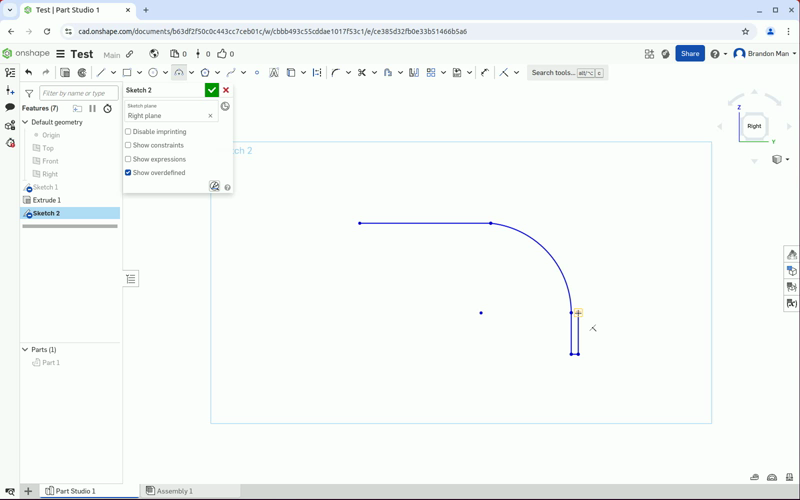
key_down(shift)
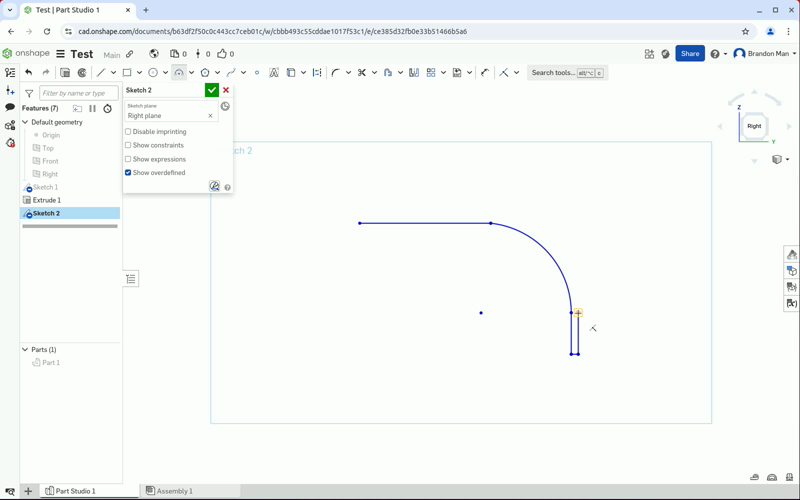
mouse_move(490, 216)
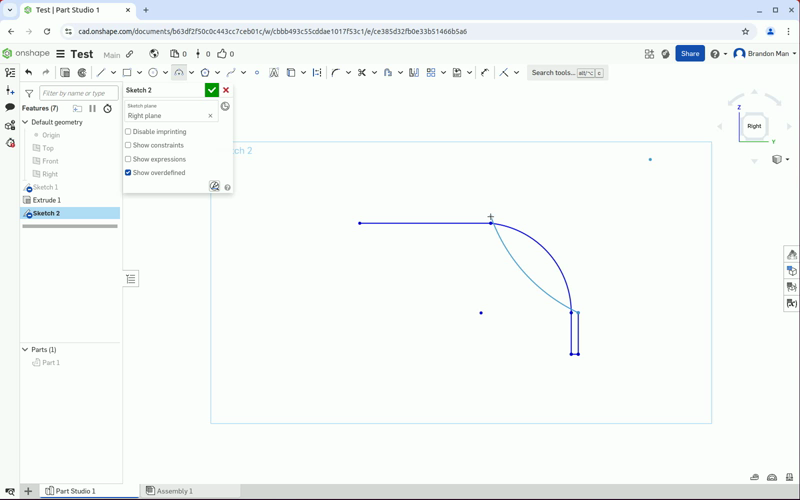
click(490, 216)
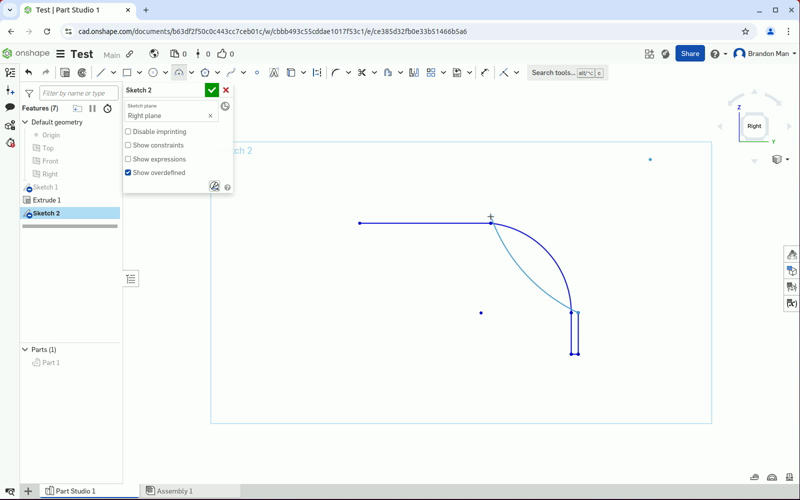
mouse_move(553, 247)
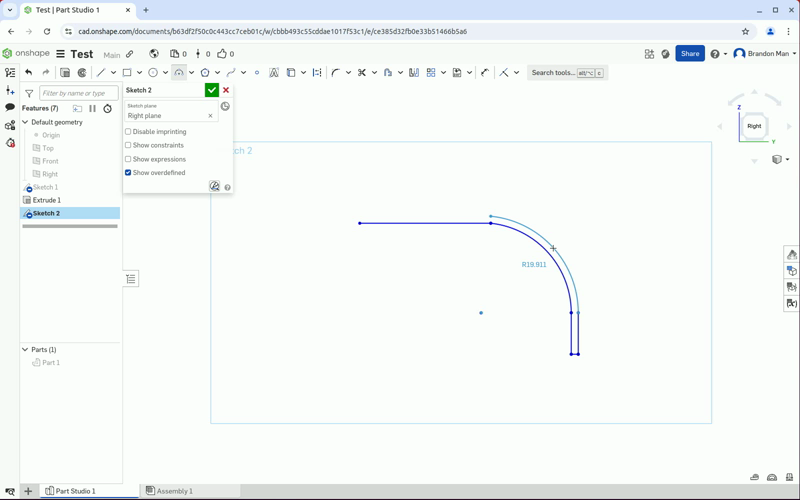
click(553, 247)
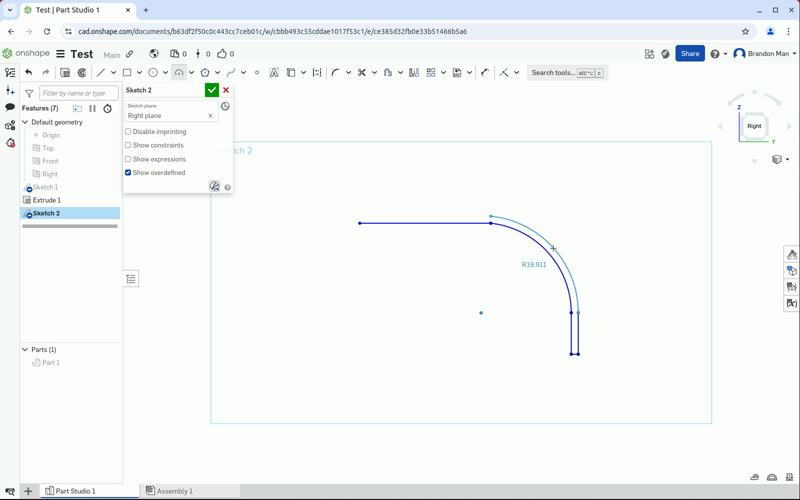
key_up(shift)
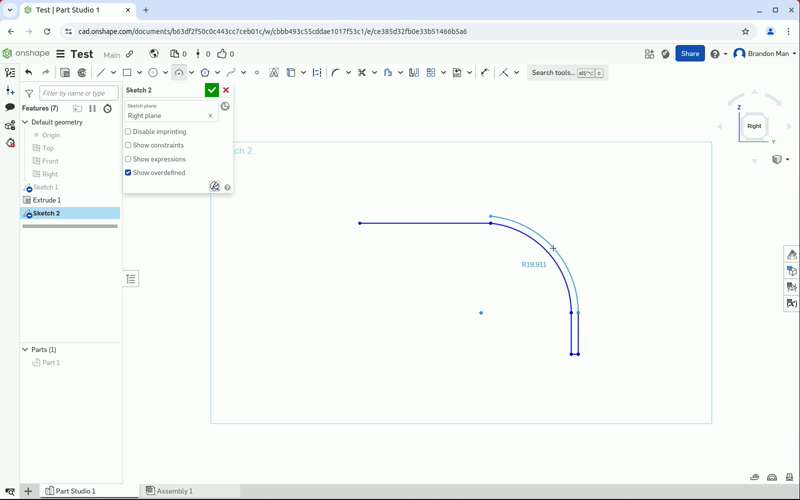
key(esc)
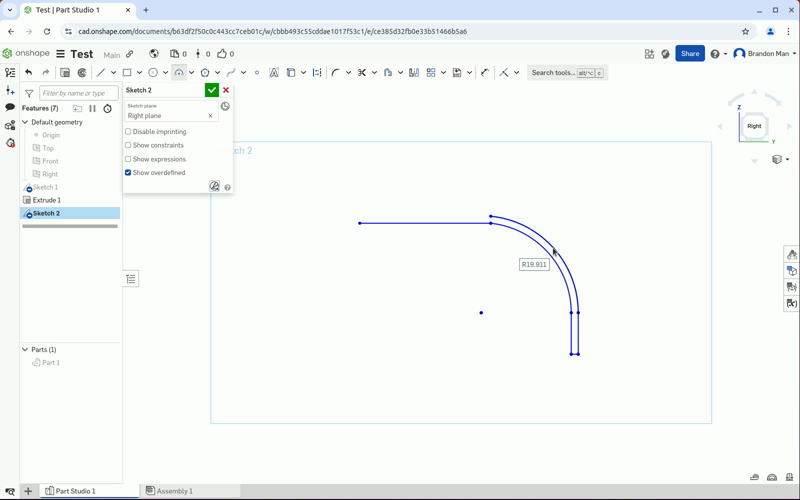
key(l)
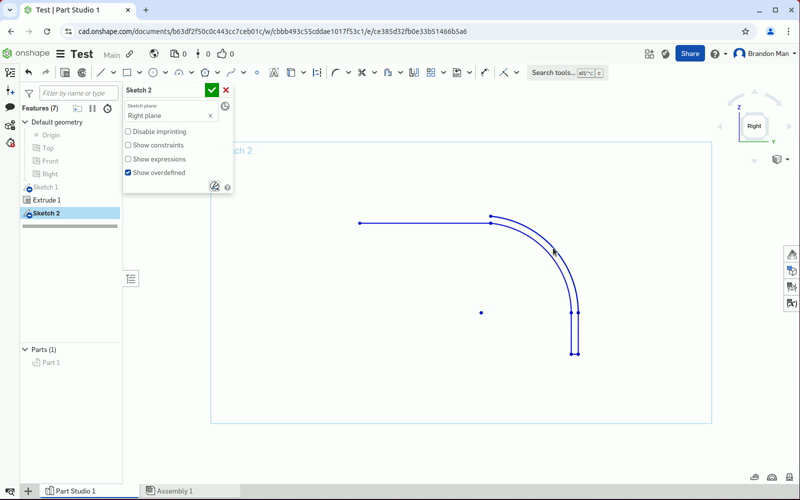
mouse_move(490, 216)
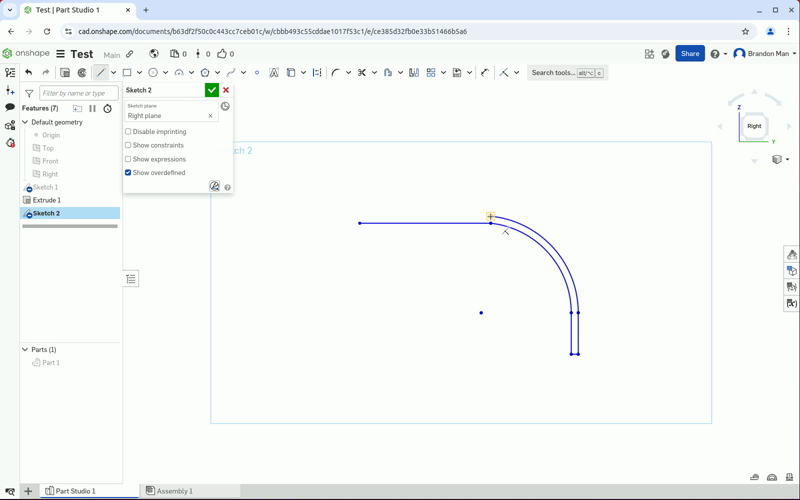
click(490, 216)
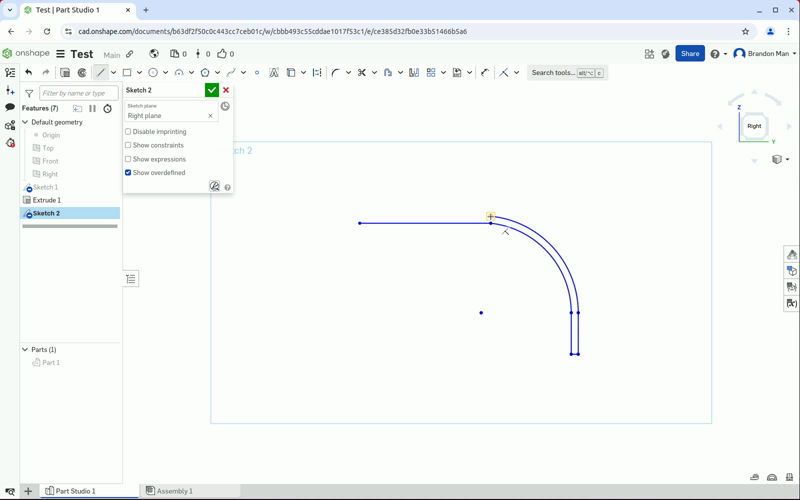
key_down(shift)
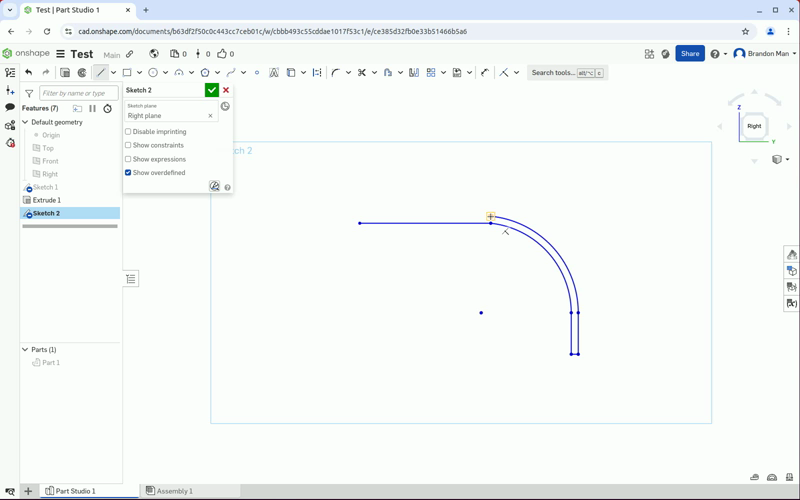
mouse_move(359, 216)
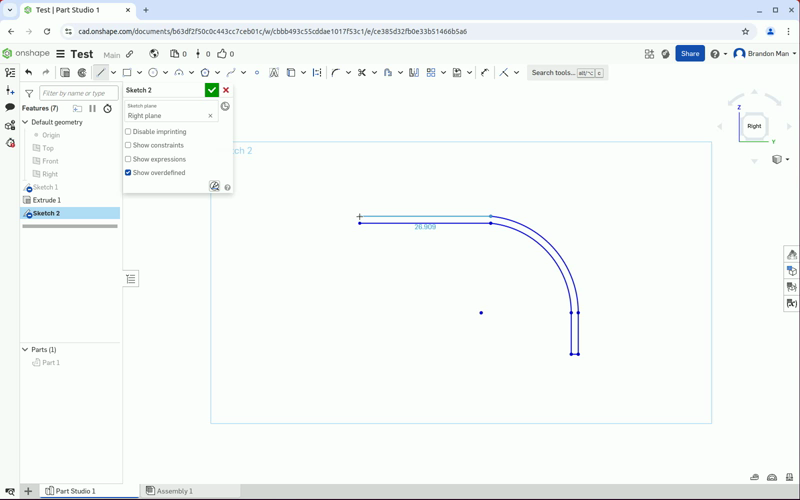
click(359, 216)
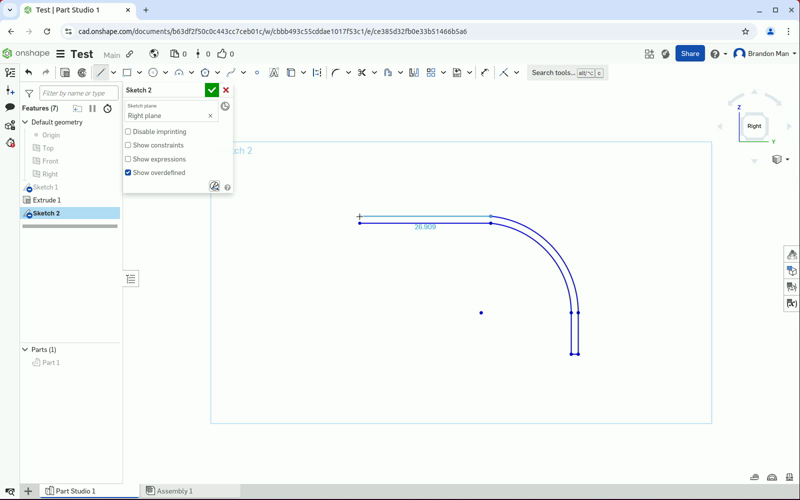
key_up(shift)
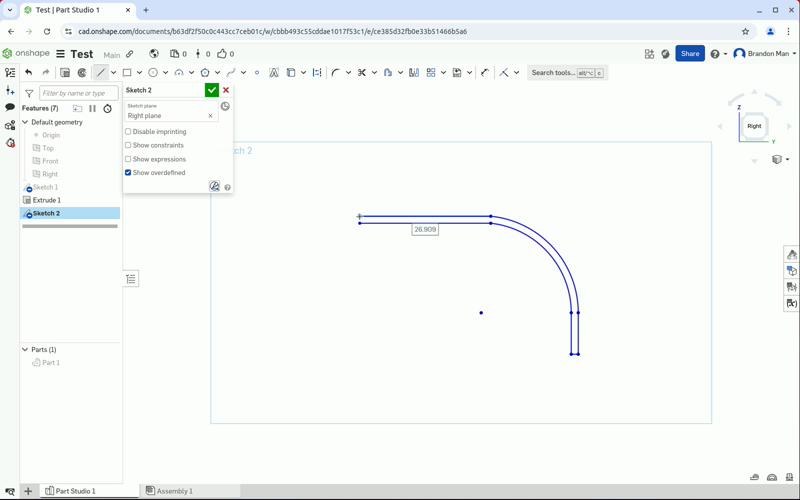
mouse_move(389, 216)
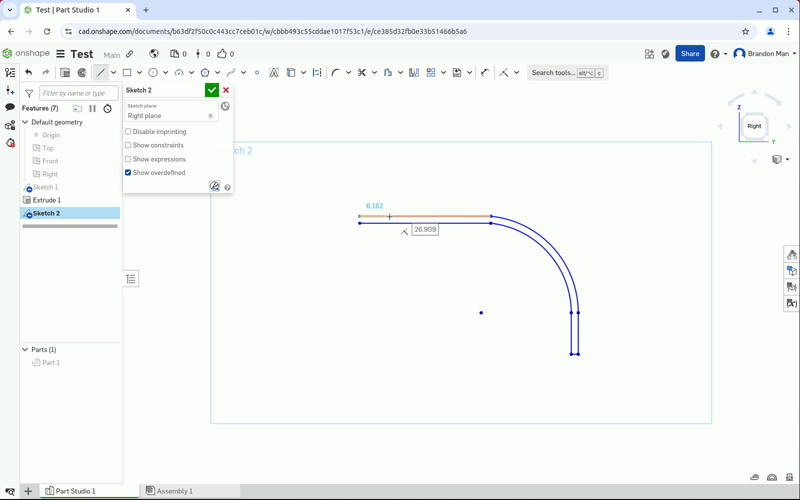
key_down(shift)
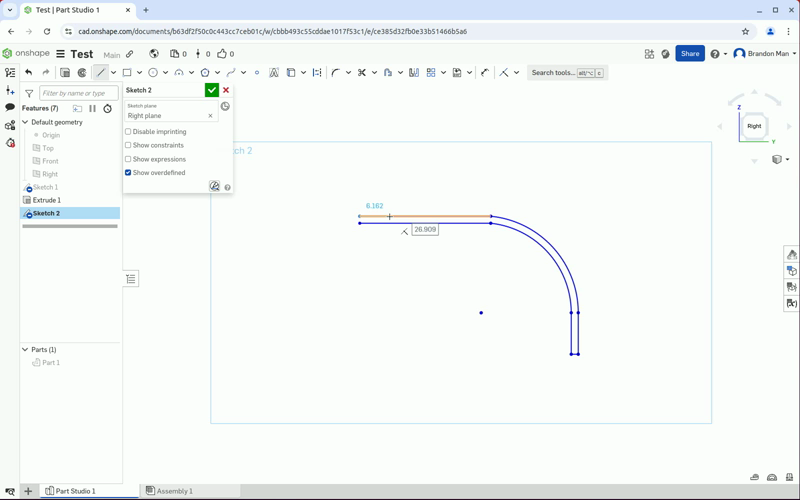
mouse_move(359, 223)
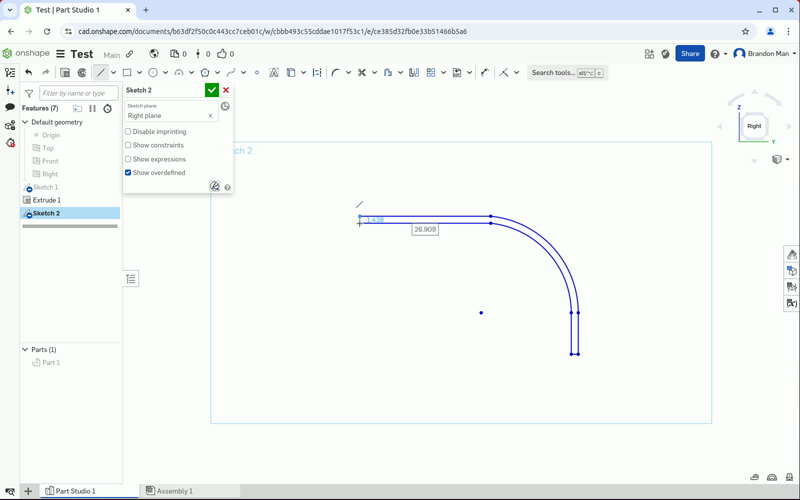
scroll(6)
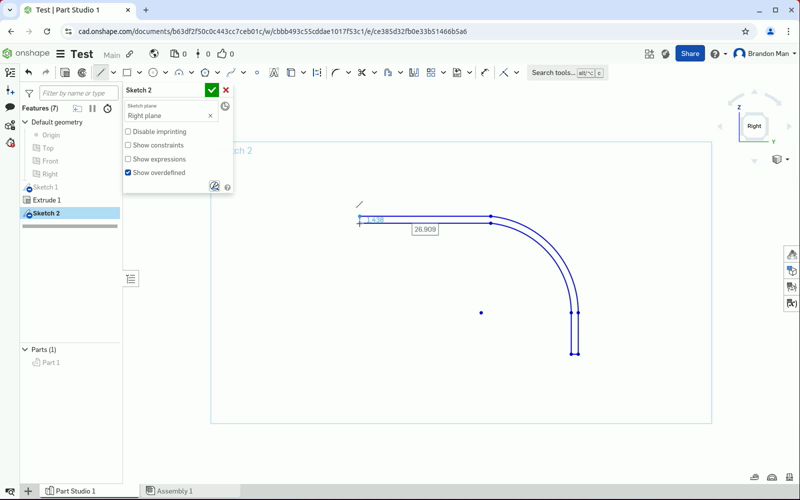
scroll(6)
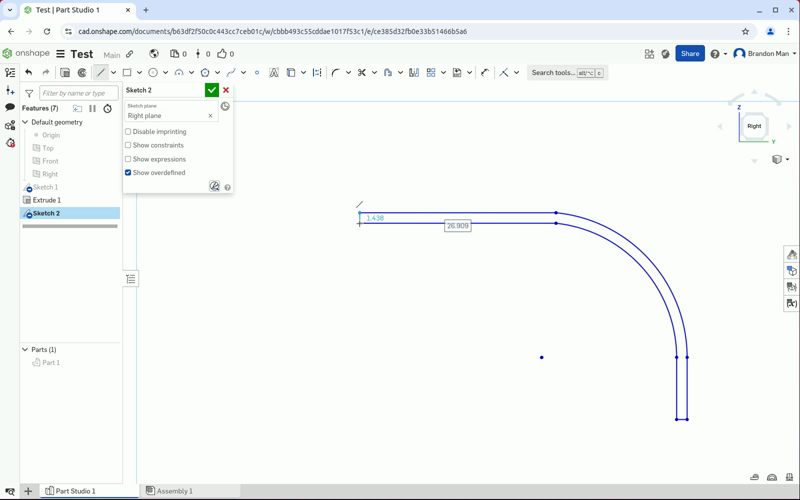
scroll(6)
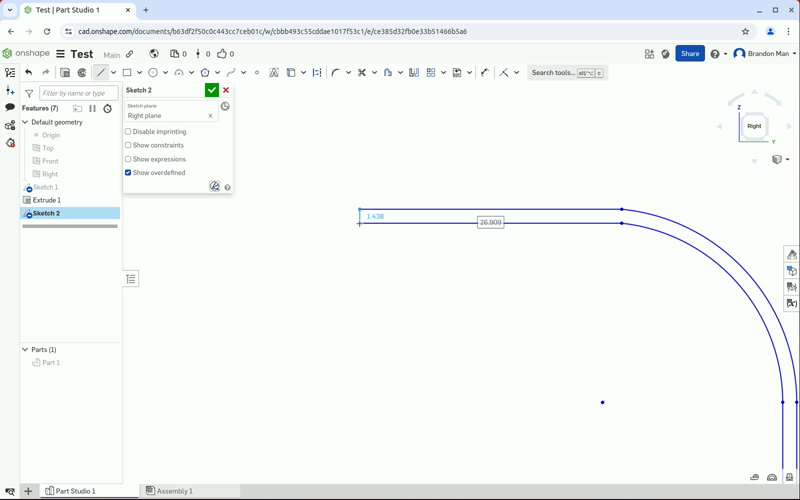
scroll(6)
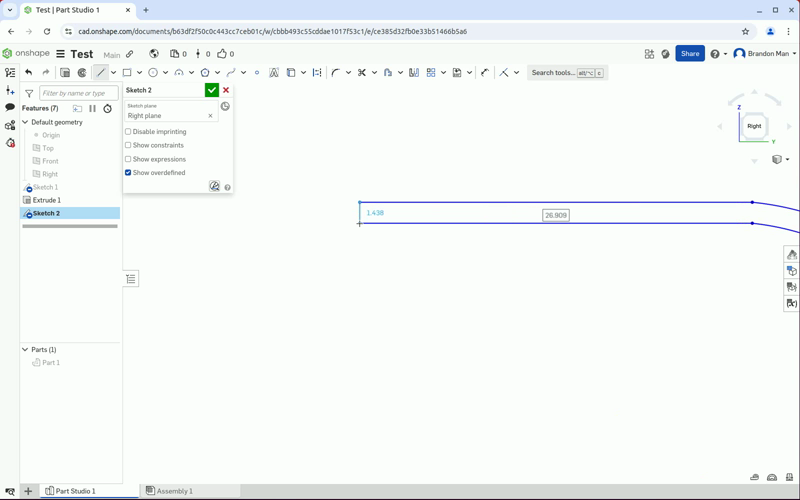
scroll(6)
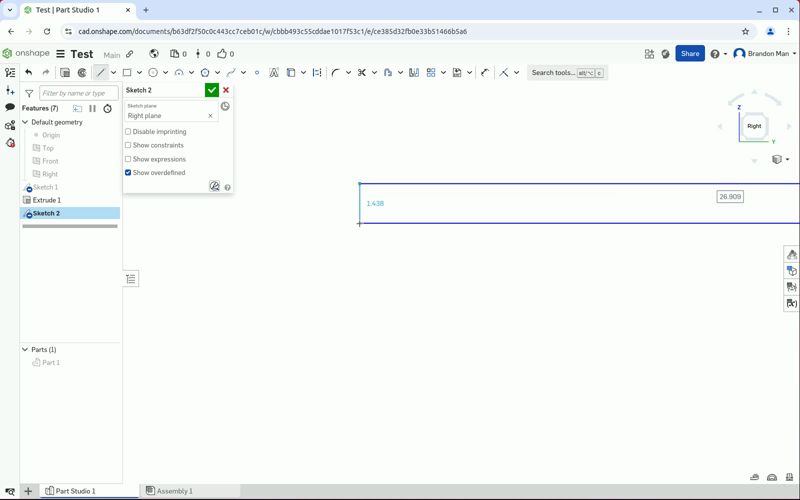
scroll(6)
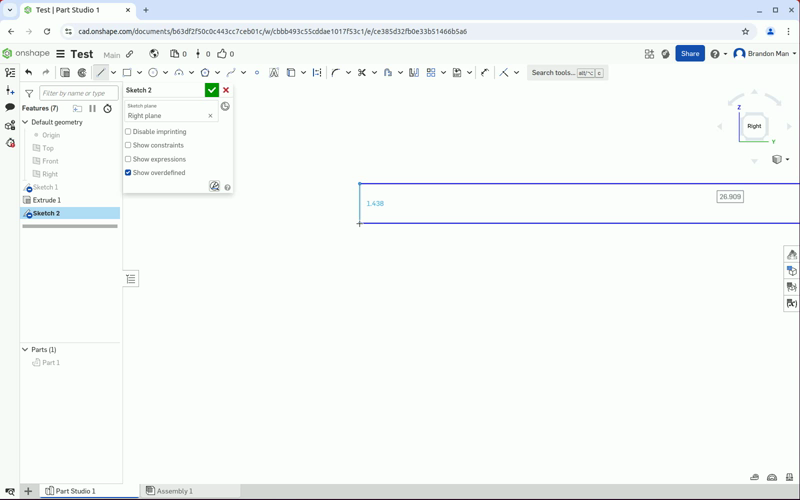
scroll(6)
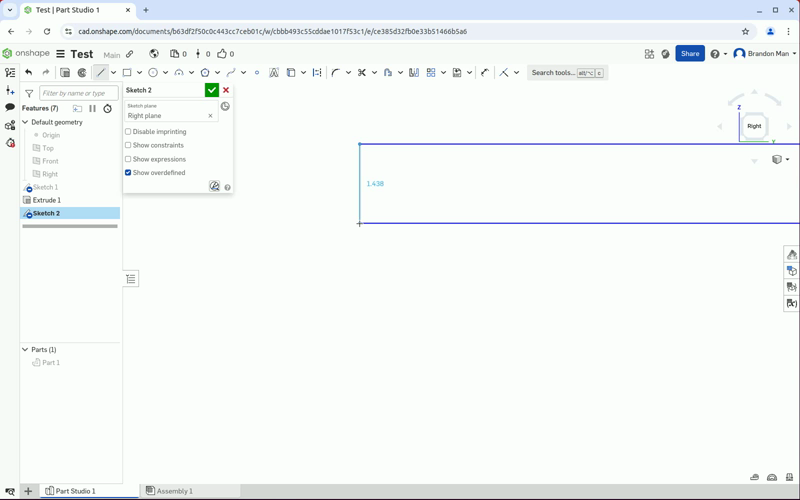
key_up(shift)
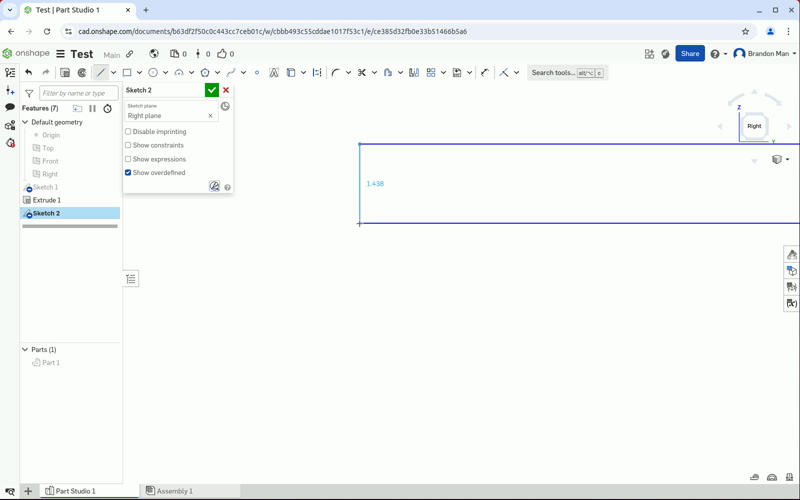
click(359, 223)
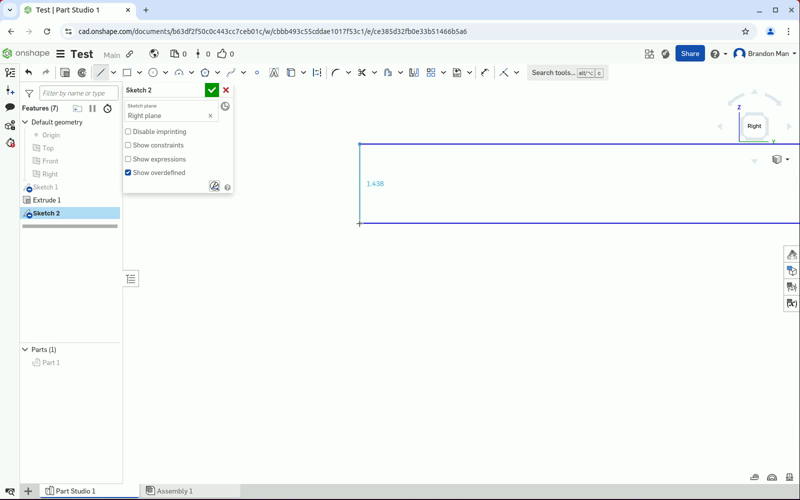
scroll(-6)
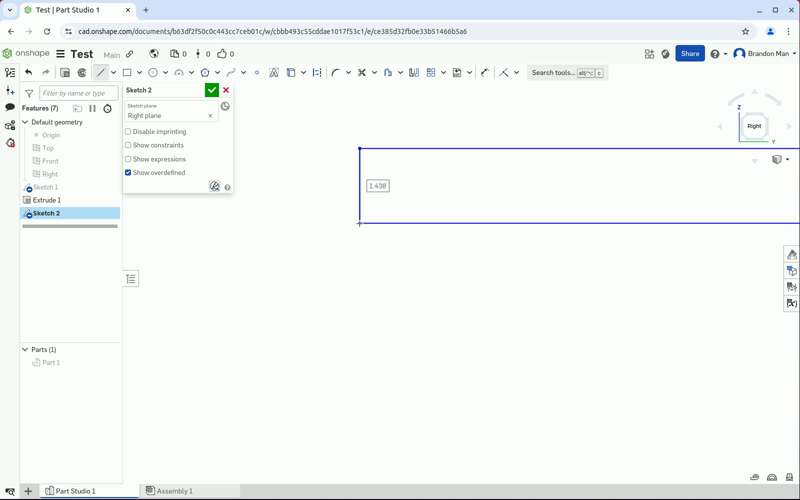
scroll(-6)
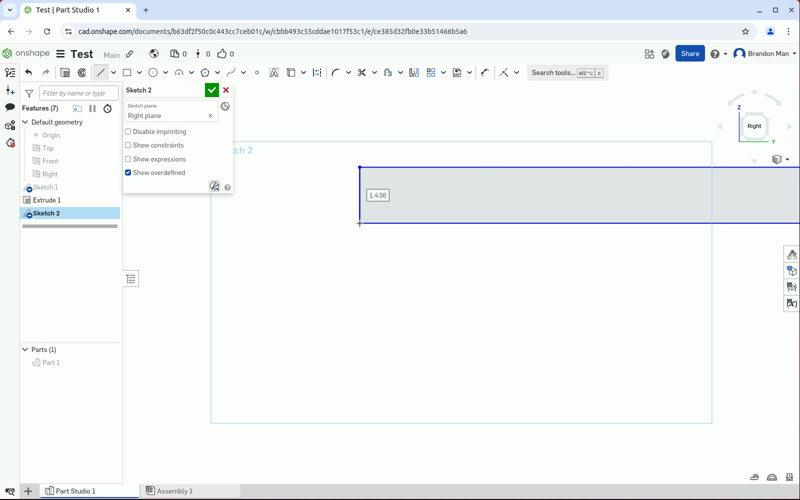
scroll(-6)
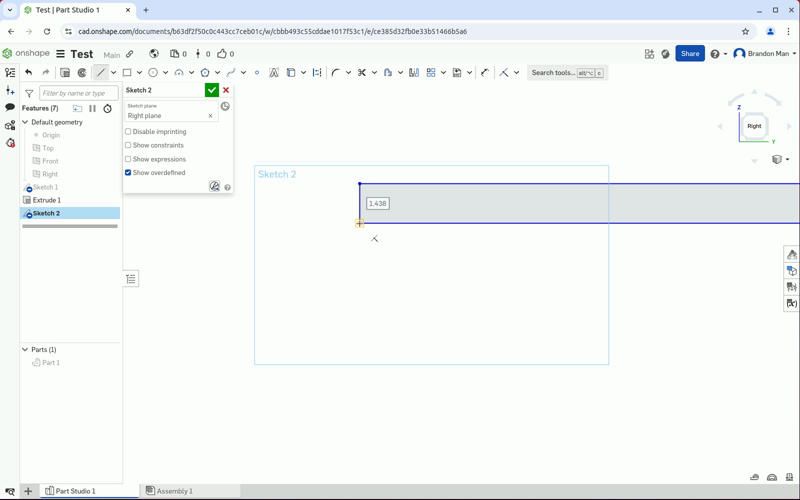
scroll(-6)
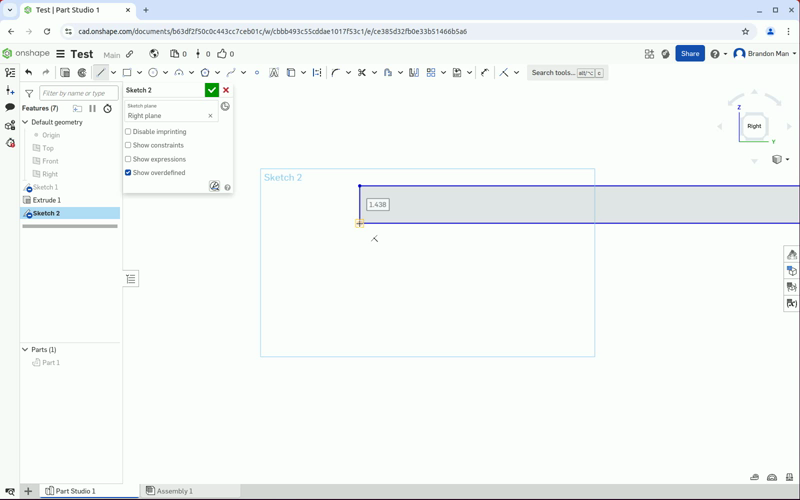
scroll(-6)
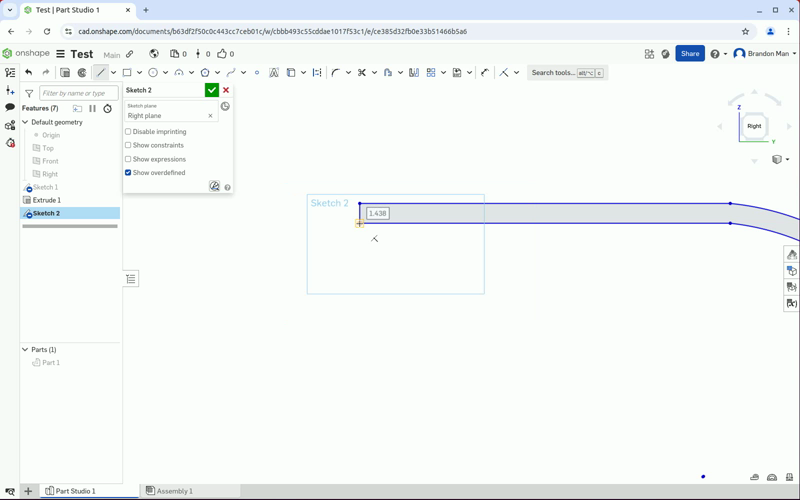
scroll(-6)
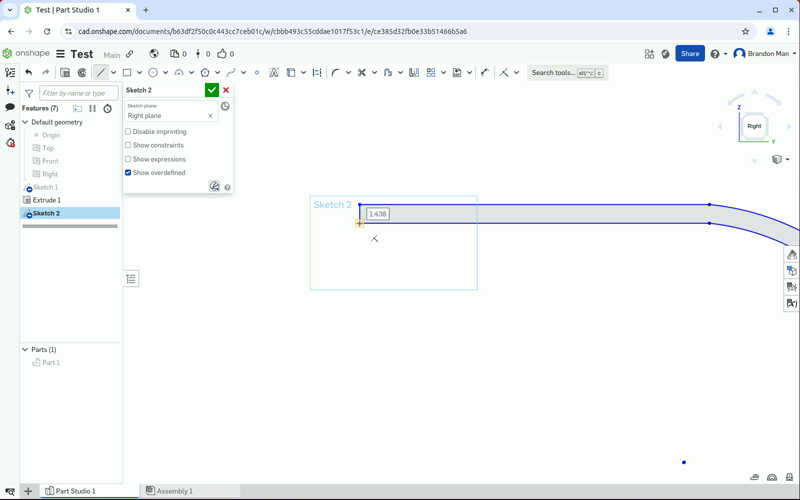
scroll(-6)
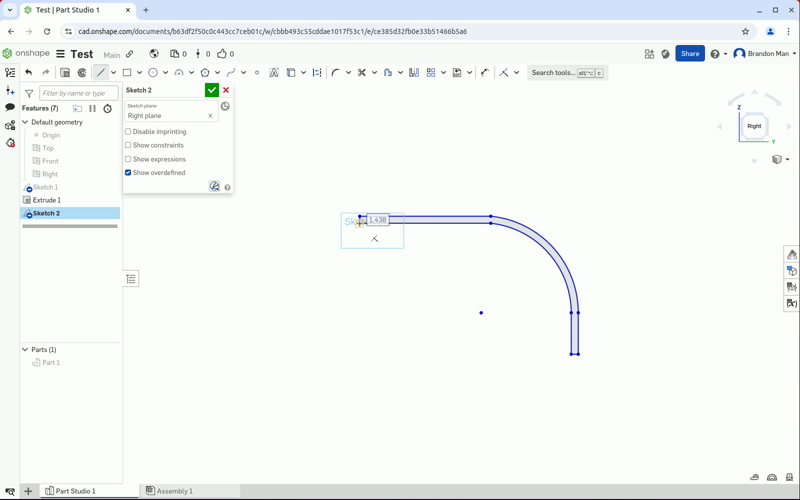
key(esc)
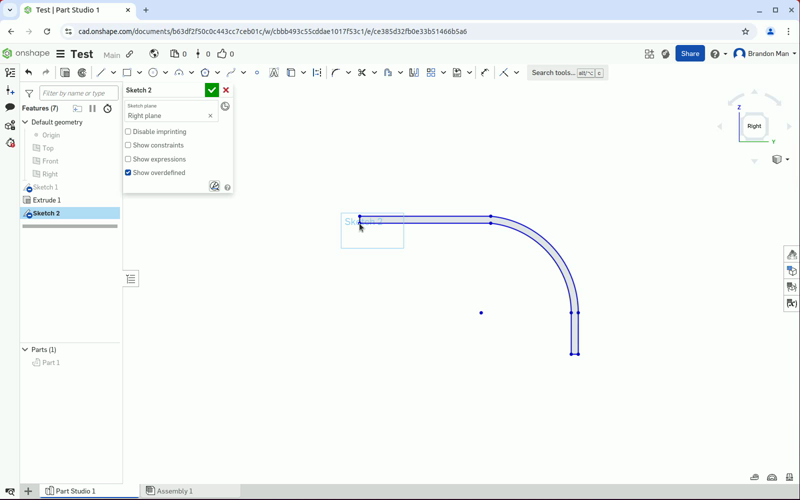
mouse_move(574, 295)
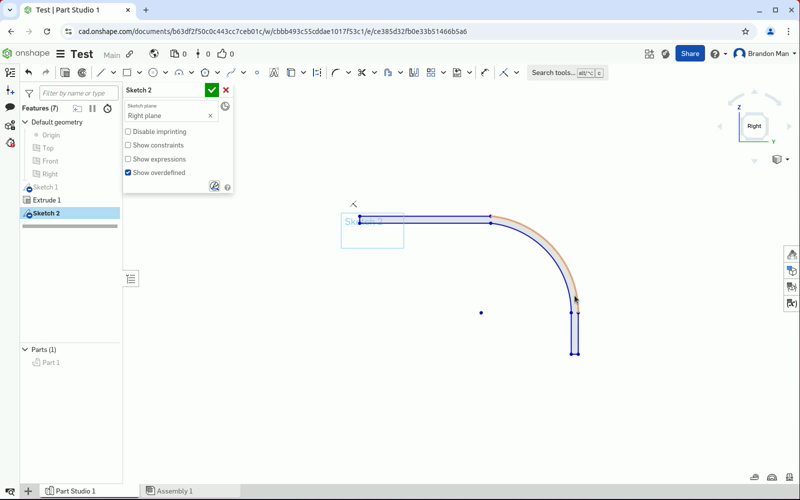
click(574, 295)
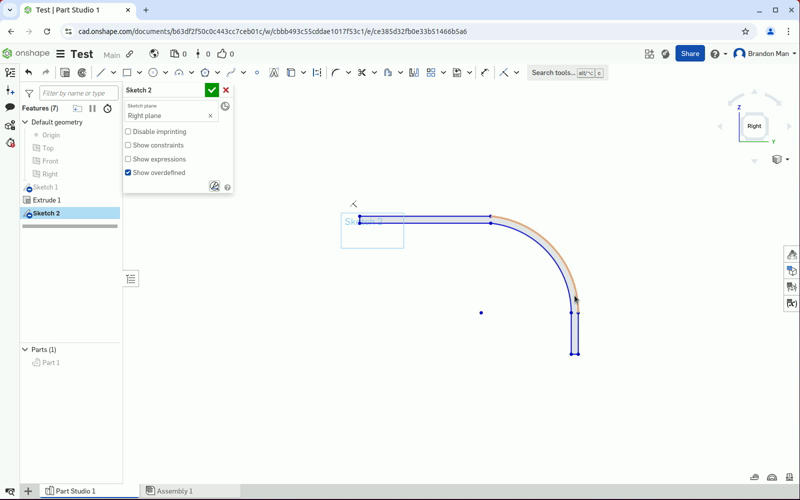
mouse_move(73, 352)
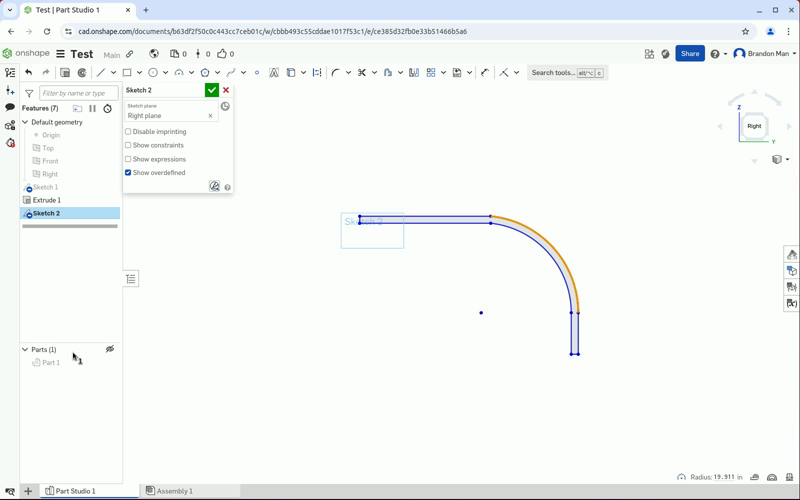
key(shift+y)
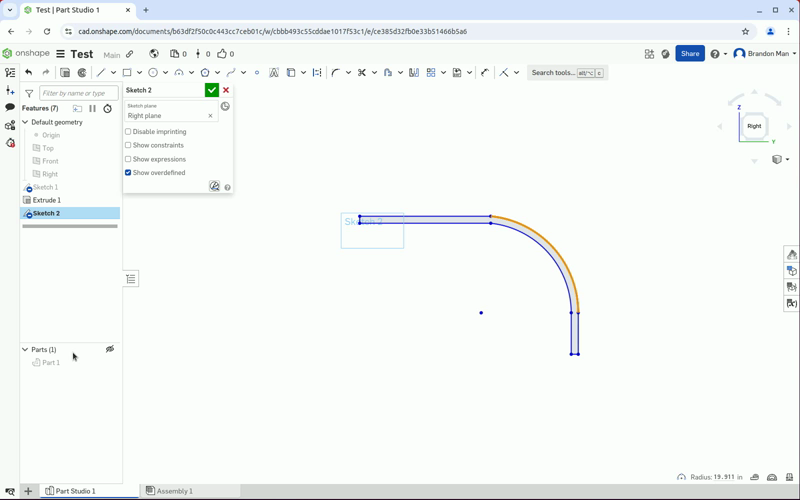
key(shift+e)
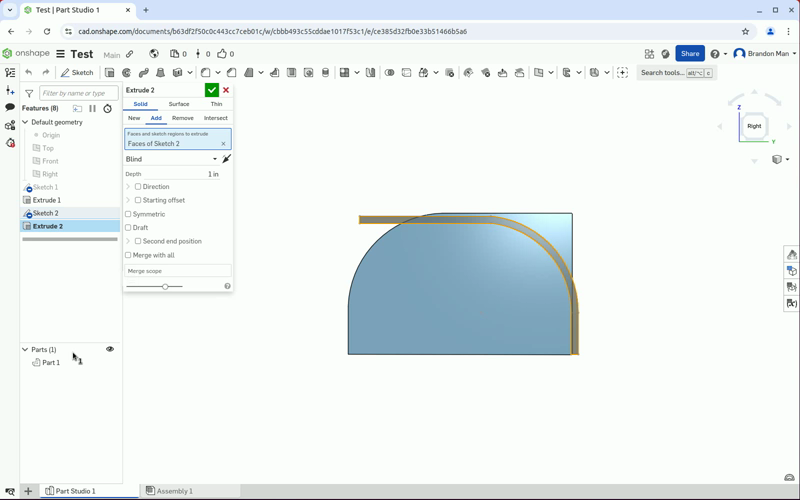
mouse_move(143, 106)
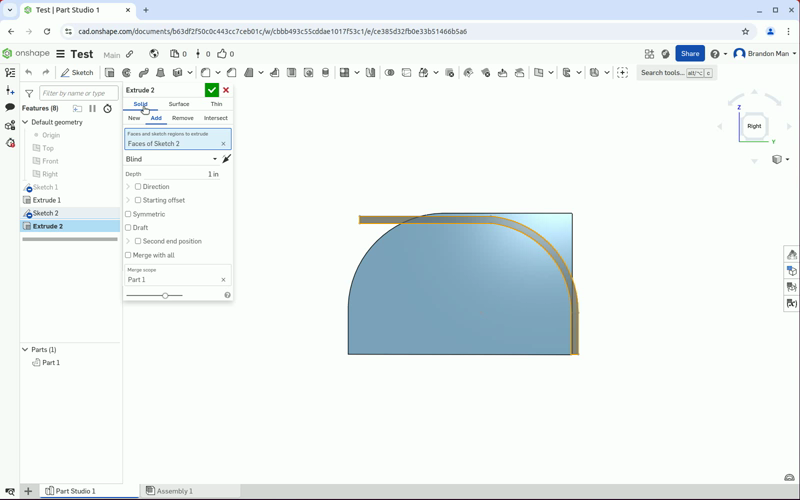
click(143, 106)
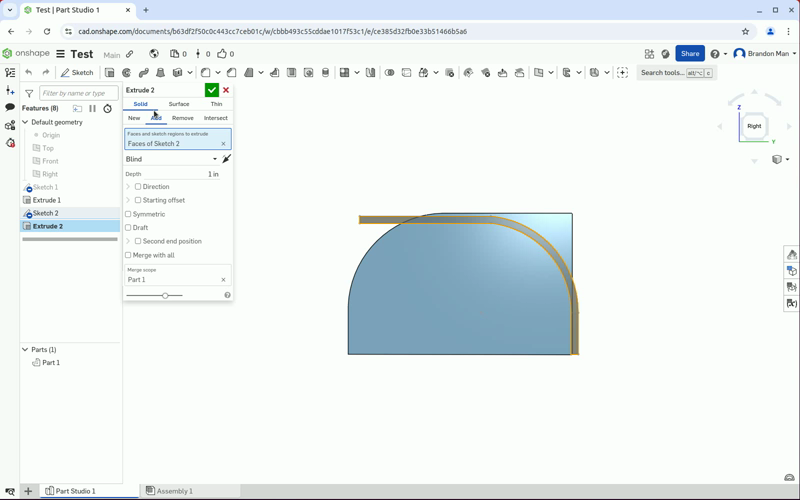
mouse_move(186, 120)
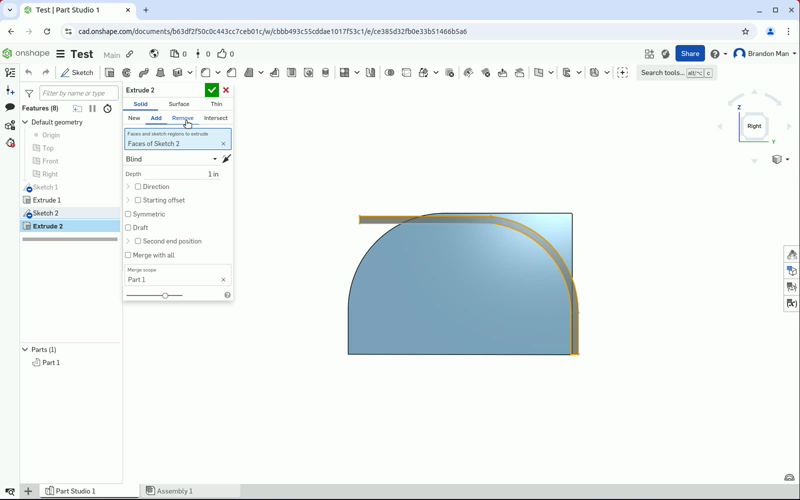
click(186, 120)
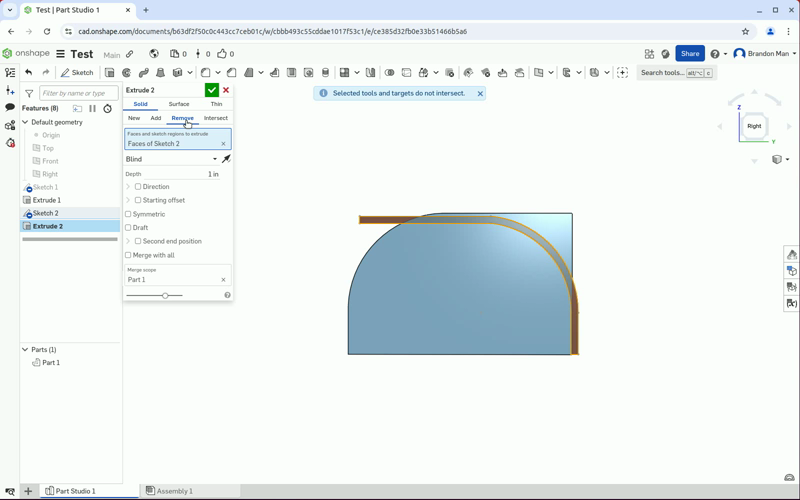
key(tab, 4)
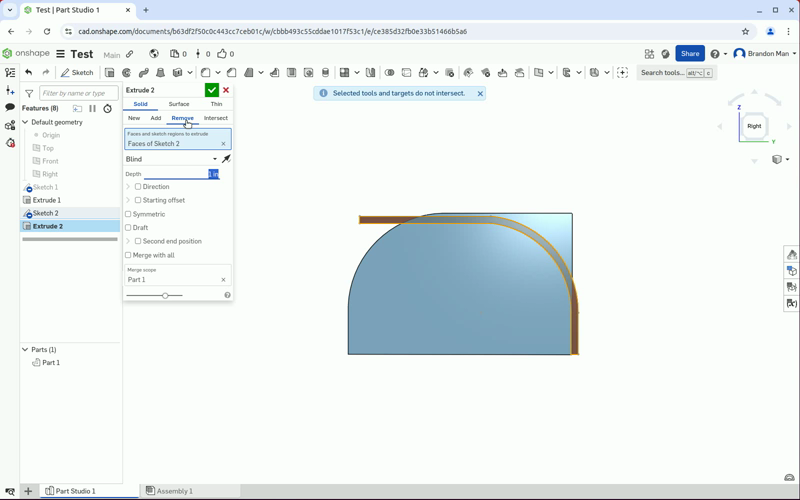
text(1.204)
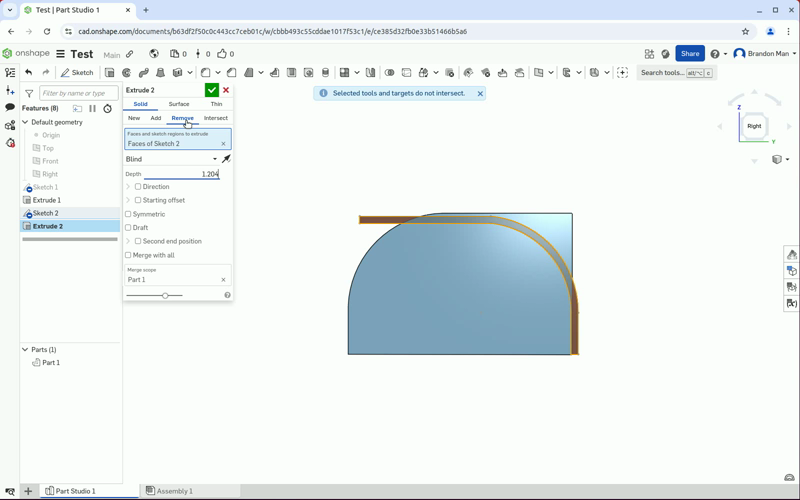
key(tab, 6)
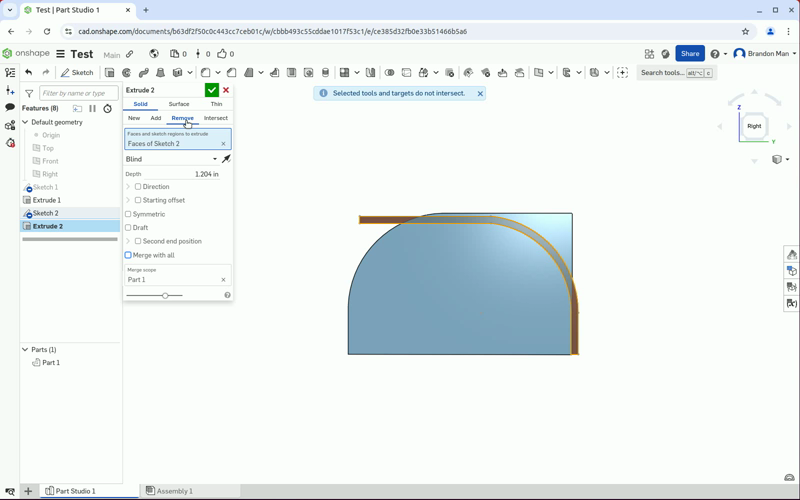
key(space)
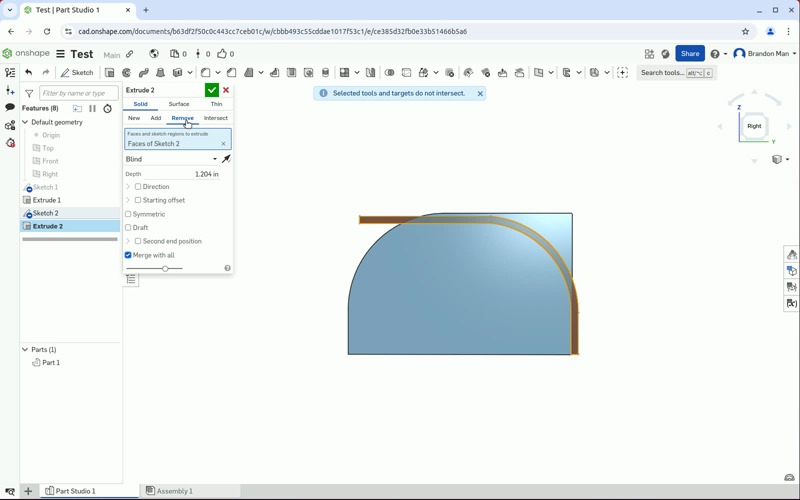
key(enter)
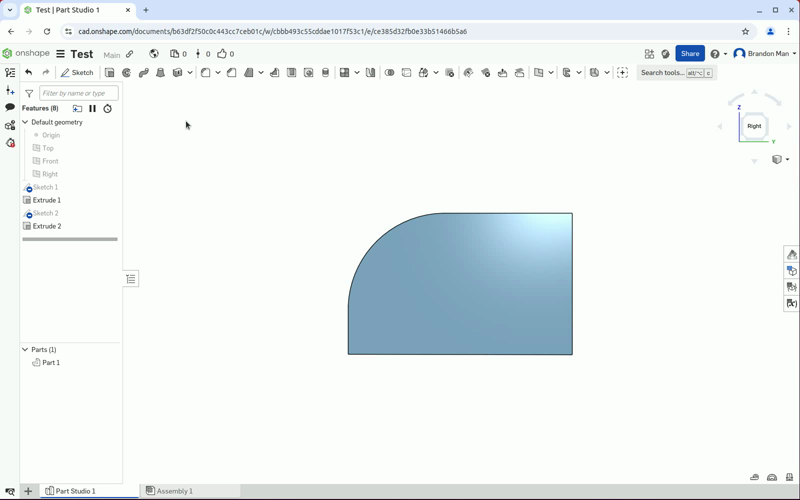
key(shift+h)
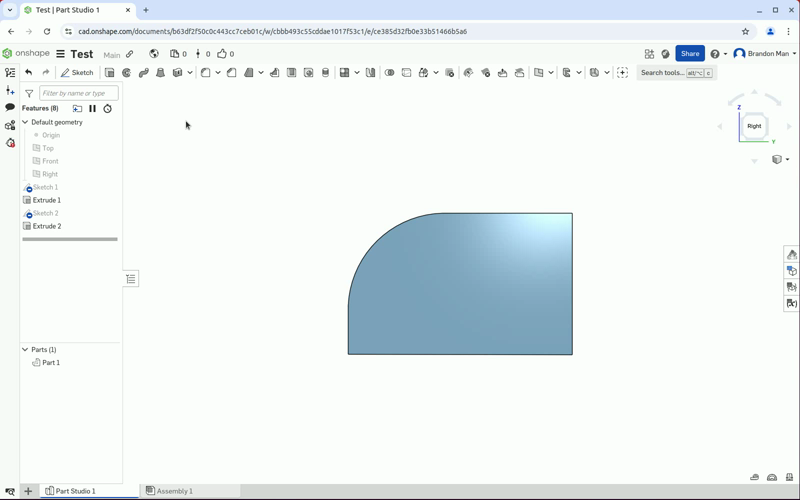
key(shift+h)
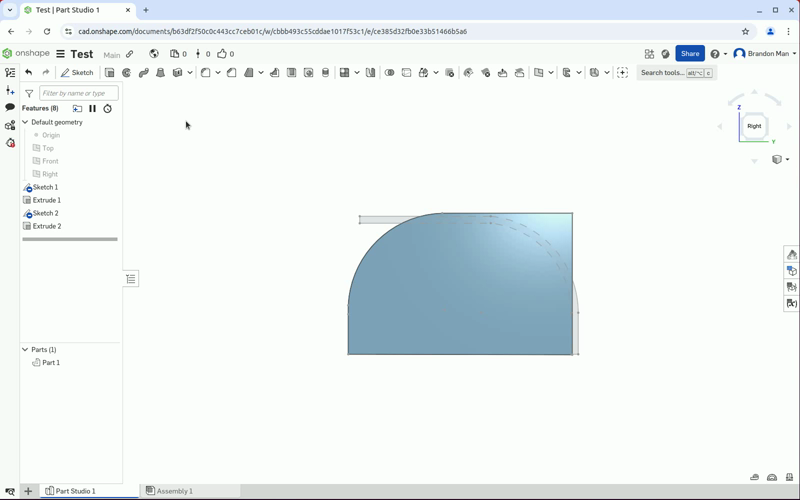
key(shift+7)
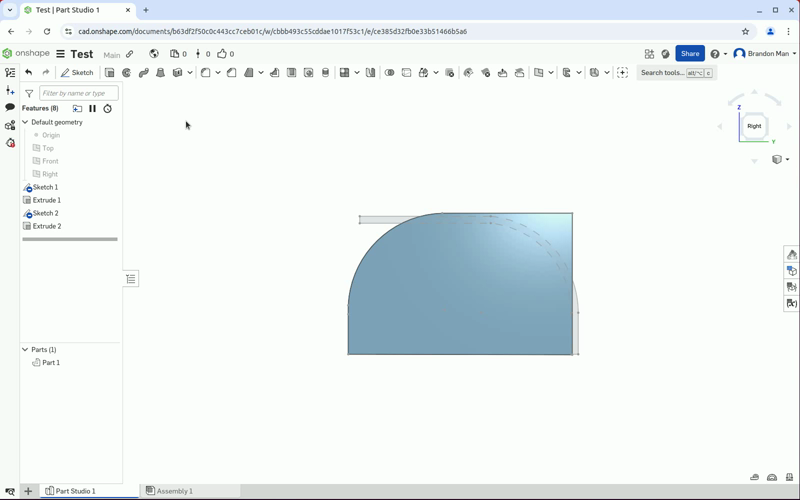
key(right, 2)
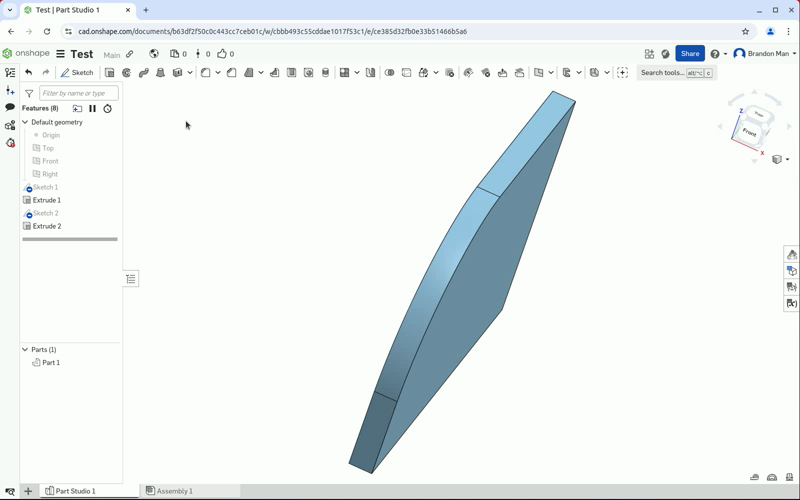
key(down, 2)
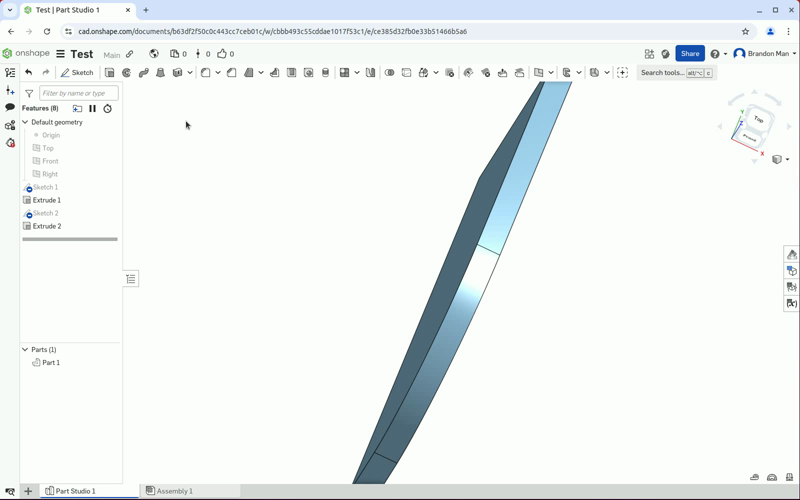
key(up, 2)
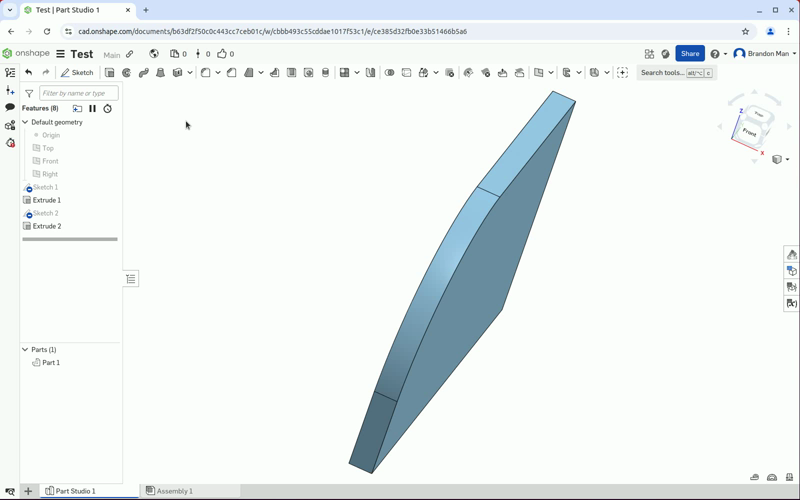
key(left, 2)
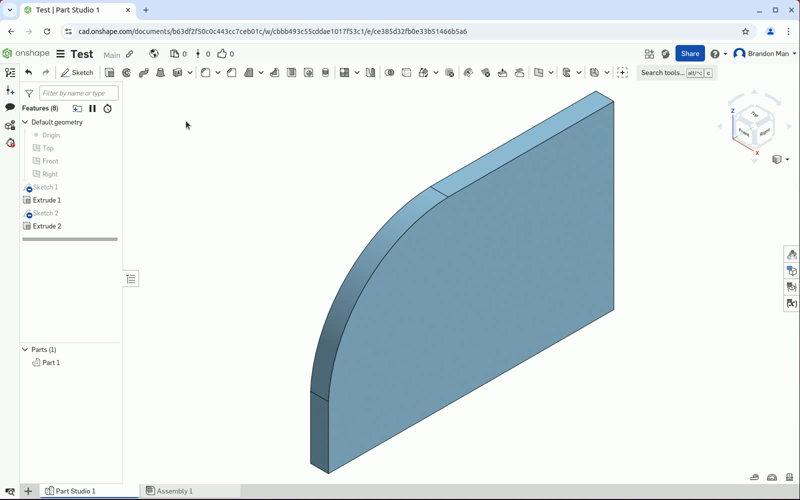
mouse_move(73, 189)
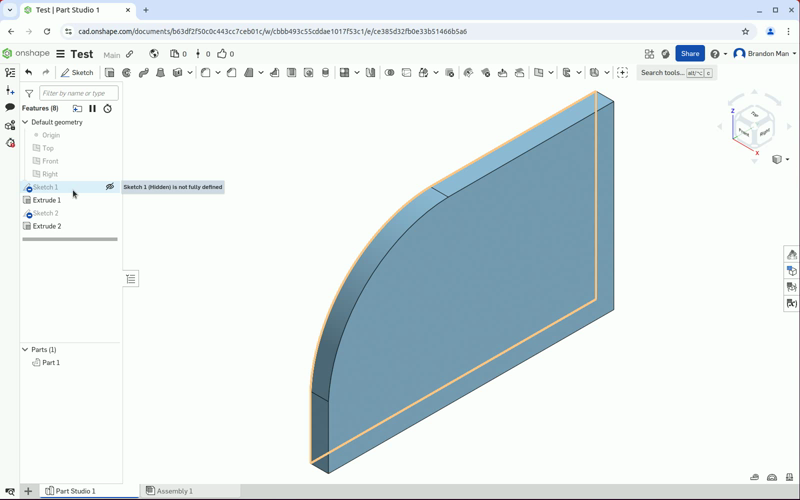
click(73, 189)